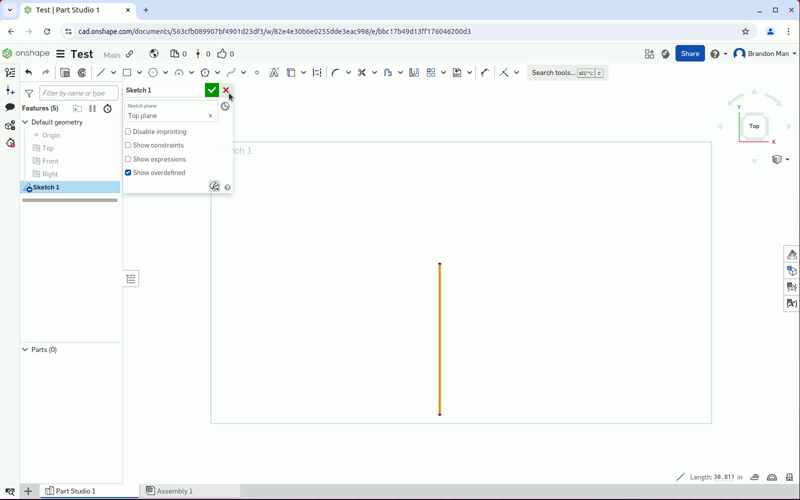
key(shift+h)
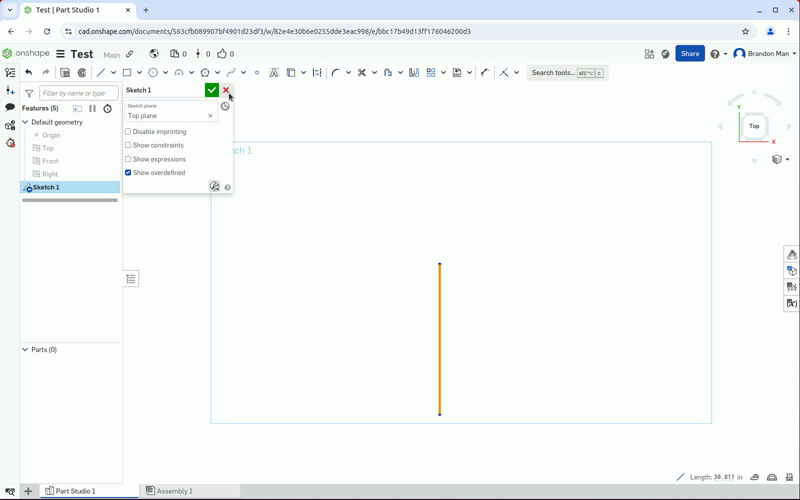
key(shift+s)
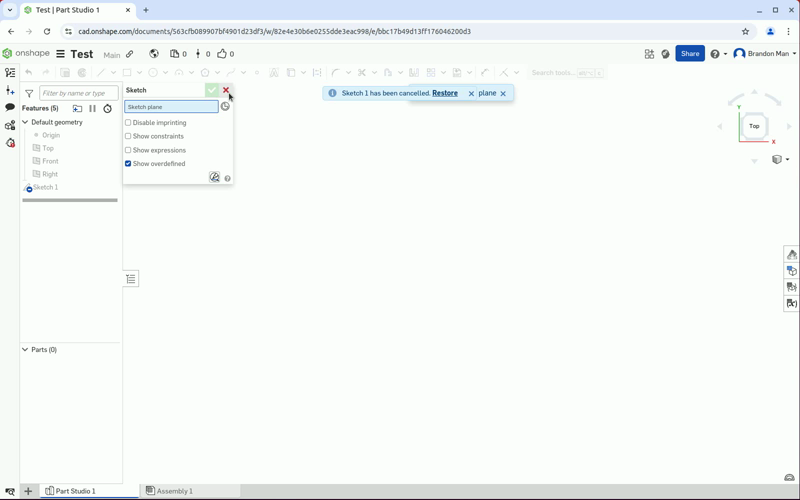
mouse_move(73, 150)
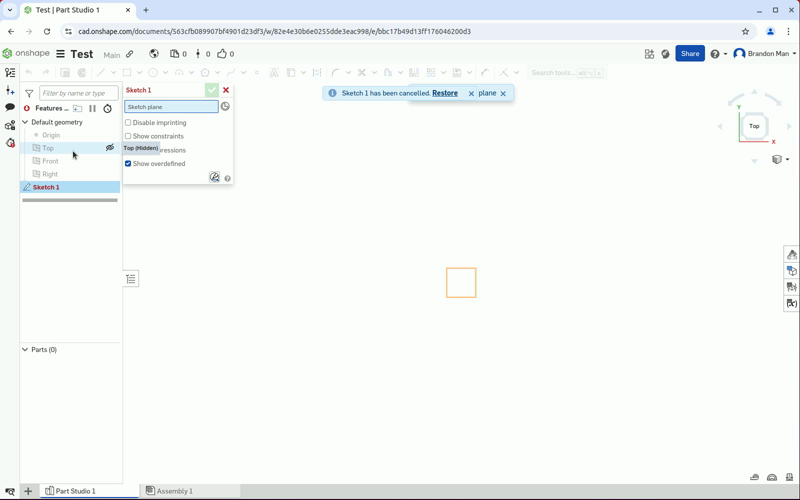
click(73, 150)
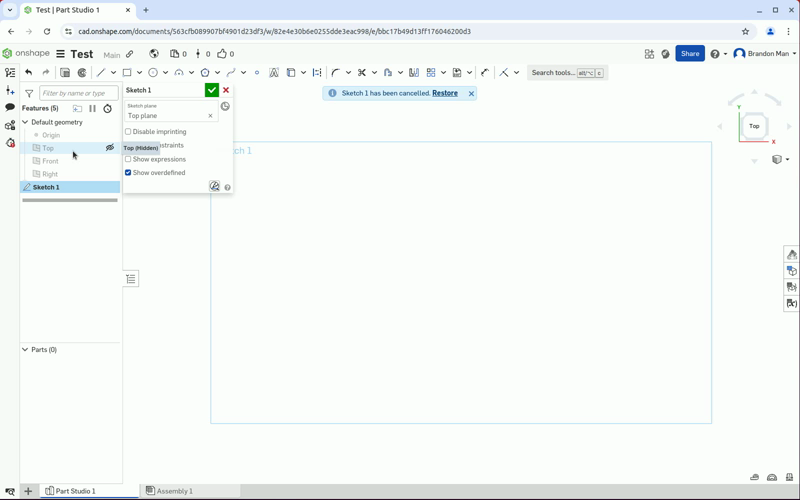
mouse_move(73, 352)
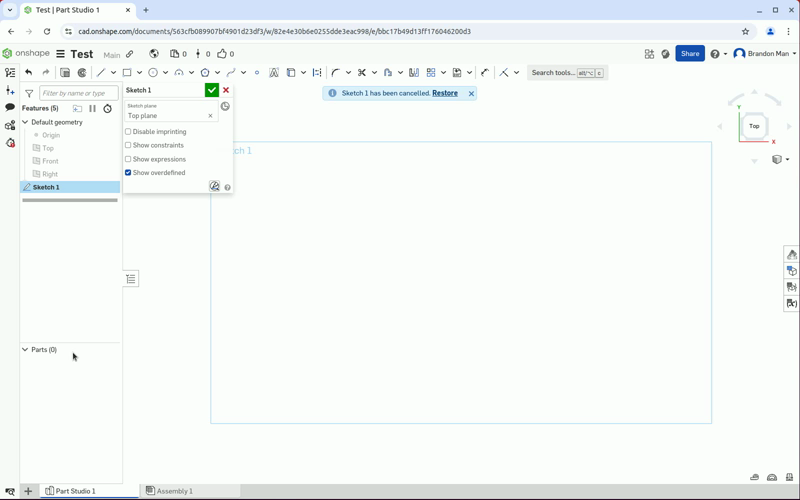
key(y)
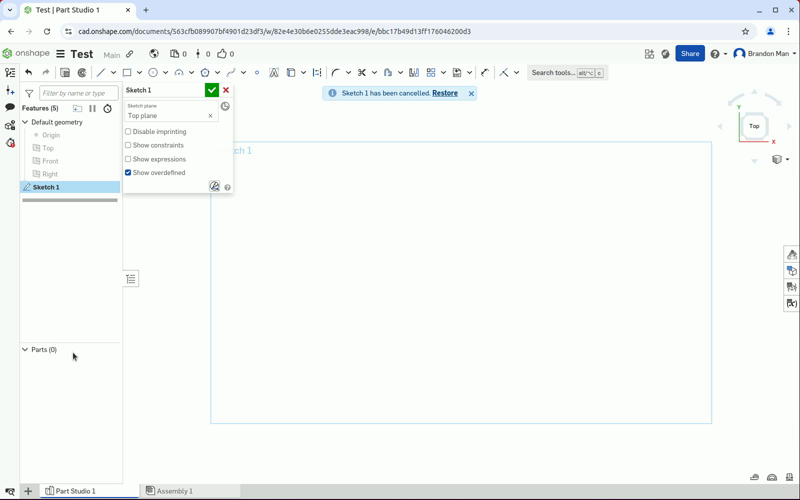
key(l)
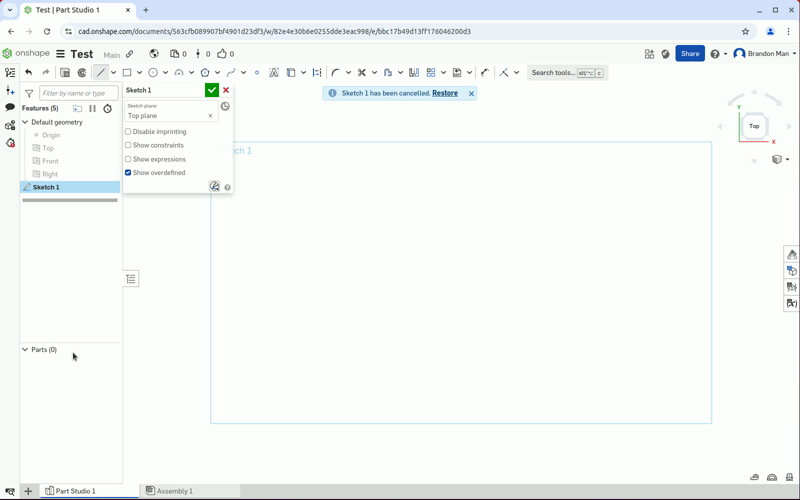
key_down(shift)
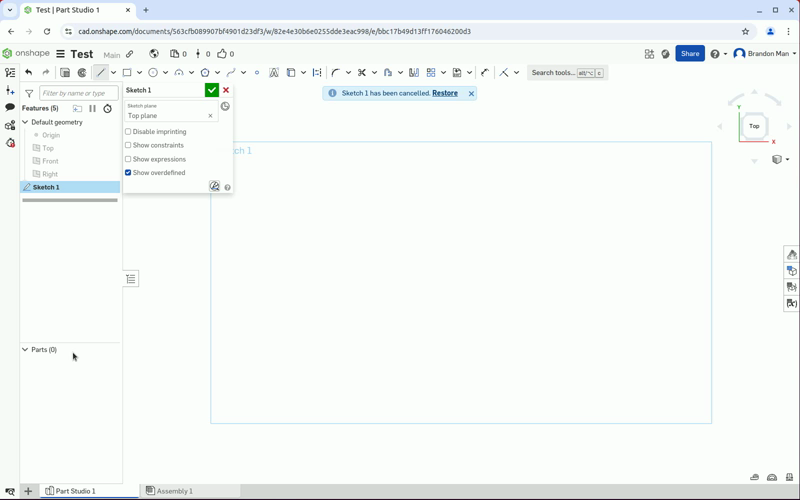
mouse_move(380, 309)
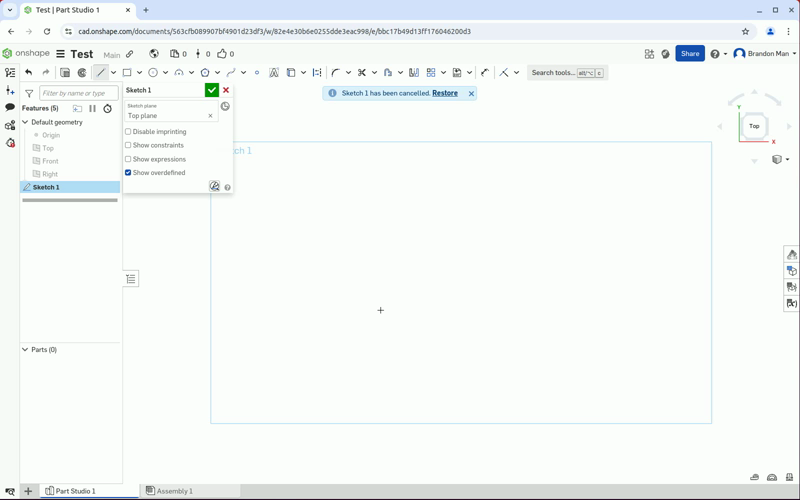
click(380, 309)
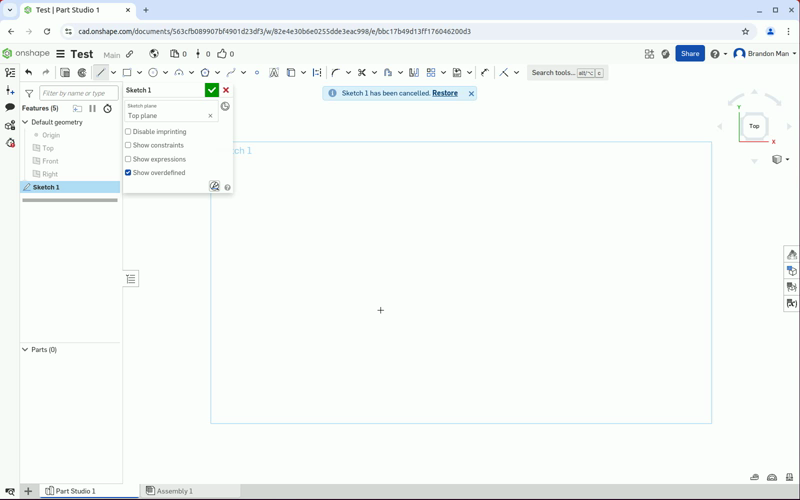
key_up(shift)
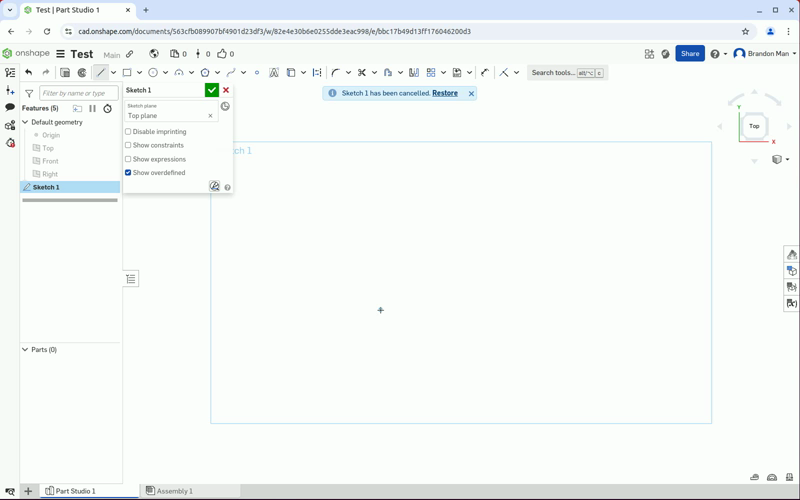
key_down(shift)
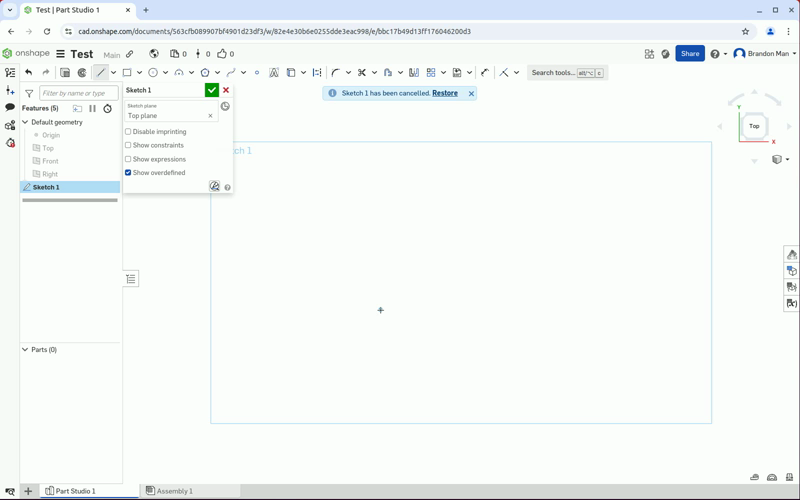
mouse_move(540, 309)
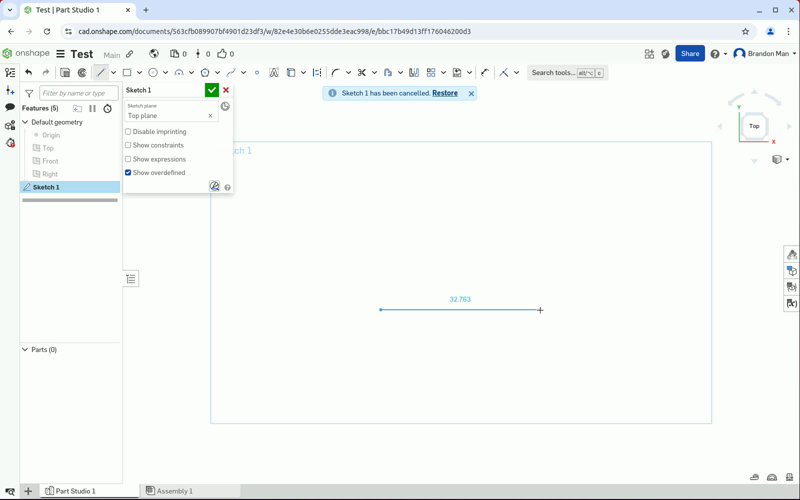
click(540, 309)
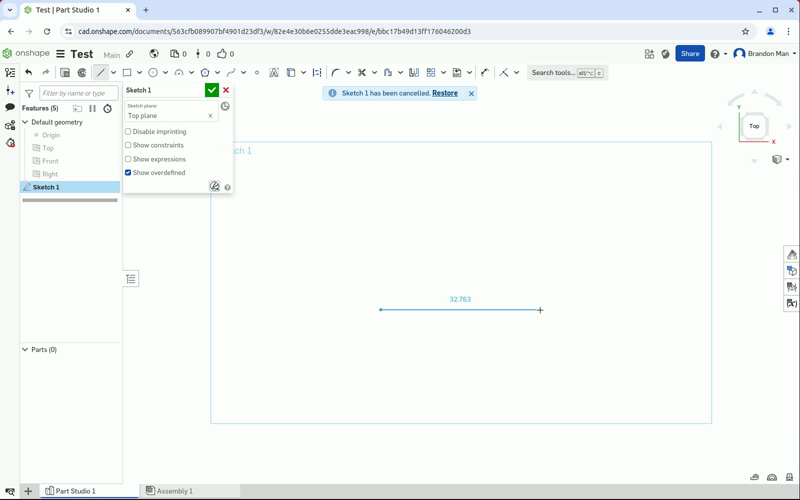
key_up(shift)
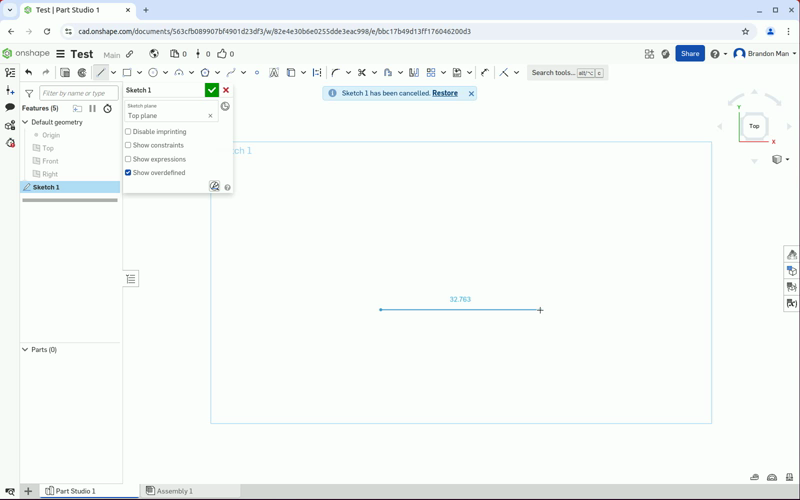
key_down(shift)
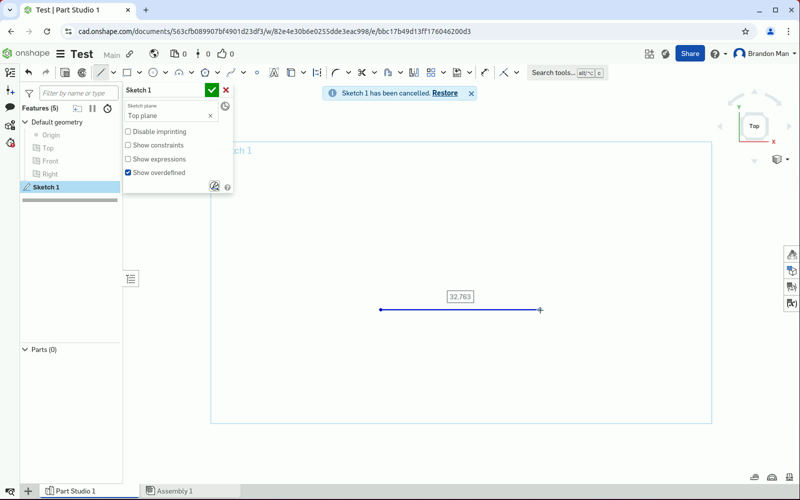
mouse_move(570, 309)
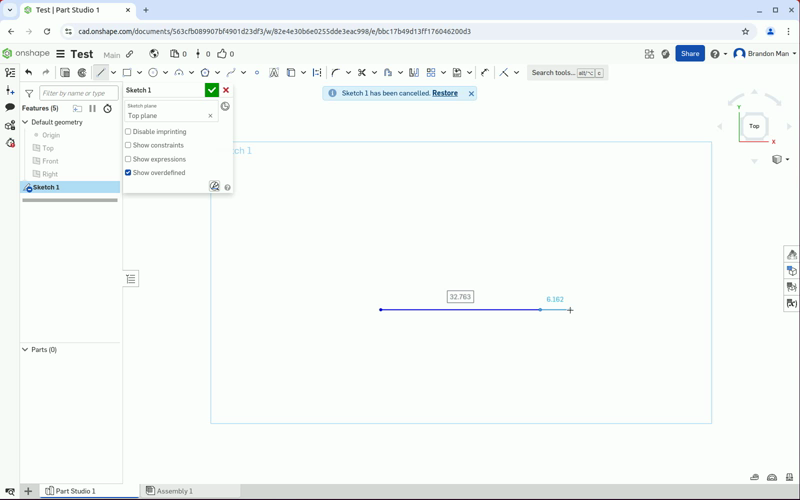
mouse_move(540, 256)
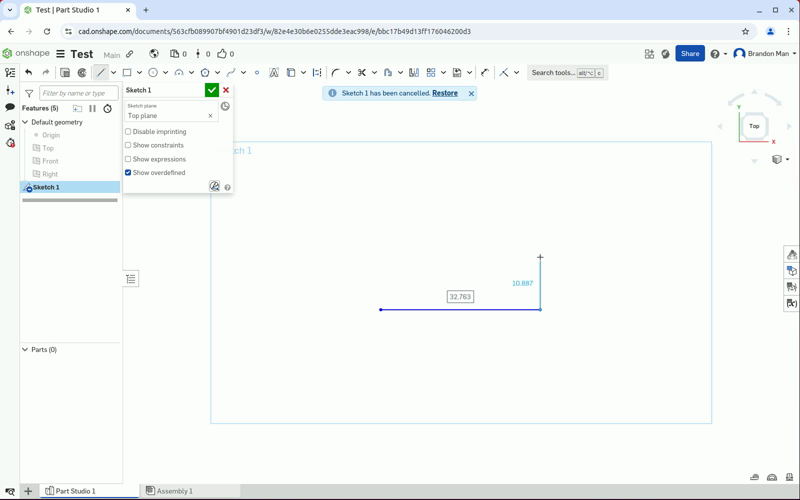
click(540, 256)
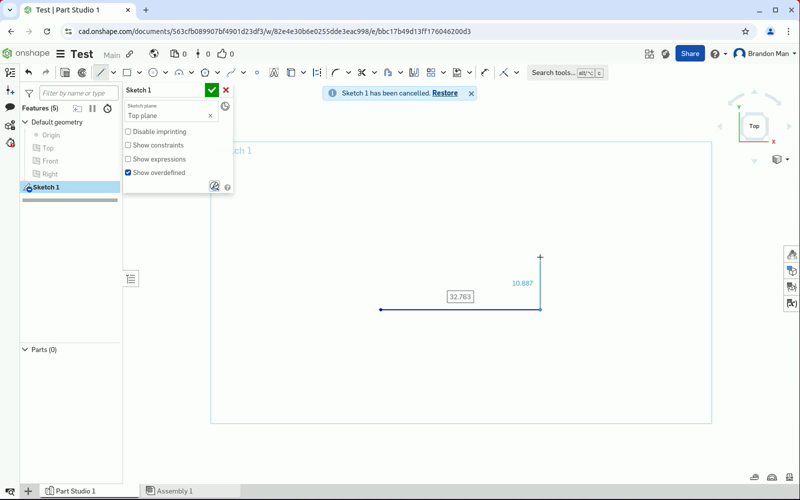
key_up(shift)
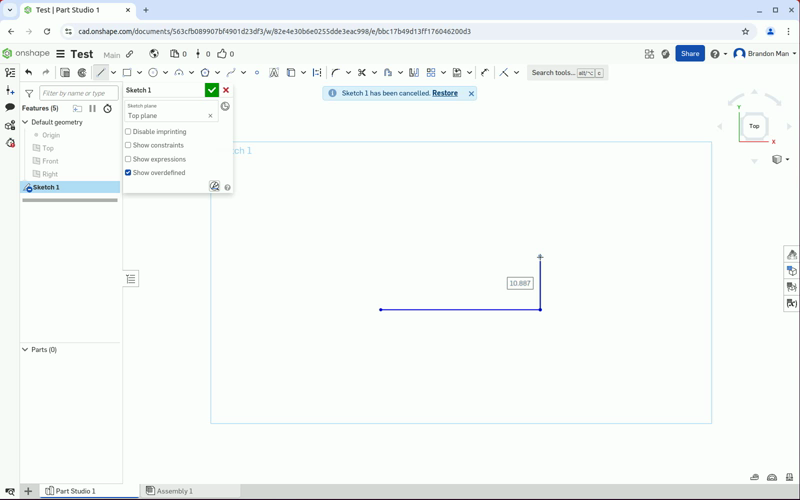
key_down(shift)
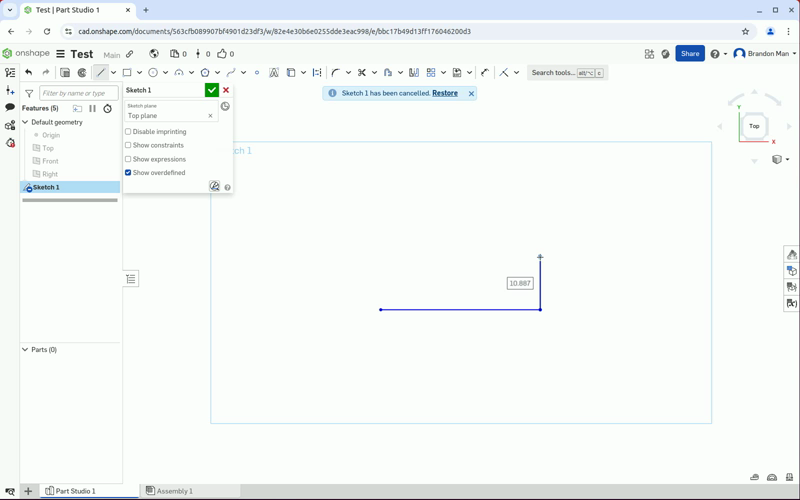
mouse_move(380, 256)
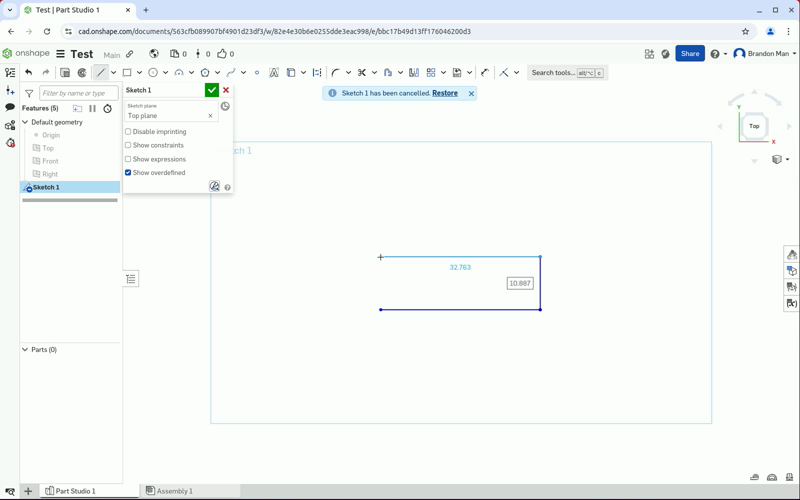
click(380, 256)
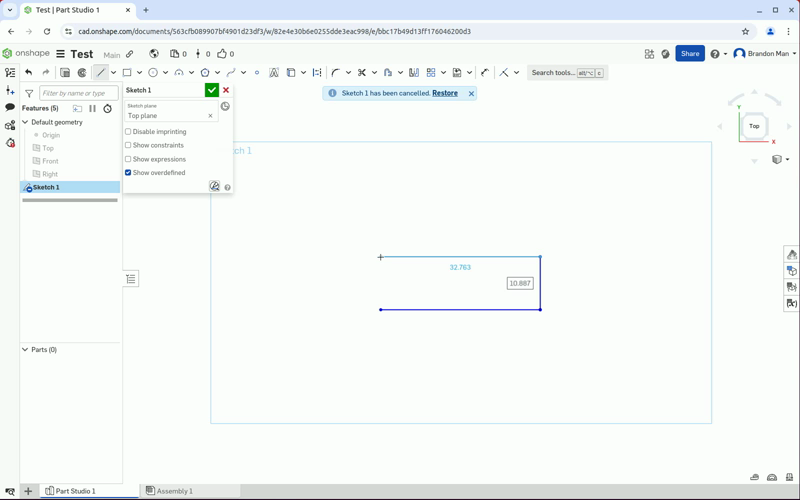
key_up(shift)
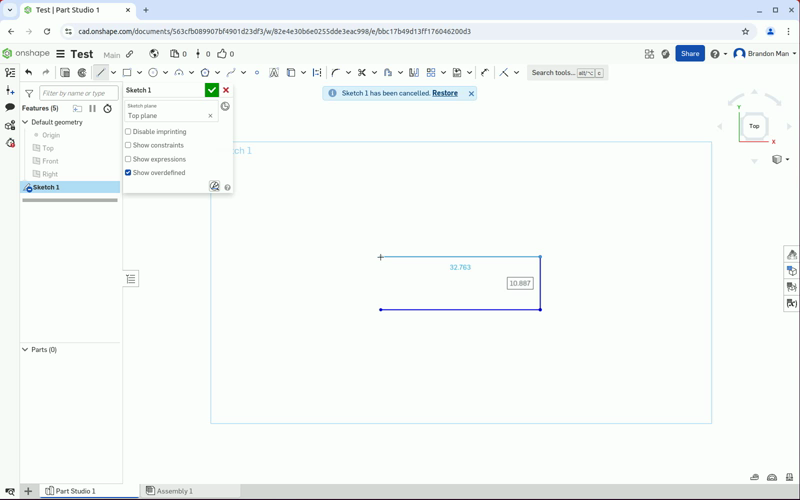
mouse_move(410, 256)
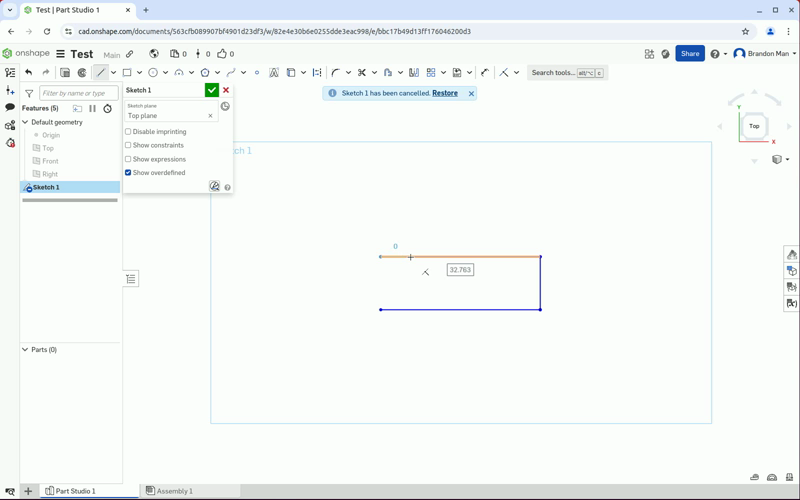
key_down(shift)
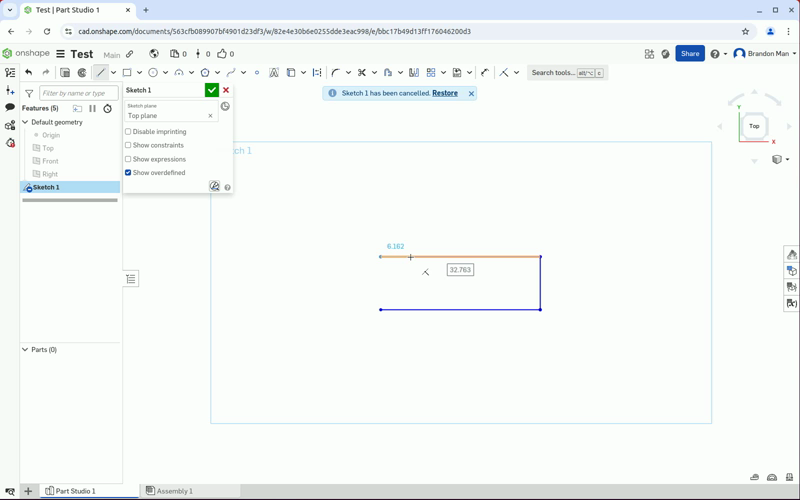
mouse_move(380, 309)
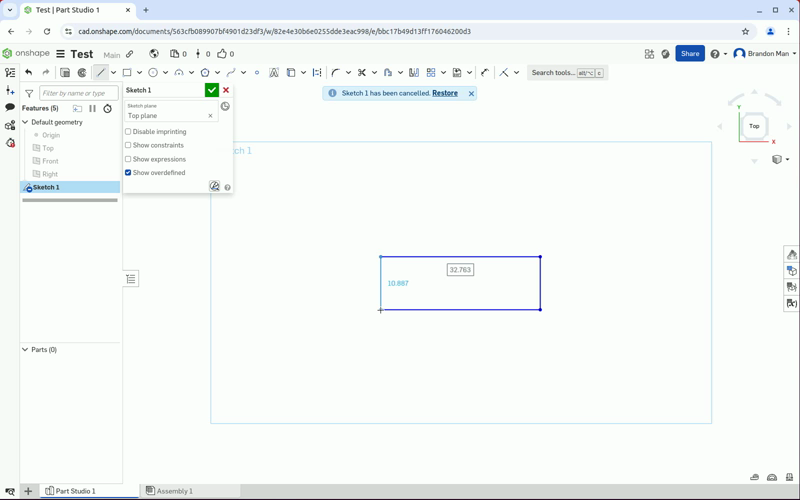
key_up(shift)
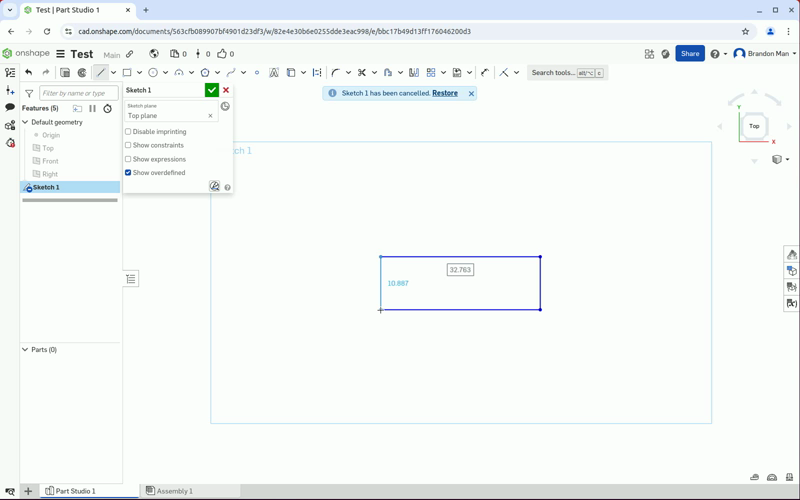
click(380, 309)
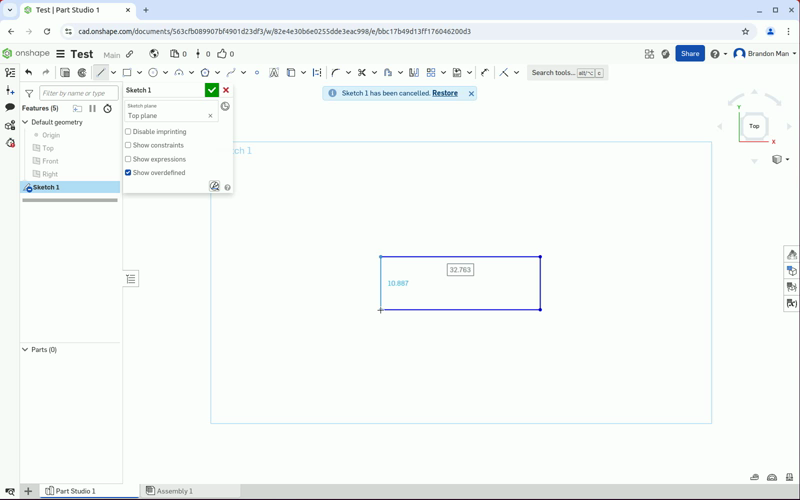
key(esc)
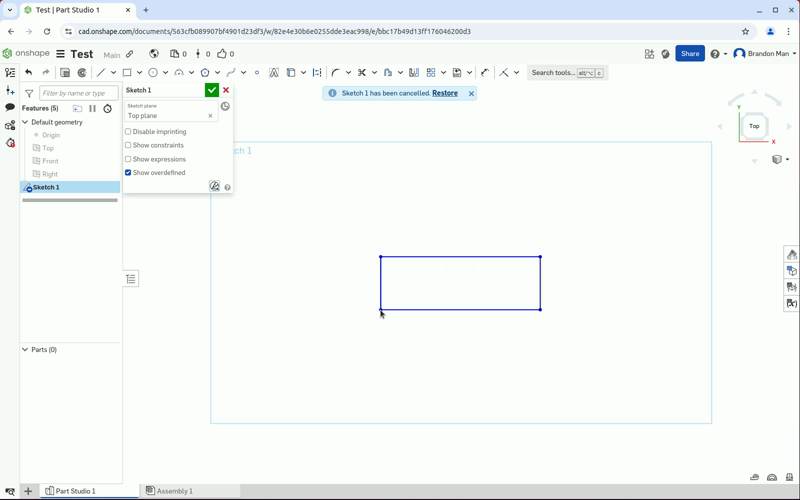
mouse_move(493, 296)
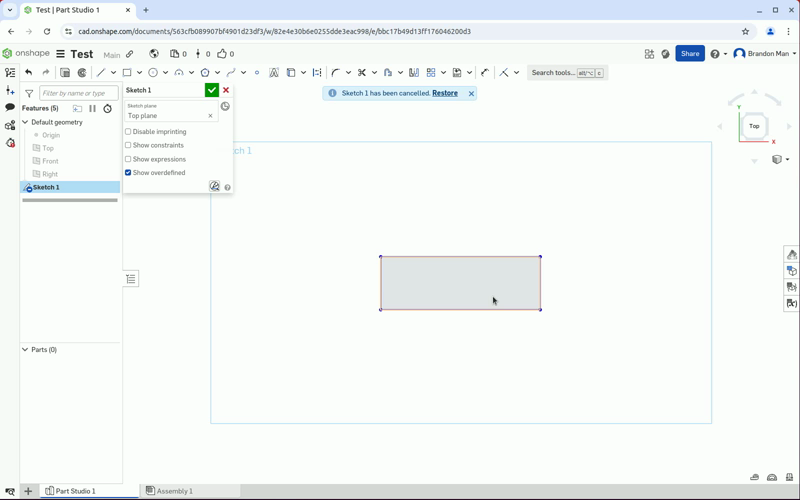
click(493, 296)
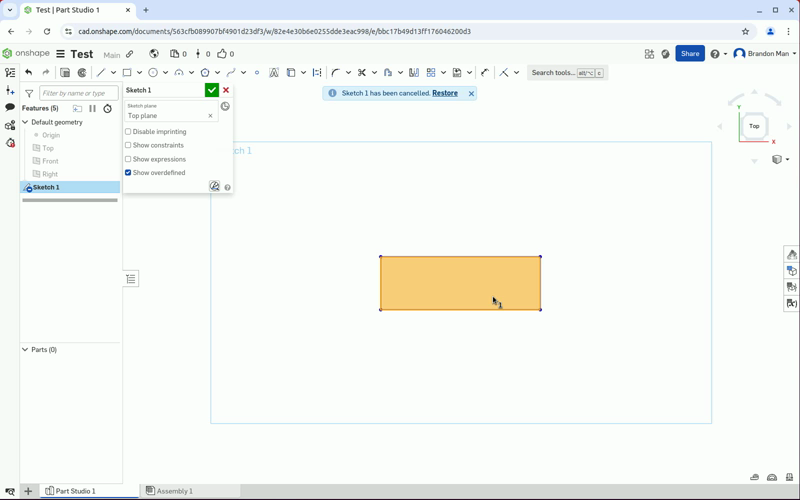
mouse_move(73, 352)
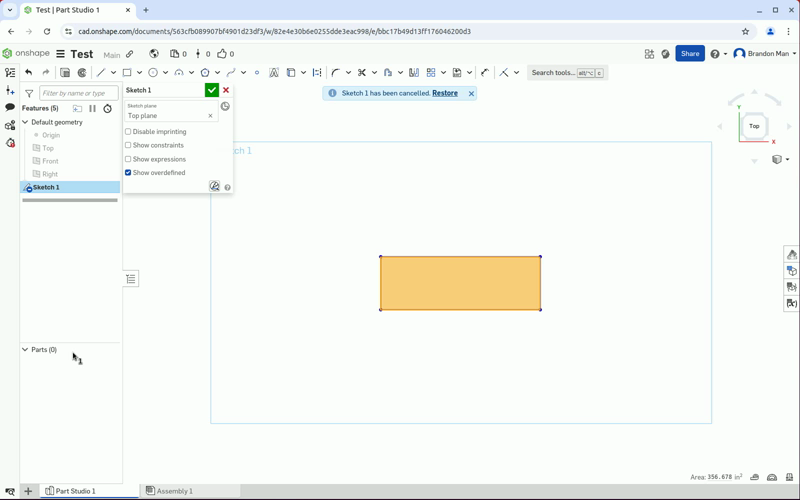
key(shift+y)
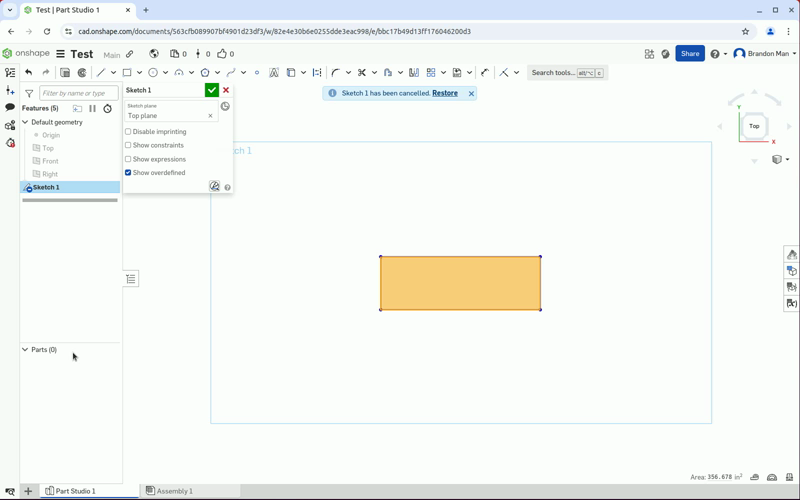
key(shift+e)
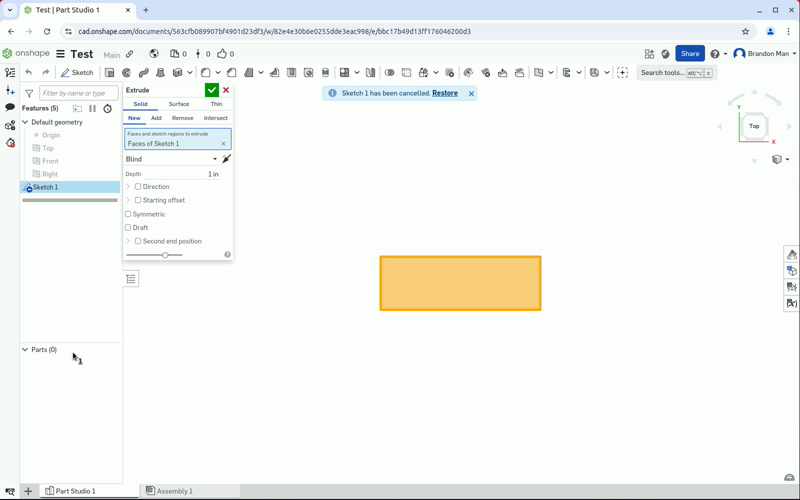
mouse_move(143, 106)
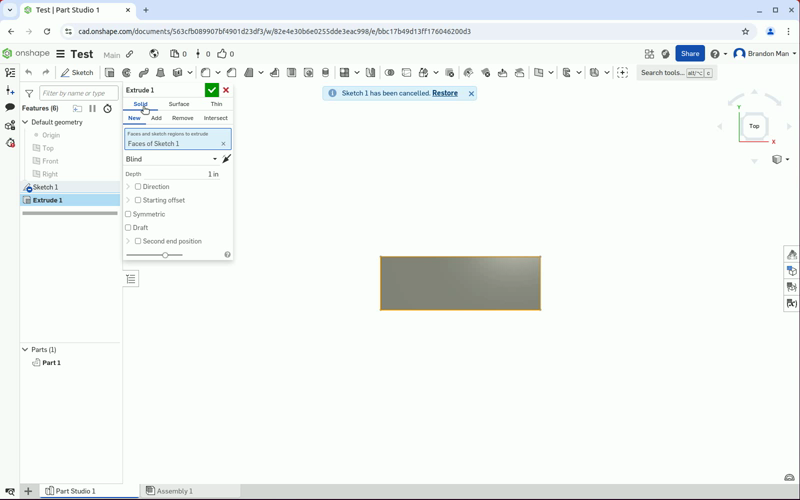
click(143, 106)
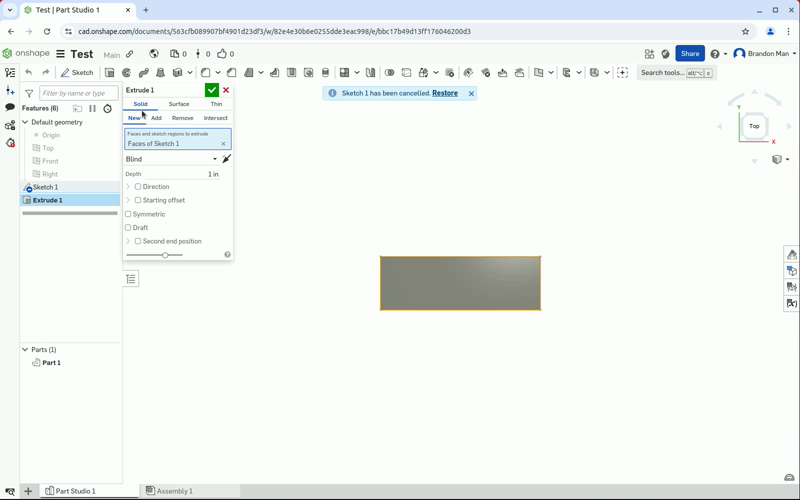
mouse_move(137, 120)
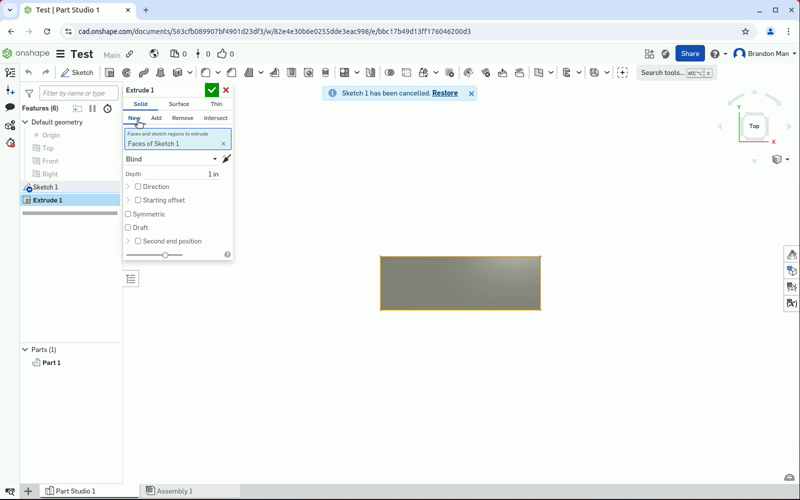
click(137, 120)
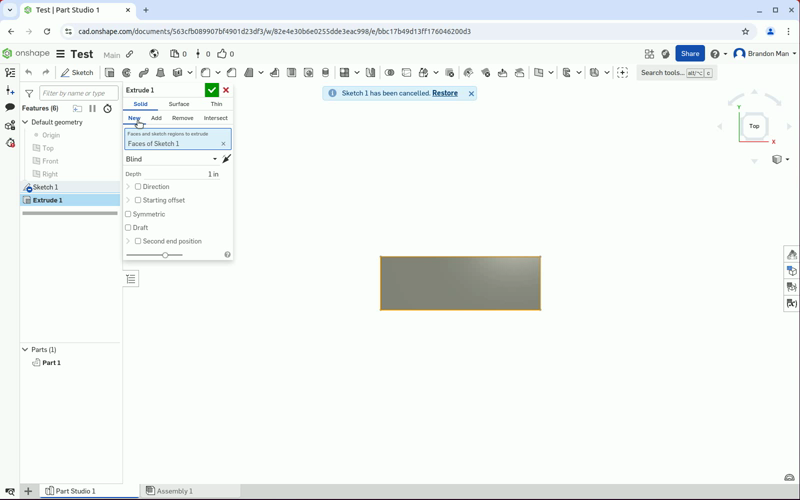
key(tab, 4)
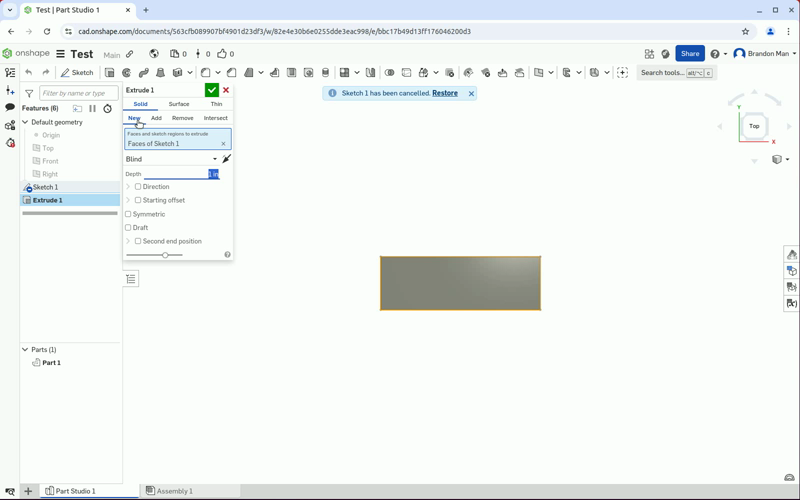
text(-0.241)
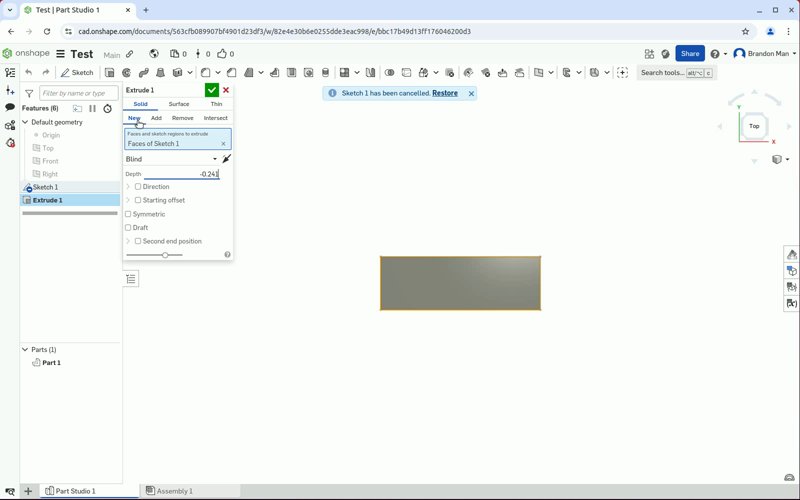
key(enter)
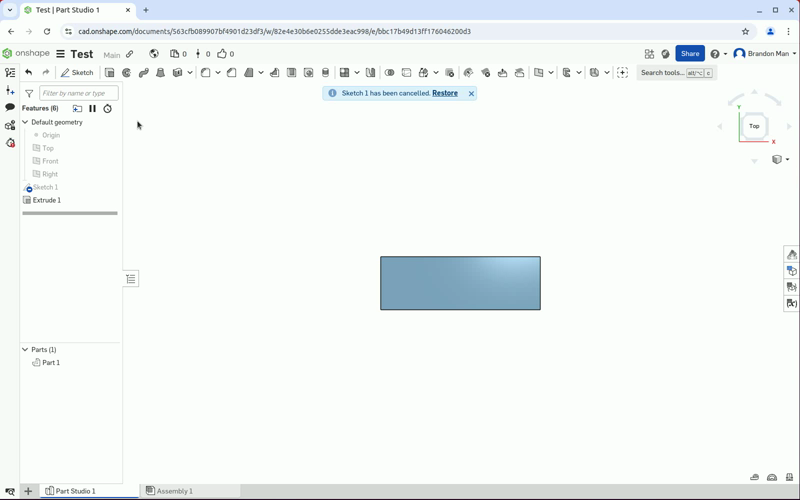
key(shift+h)
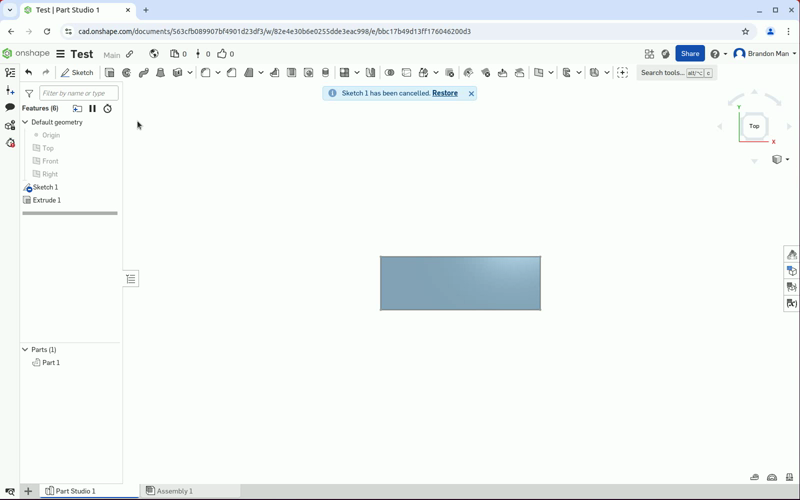
key(shift+h)
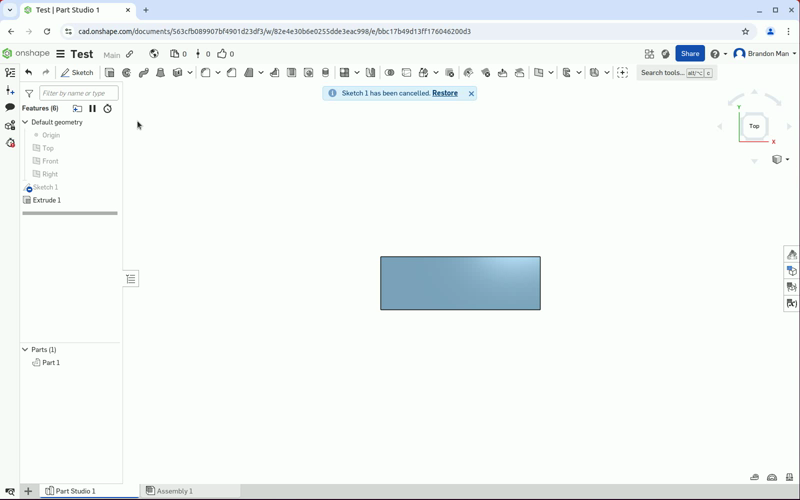
mouse_move(73, 189)
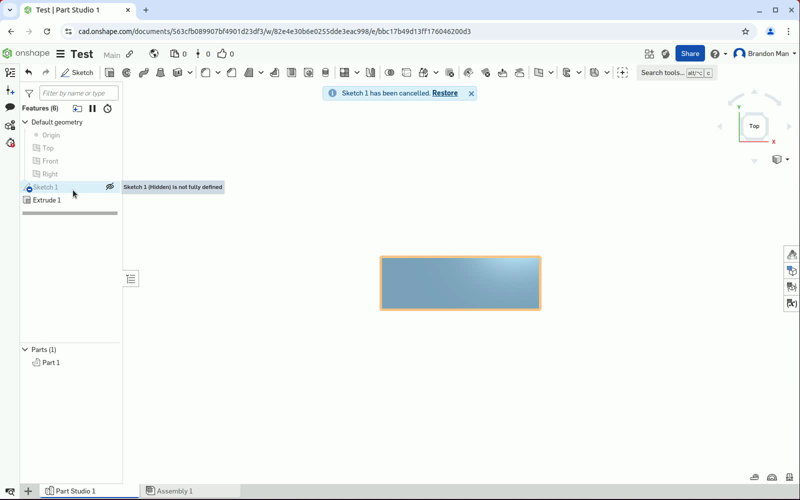
click(73, 189)
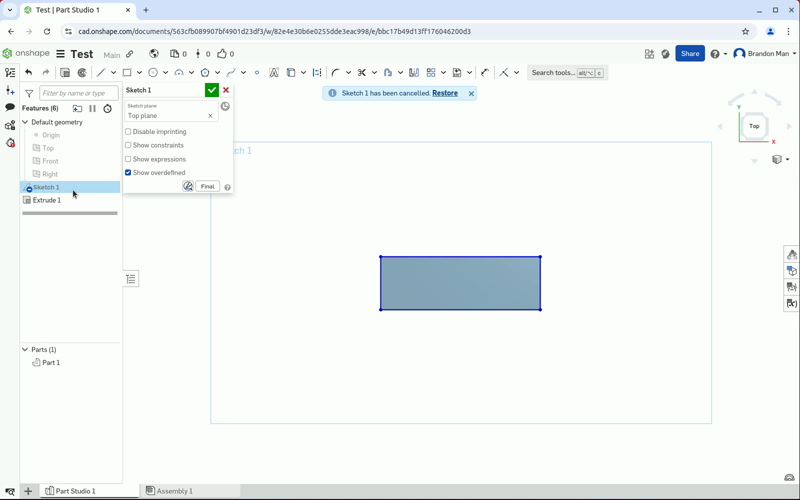
mouse_move(229, 92)
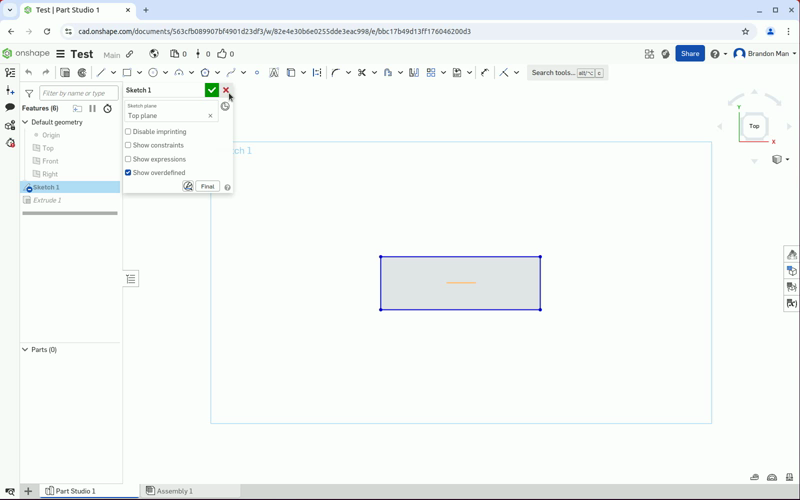
click(229, 92)
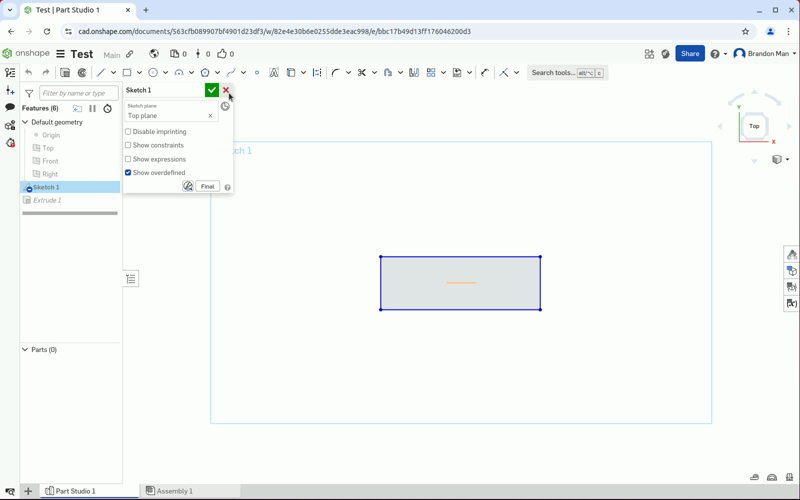
key(shift+s)
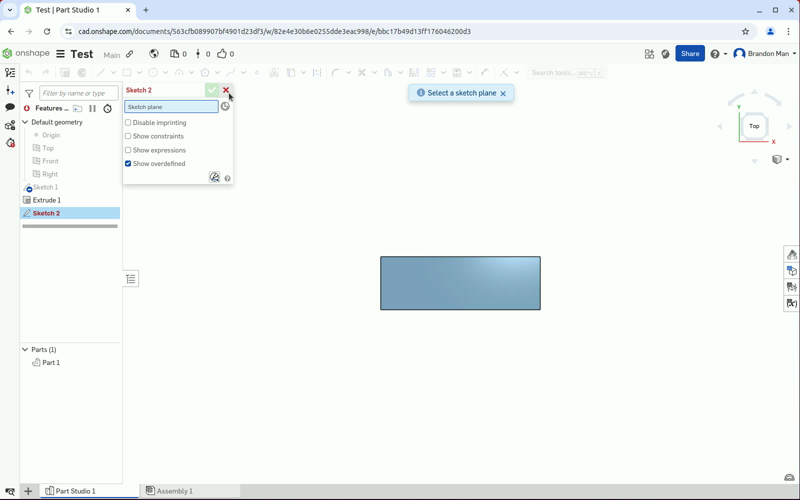
mouse_move(73, 150)
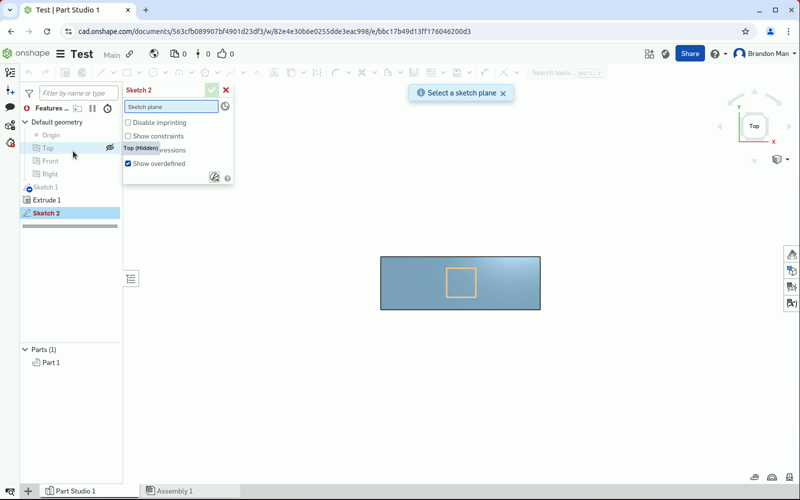
click(73, 150)
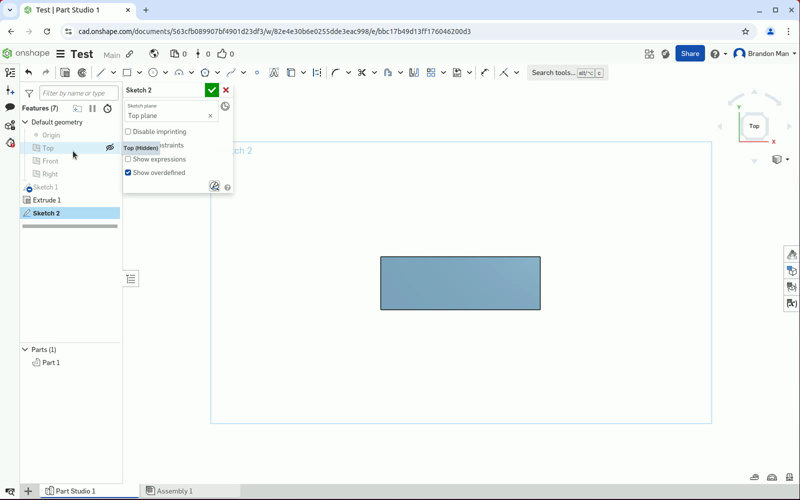
mouse_move(73, 352)
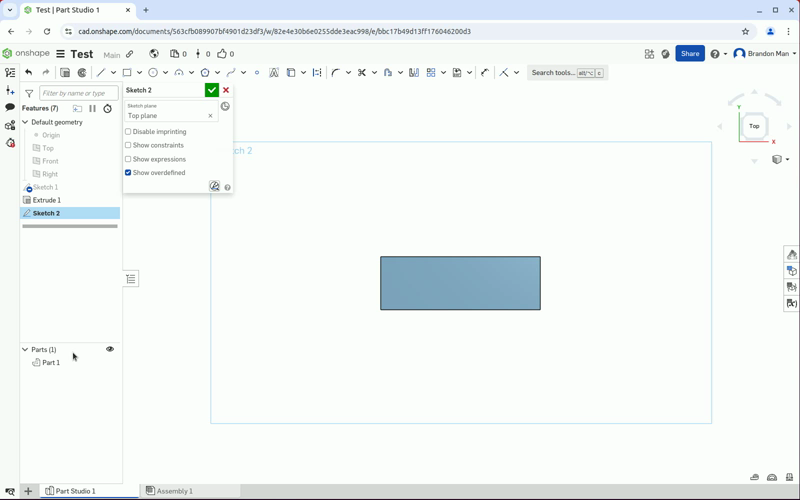
key(y)
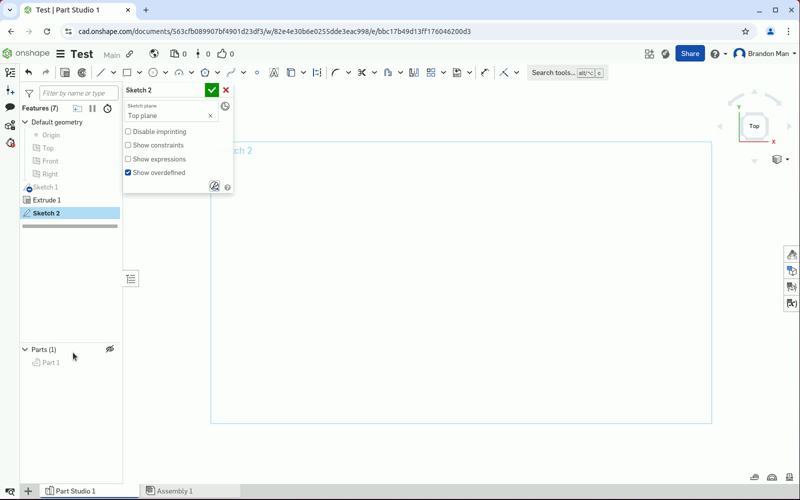
key(l)
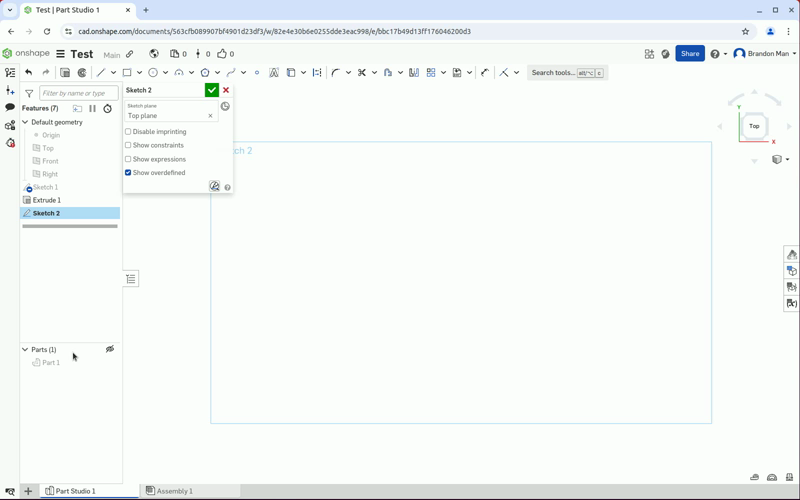
key_down(shift)
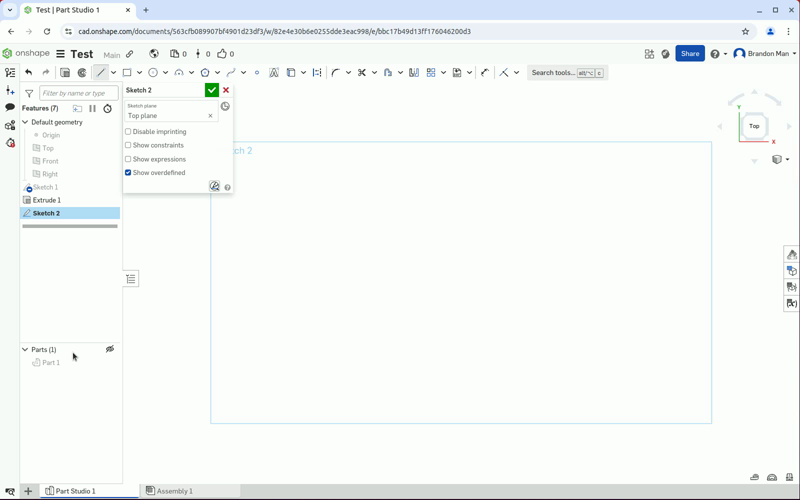
mouse_move(380, 254)
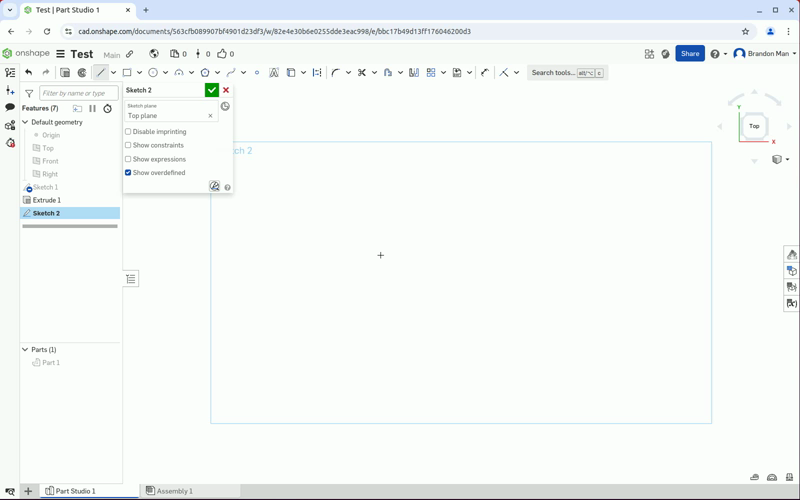
click(380, 254)
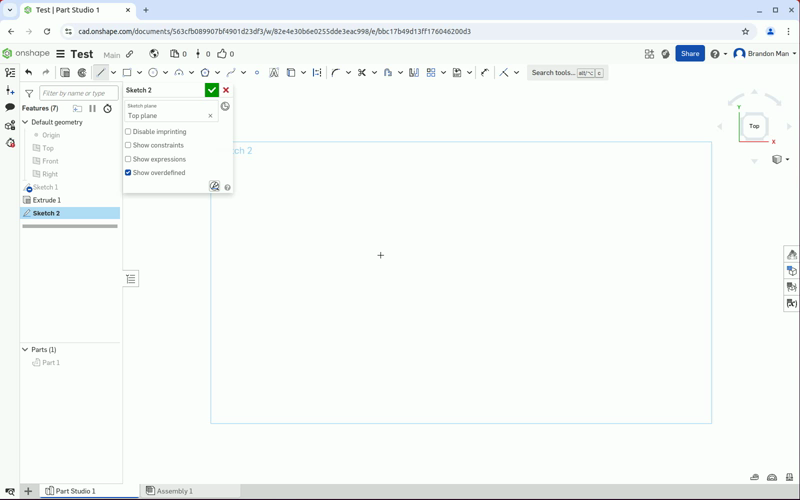
key_up(shift)
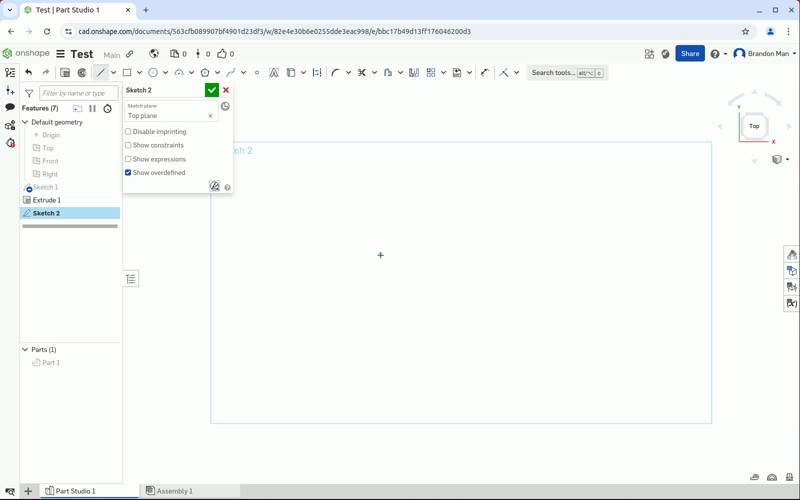
key_down(shift)
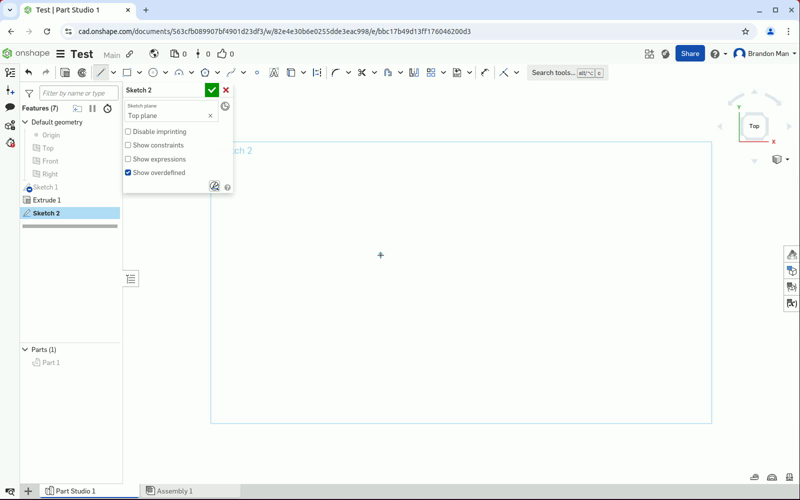
mouse_move(540, 254)
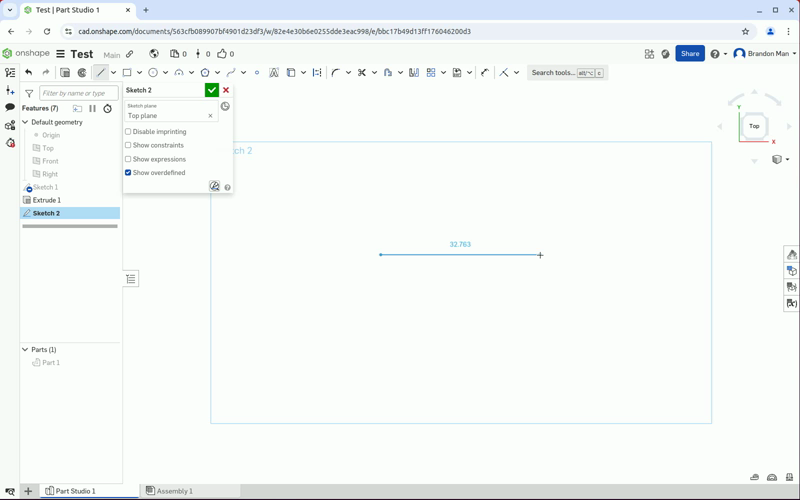
click(540, 254)
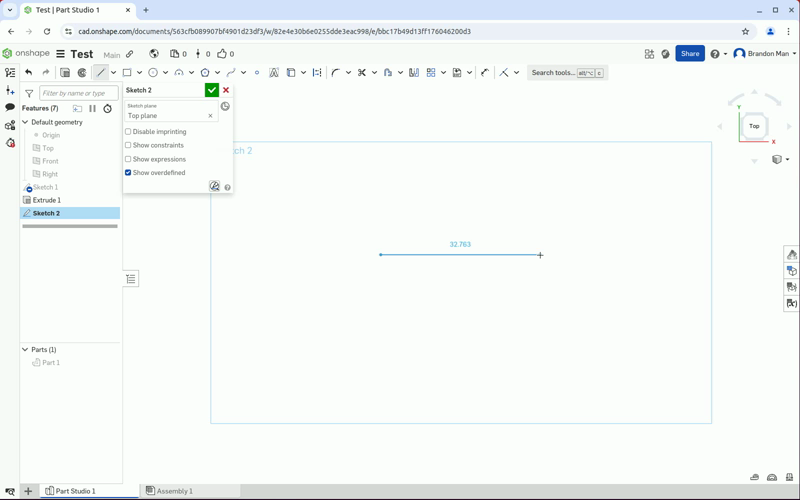
key_up(shift)
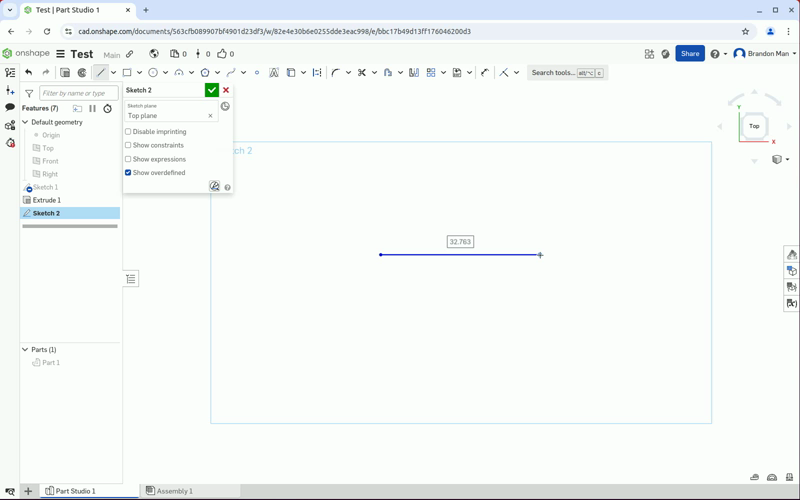
key_down(shift)
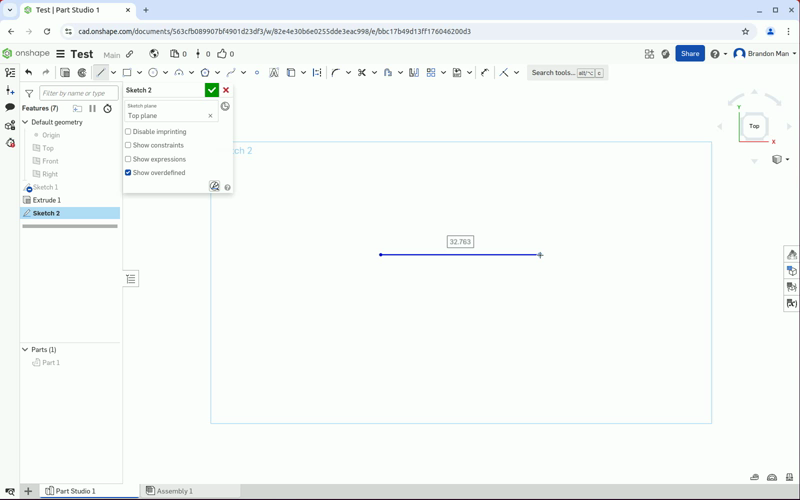
mouse_move(570, 254)
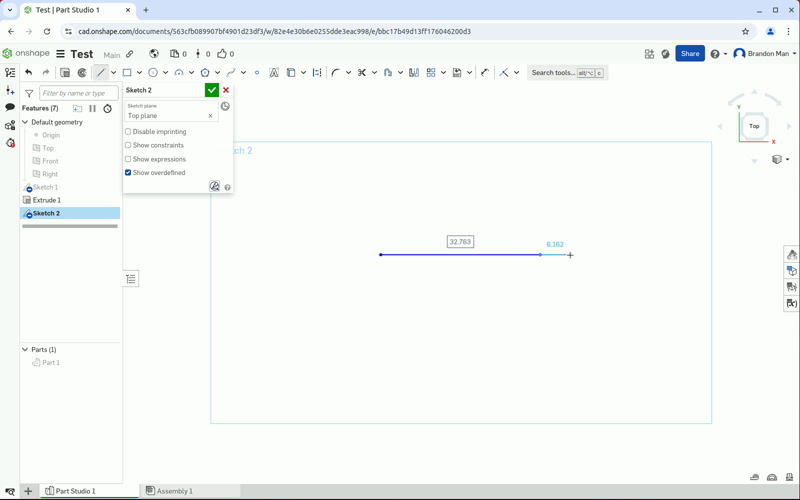
mouse_move(540, 222)
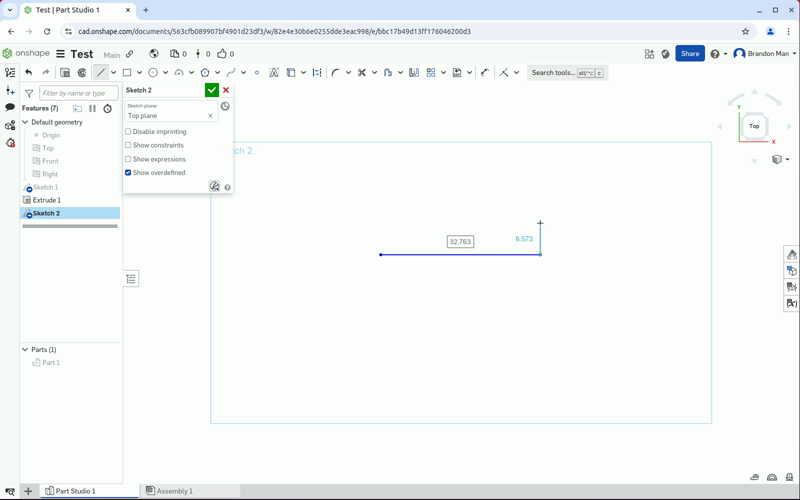
click(540, 222)
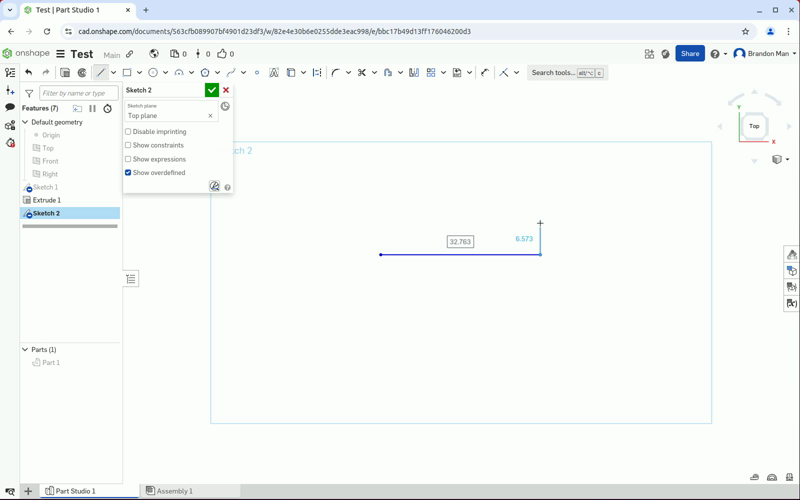
key_up(shift)
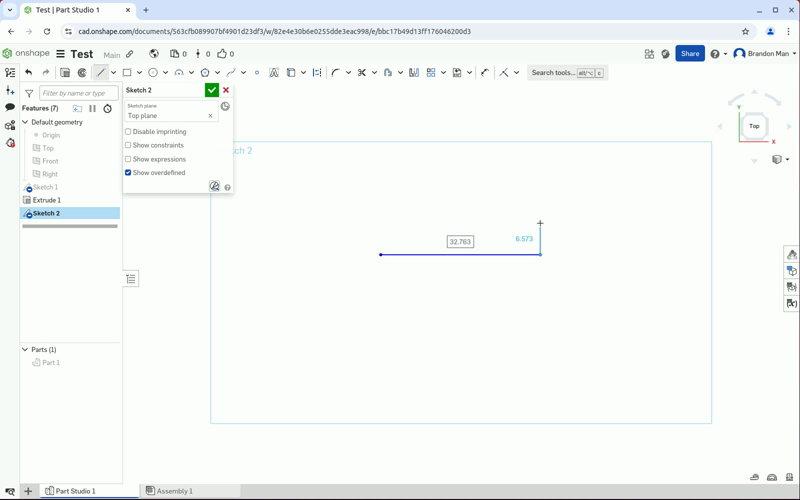
key_down(shift)
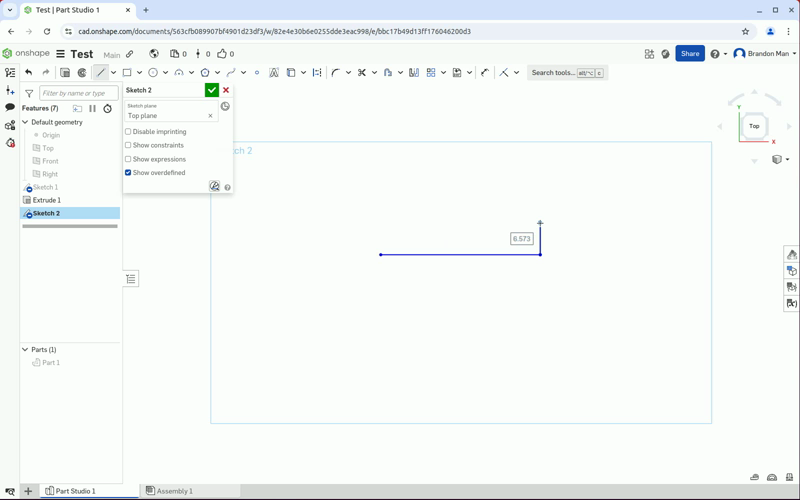
mouse_move(380, 222)
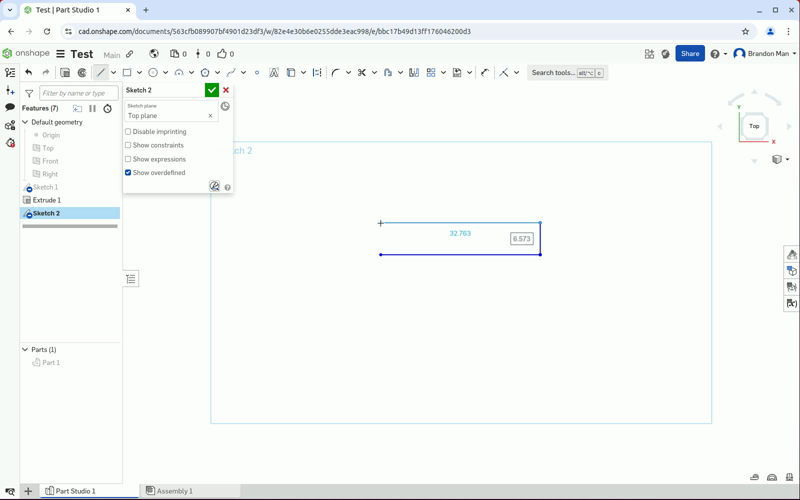
click(380, 222)
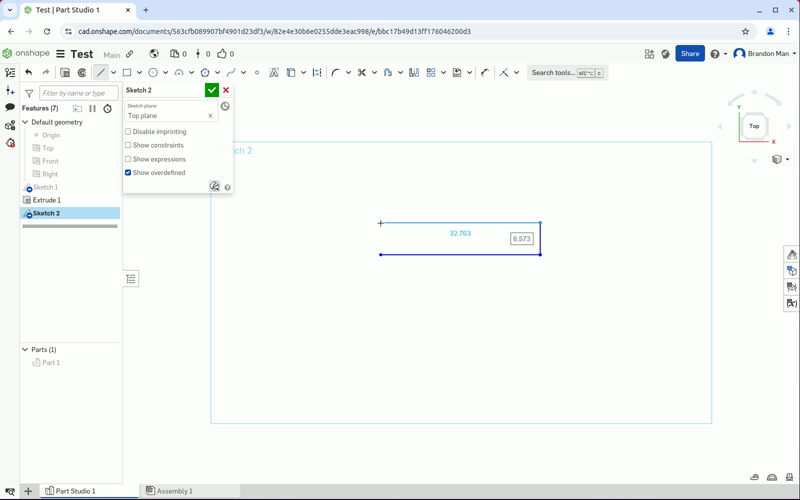
key_up(shift)
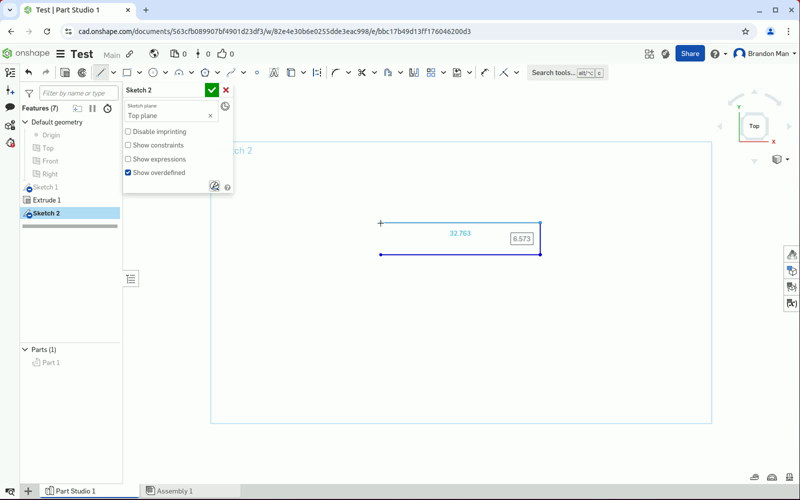
mouse_move(410, 222)
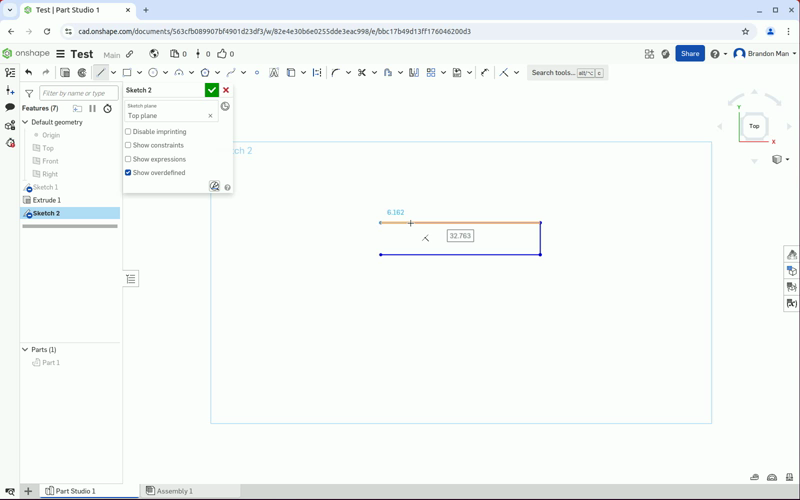
key_down(shift)
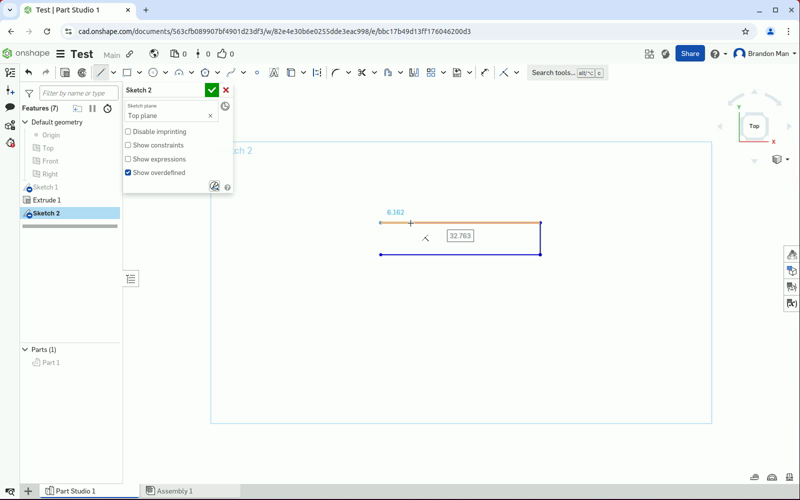
mouse_move(380, 254)
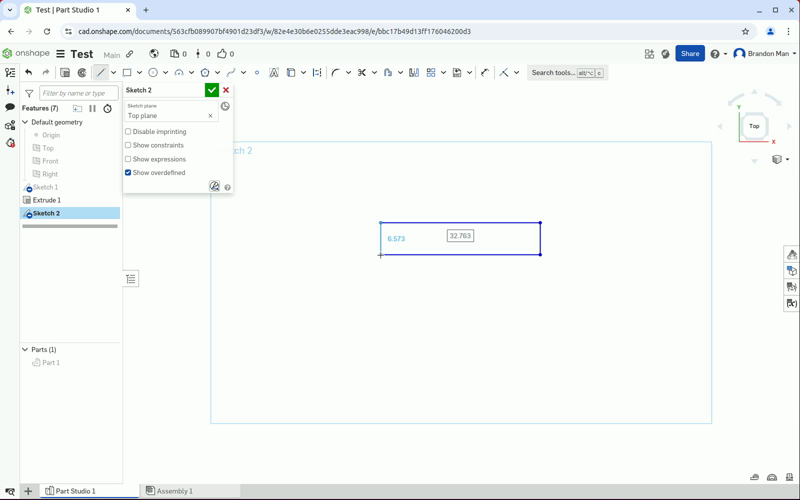
key_up(shift)
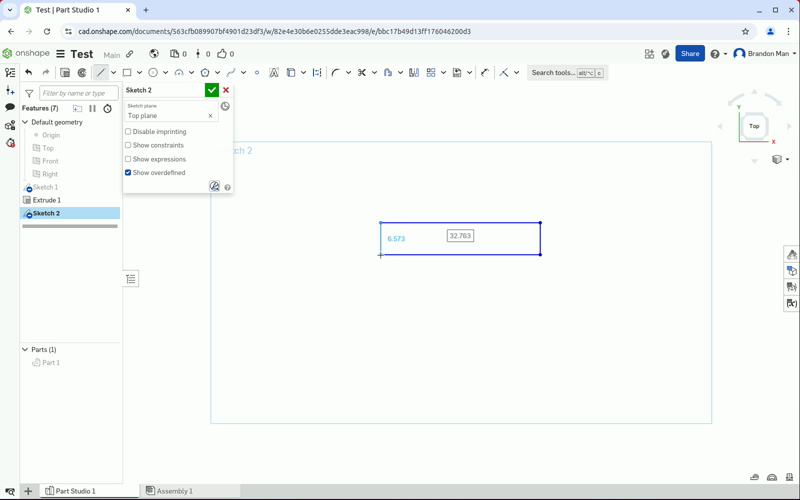
click(380, 254)
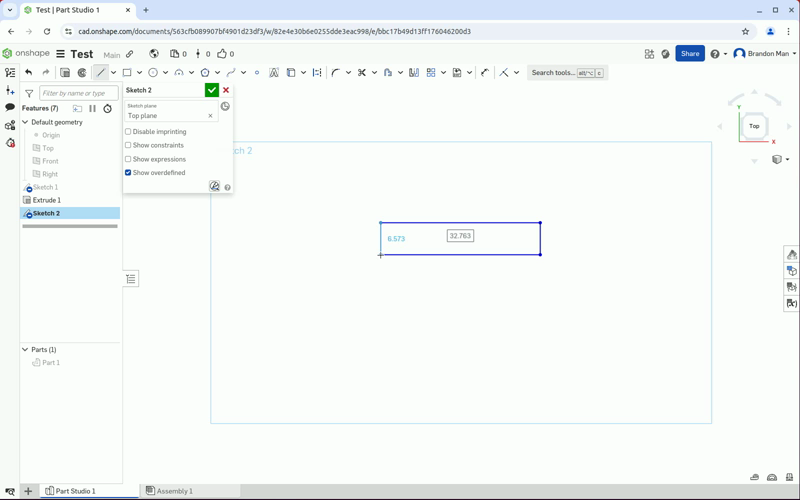
key(esc)
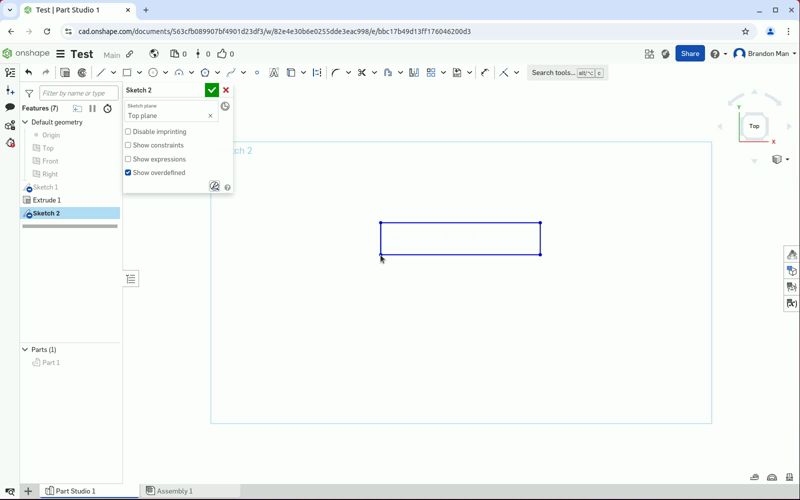
mouse_move(459, 246)
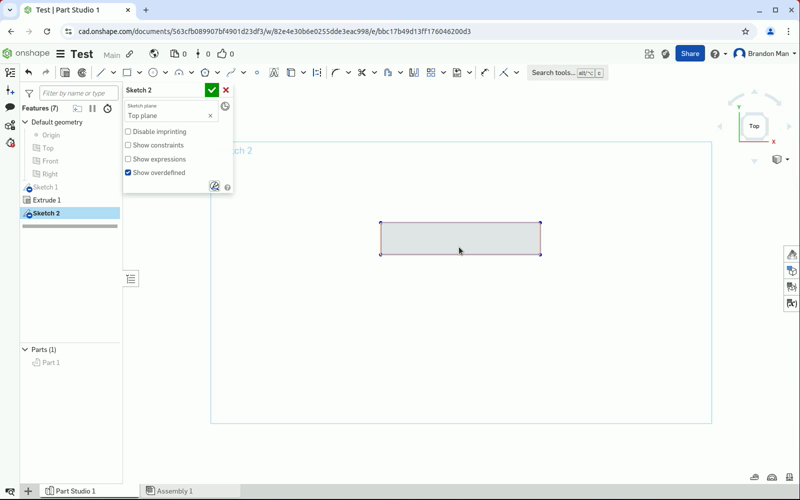
click(459, 246)
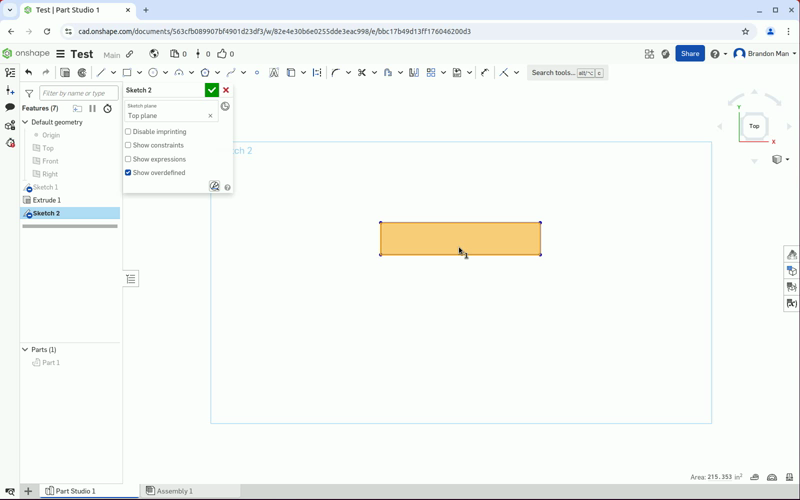
mouse_move(73, 352)
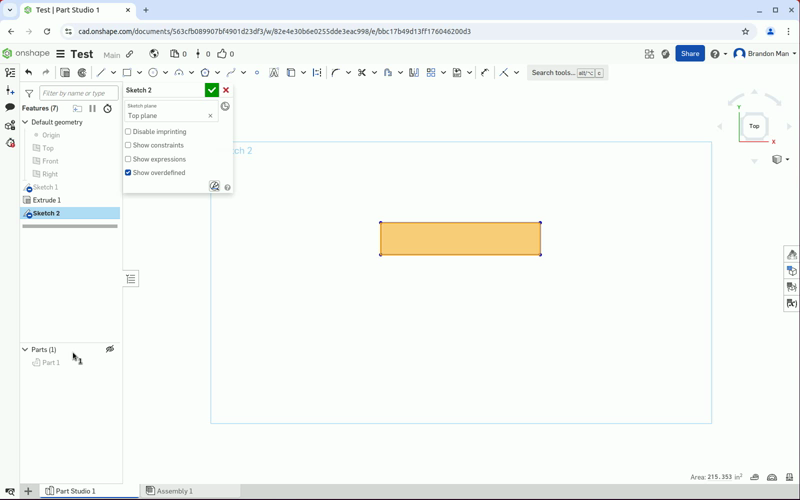
key(shift+y)
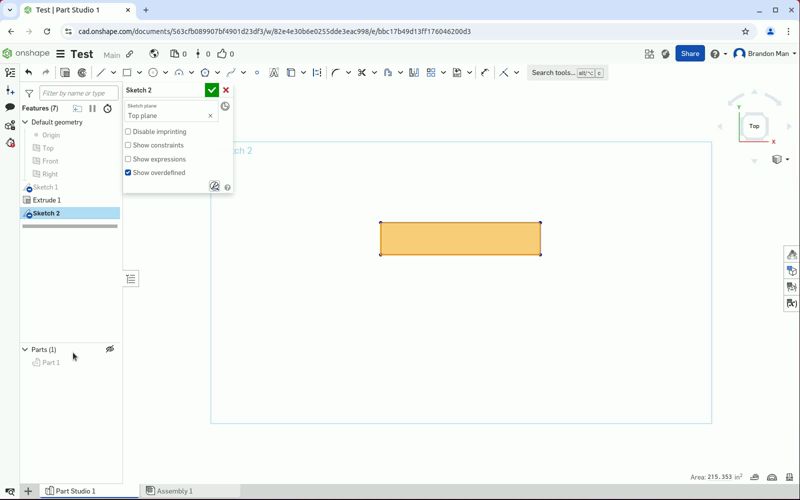
key(shift+e)
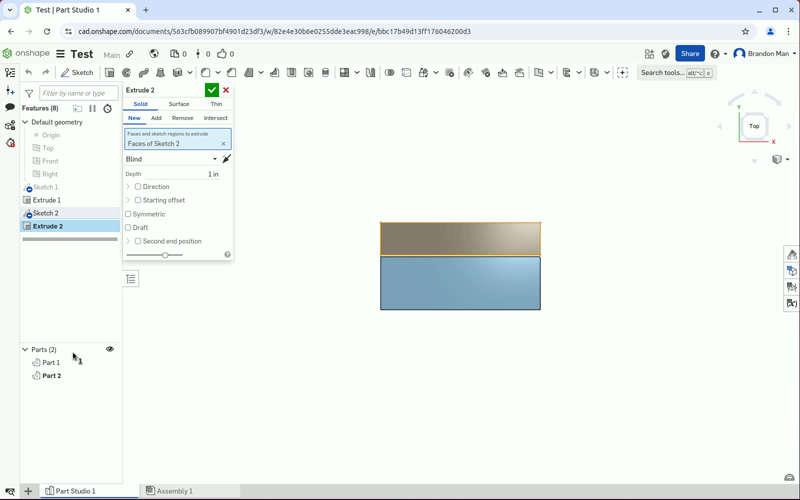
mouse_move(143, 106)
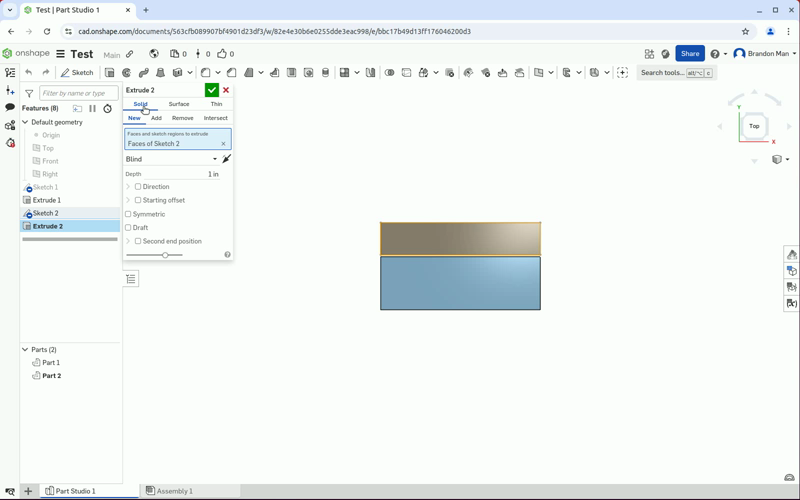
click(143, 106)
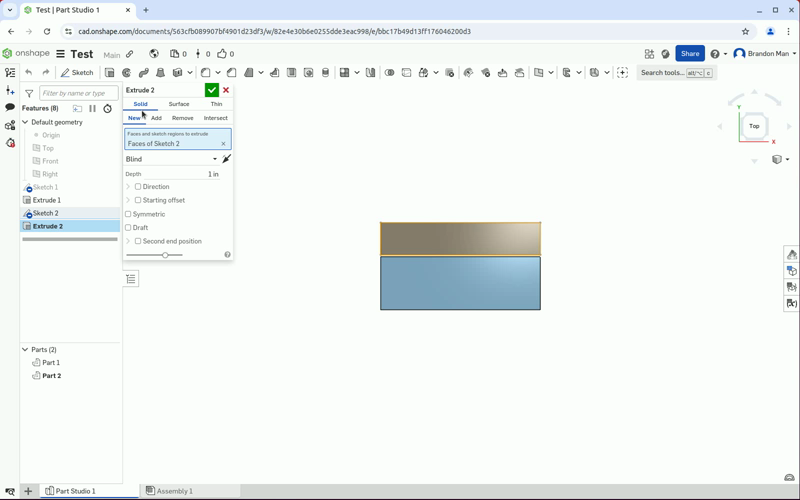
mouse_move(137, 120)
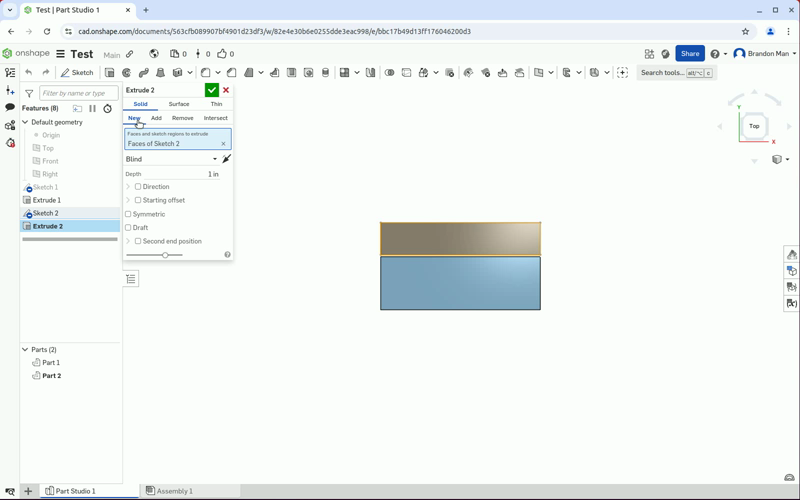
click(137, 120)
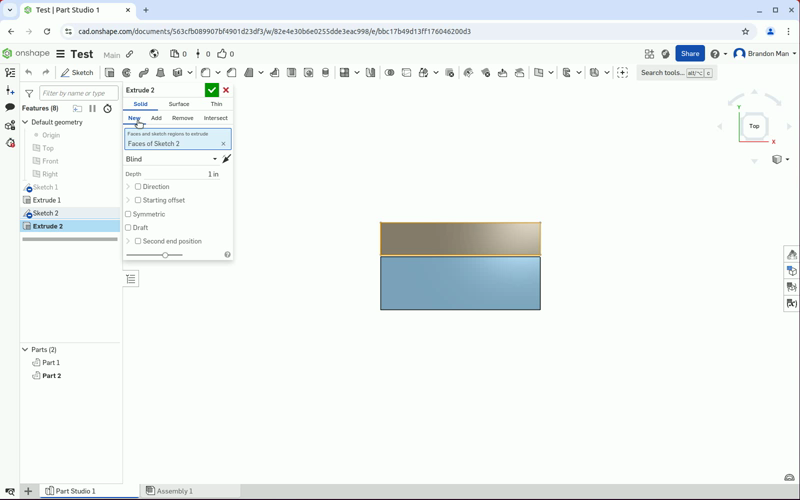
key(tab, 4)
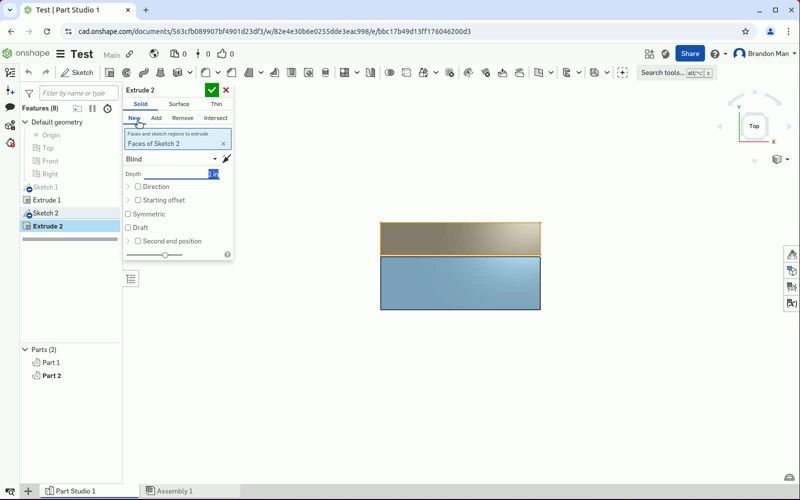
text(-0.241)
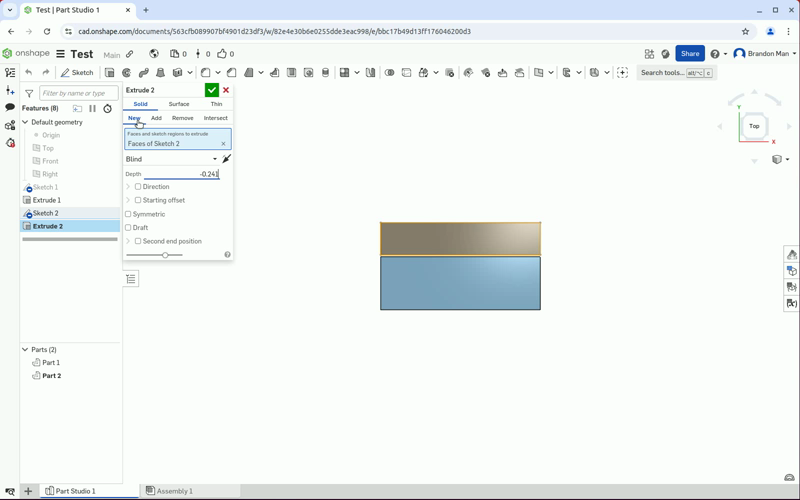
key(enter)
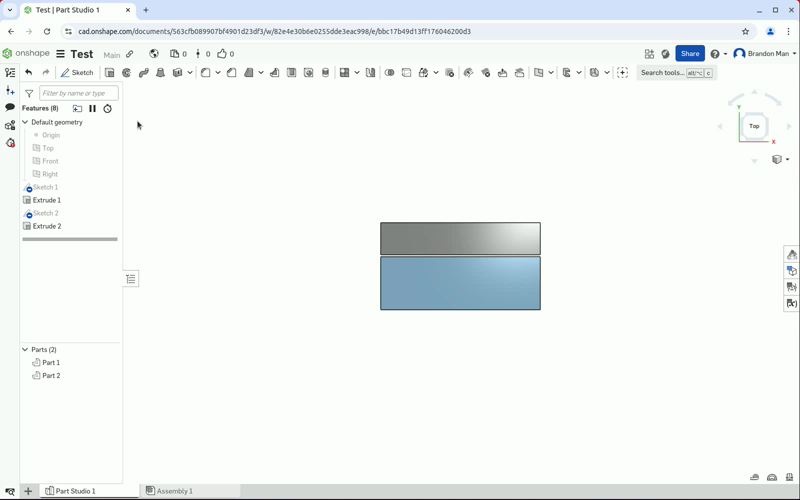
key(shift+h)
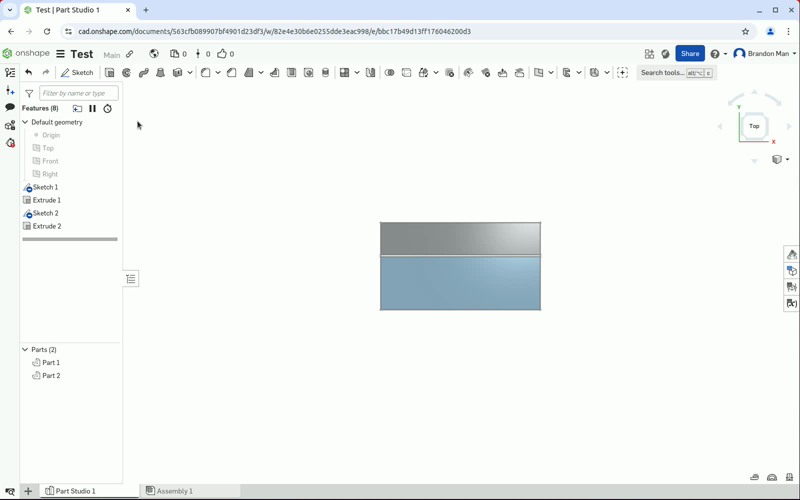
key(shift+h)
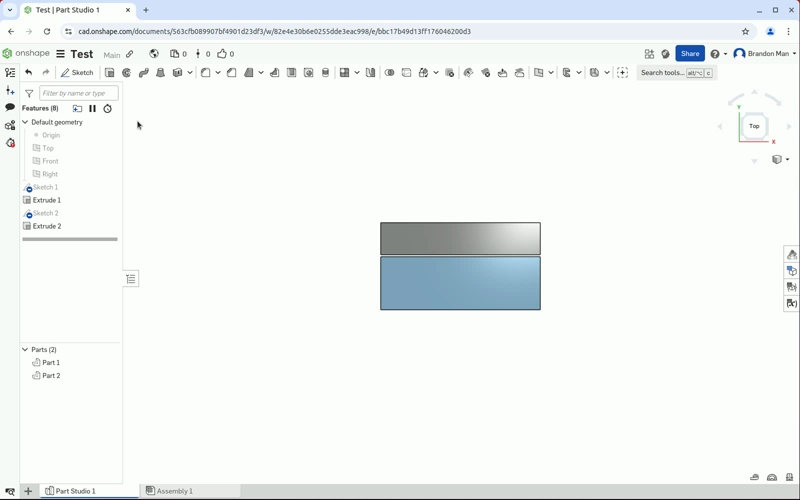
mouse_move(73, 189)
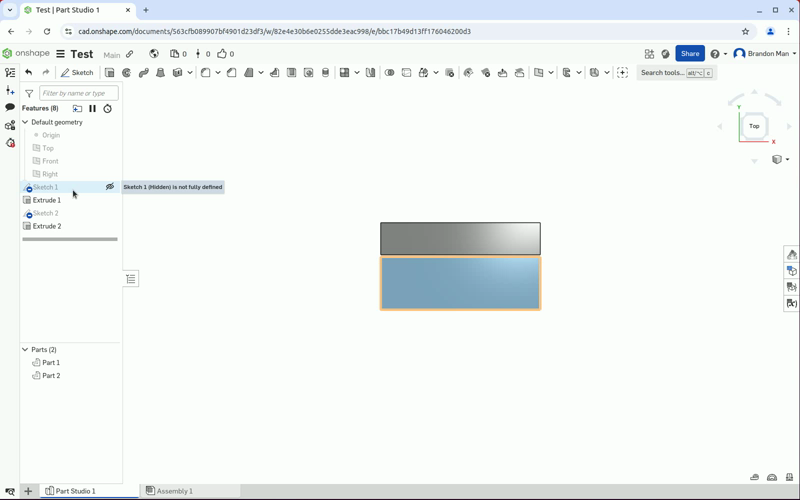
click(73, 189)
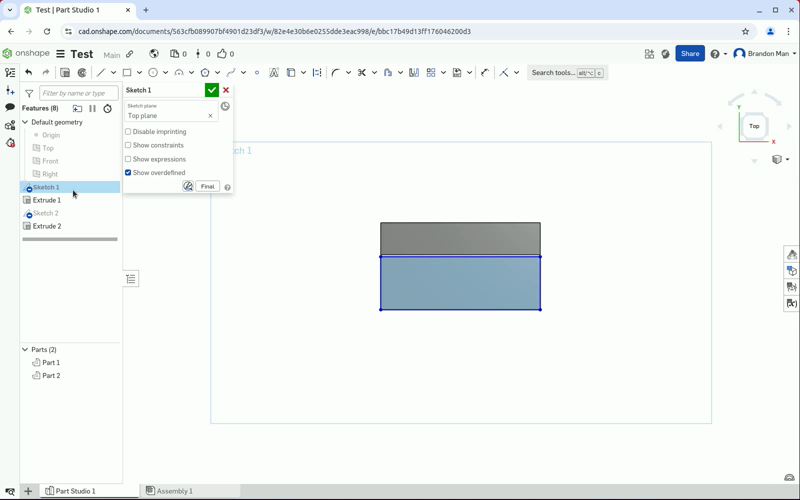
mouse_move(229, 92)
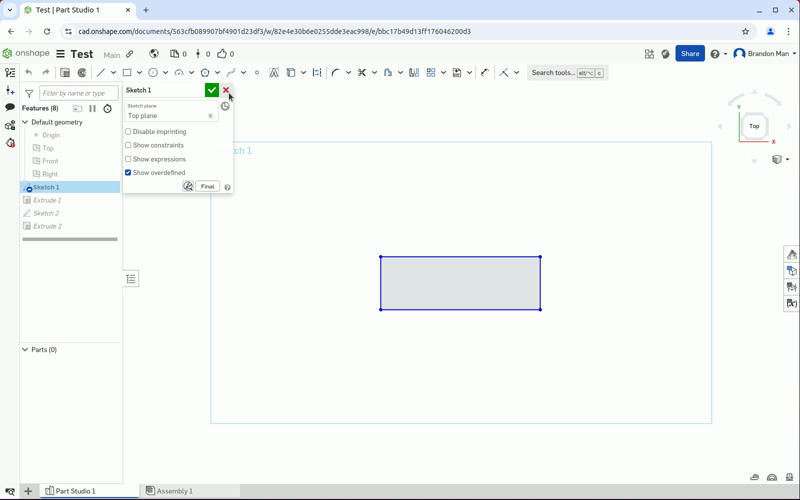
click(229, 92)
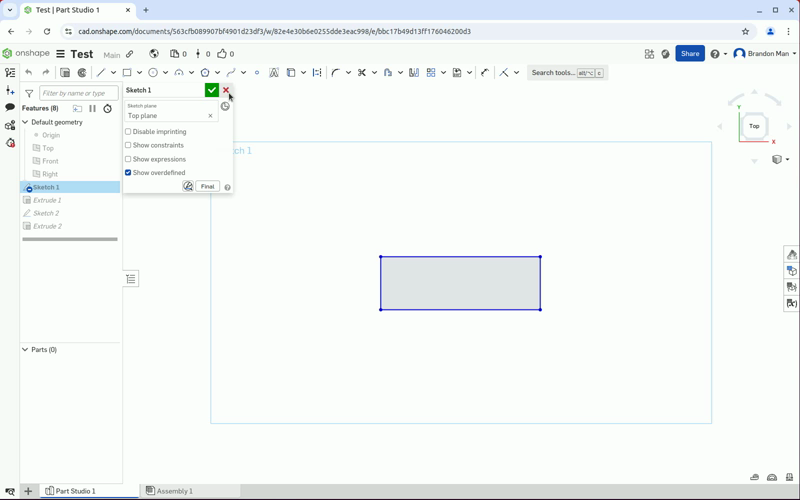
key(shift+s)
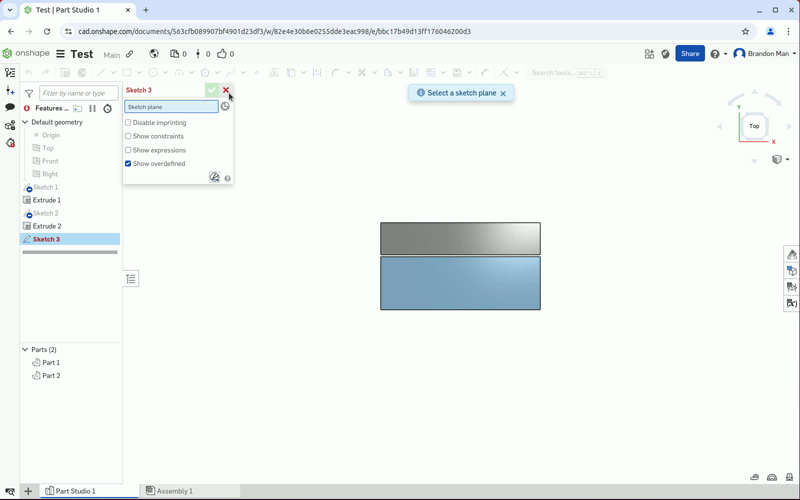
mouse_move(73, 150)
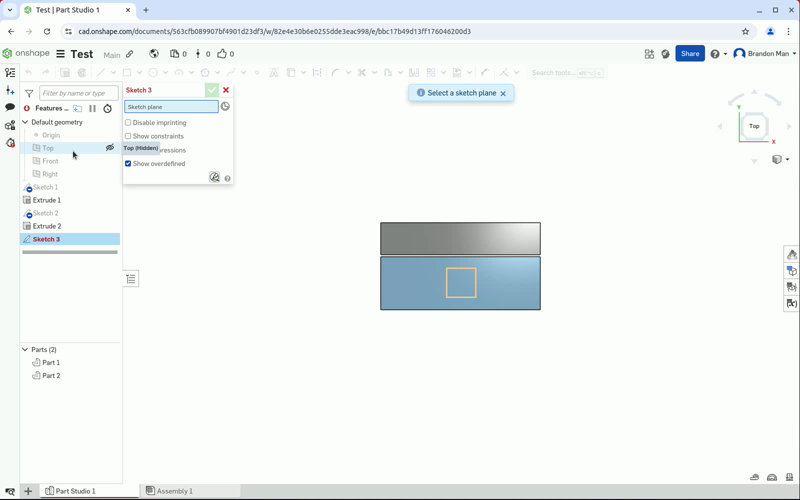
click(73, 150)
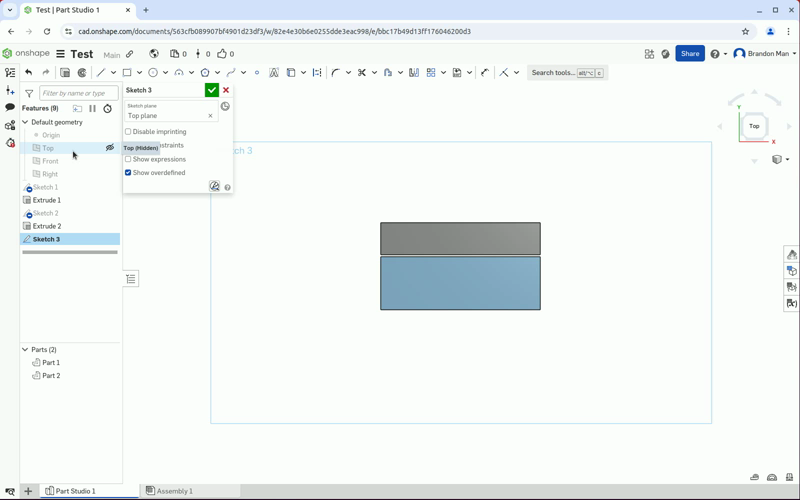
mouse_move(73, 352)
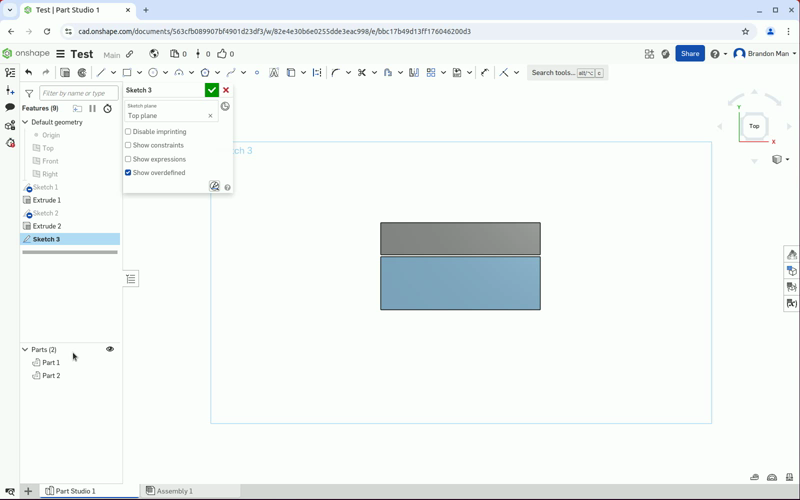
key(y)
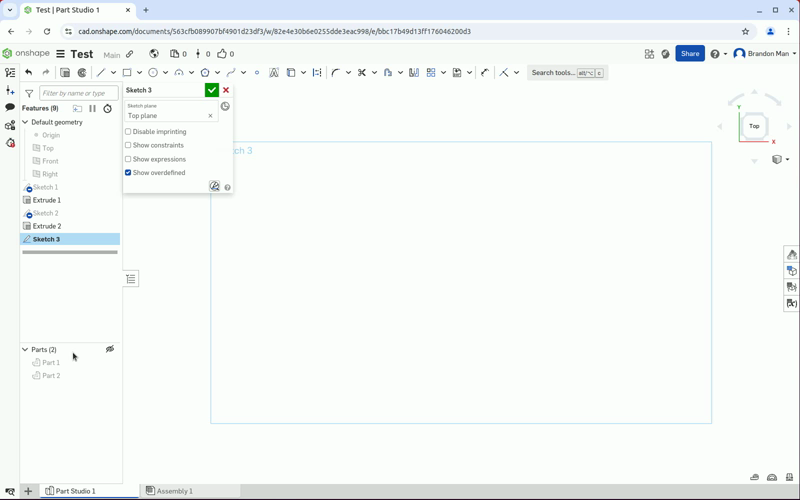
key(l)
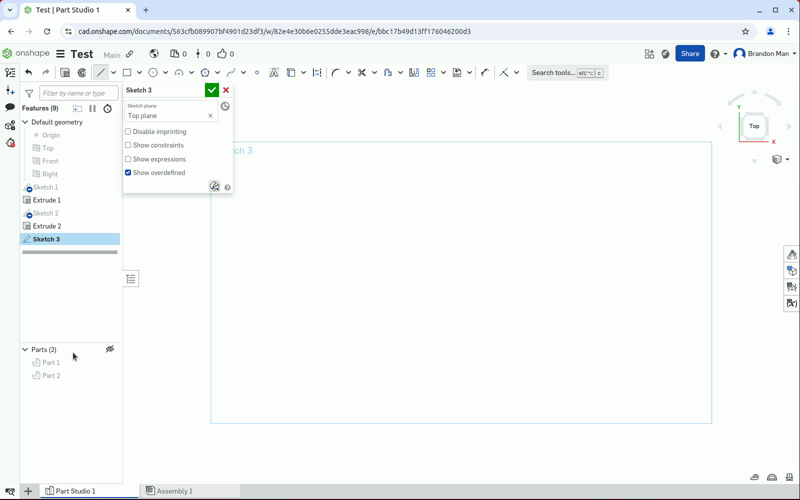
key_down(shift)
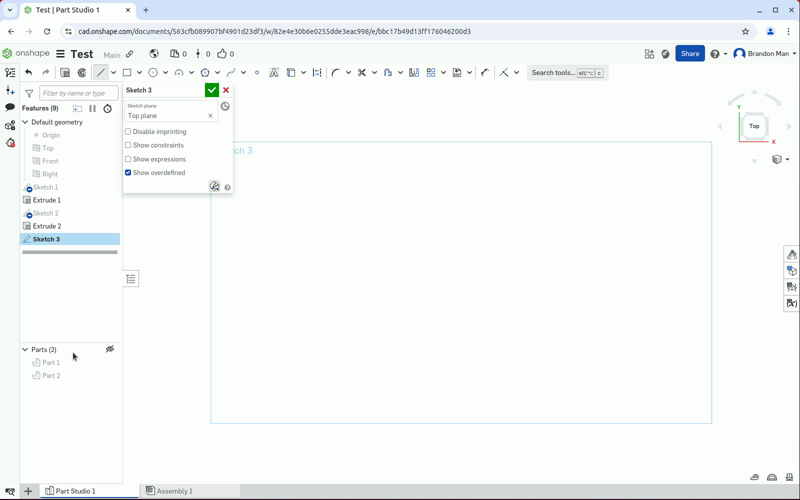
mouse_move(348, 309)
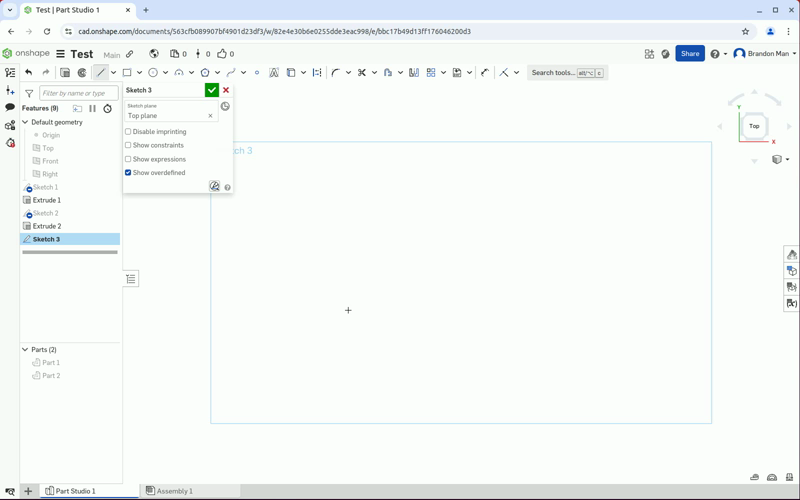
click(348, 309)
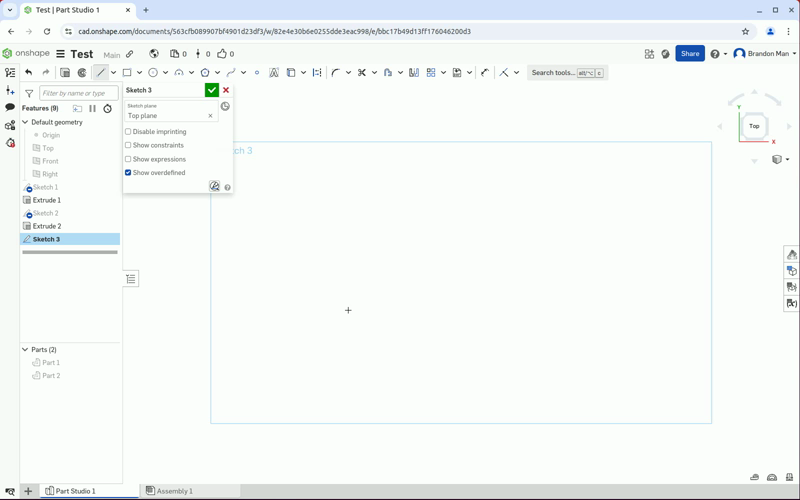
key_up(shift)
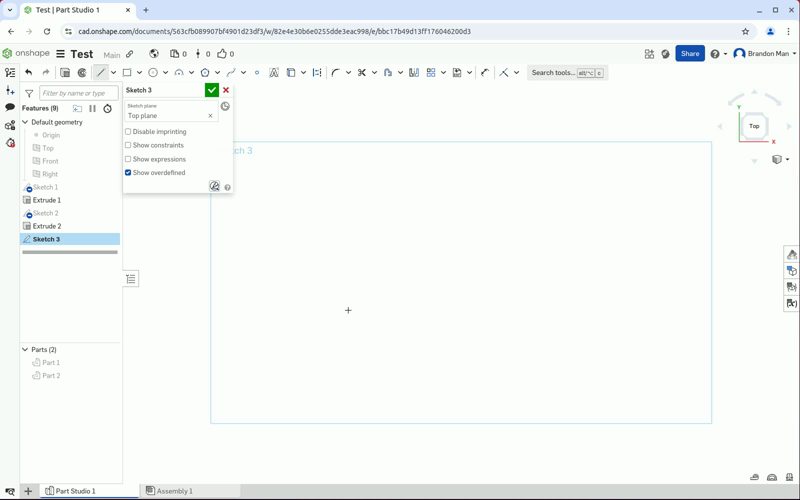
key_down(shift)
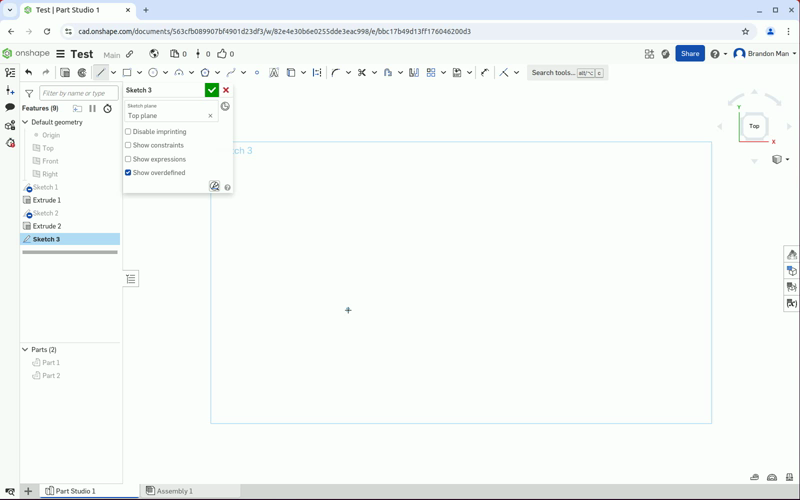
mouse_move(378, 309)
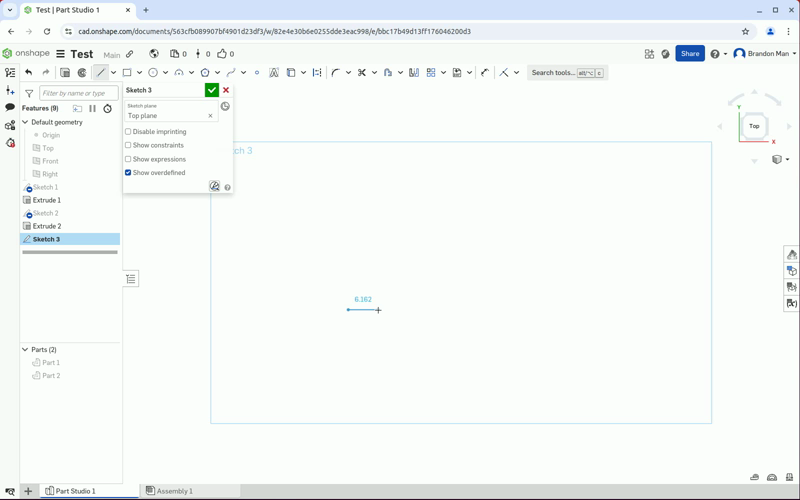
mouse_move(380, 309)
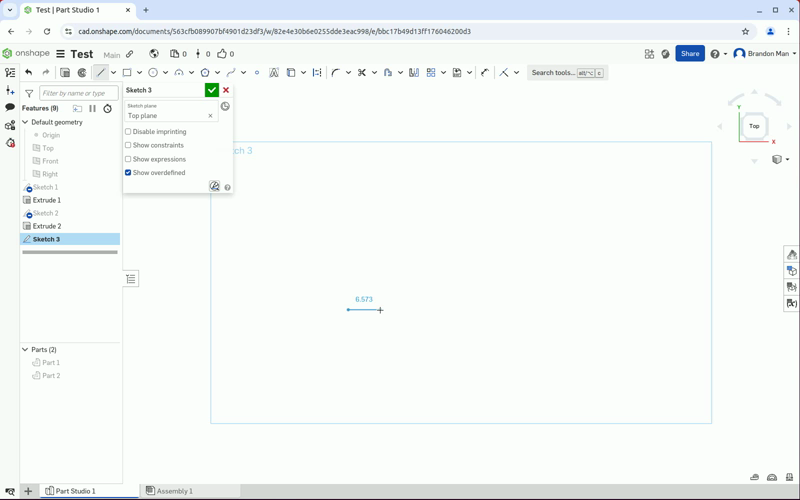
click(380, 309)
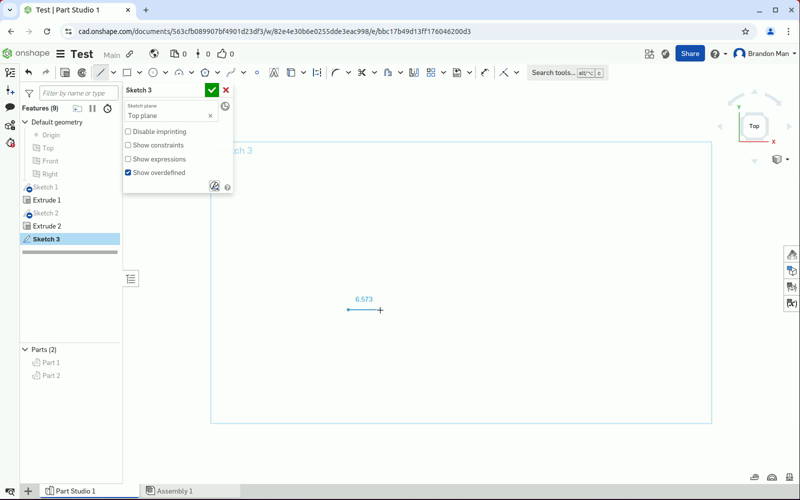
key_up(shift)
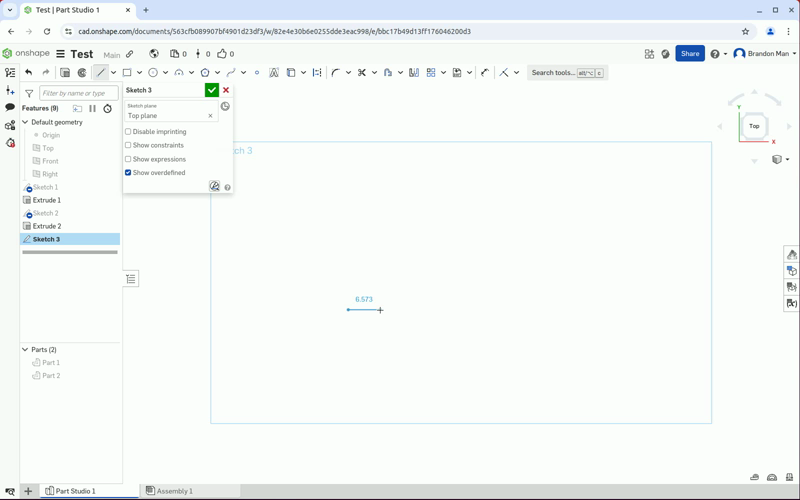
key_down(shift)
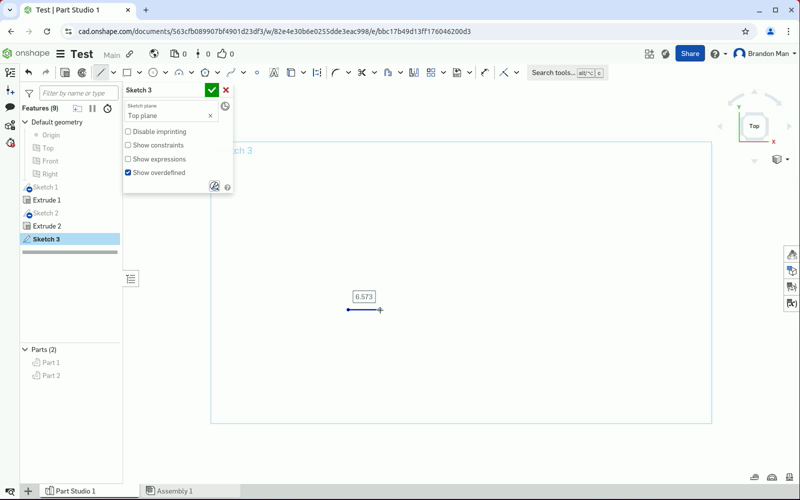
mouse_move(410, 309)
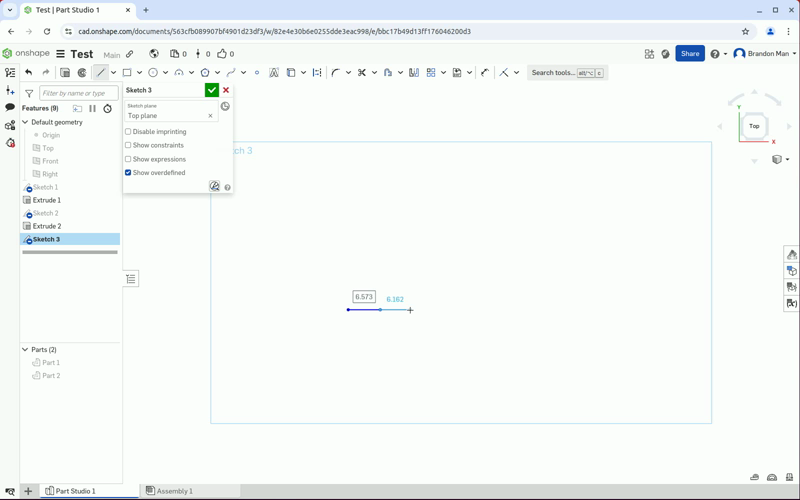
mouse_move(380, 256)
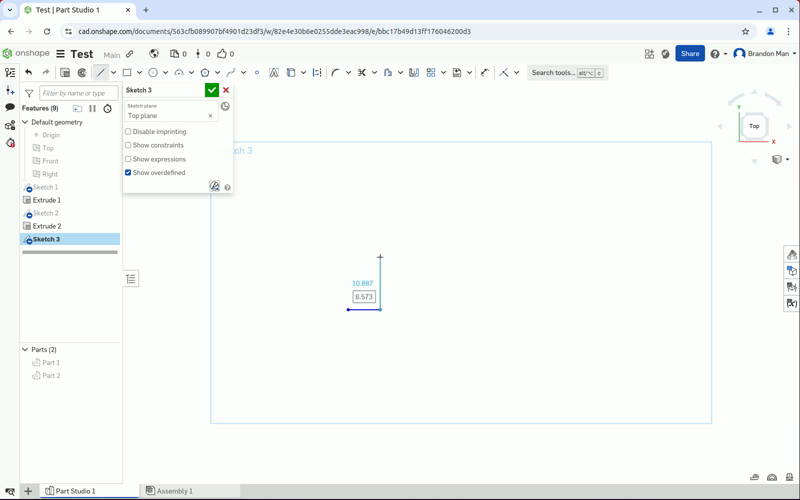
click(380, 256)
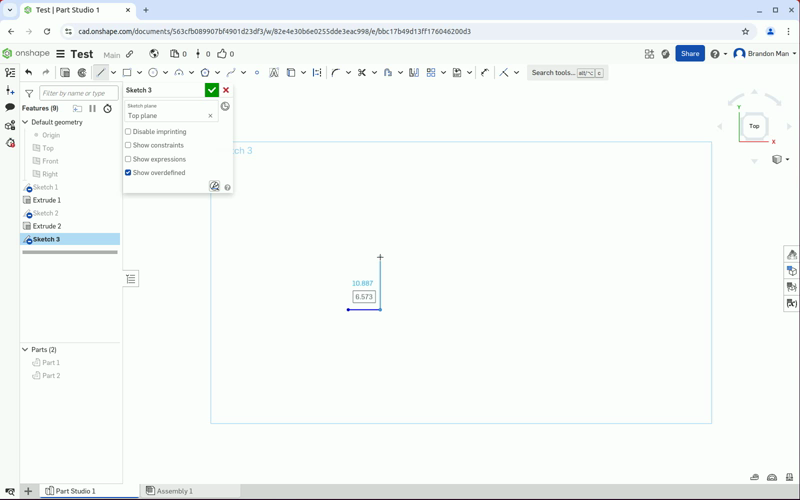
key_up(shift)
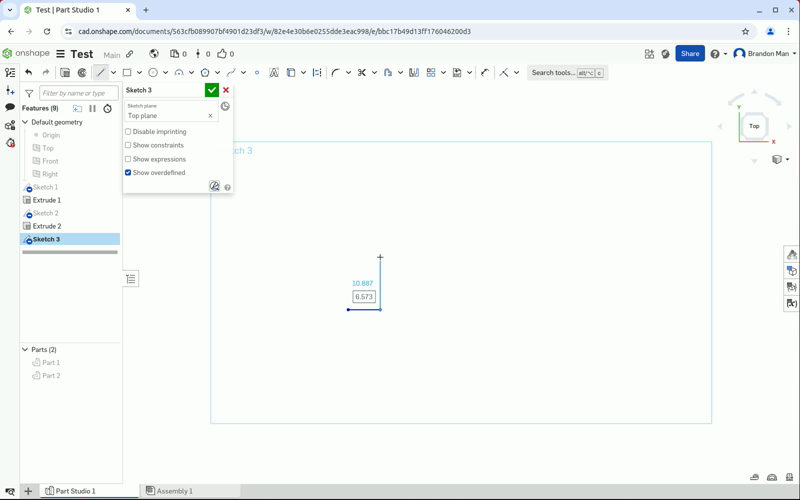
key_down(shift)
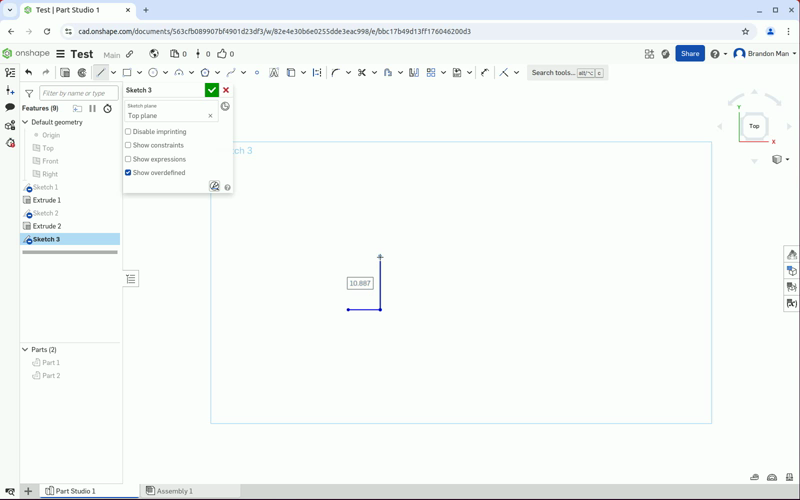
mouse_move(410, 256)
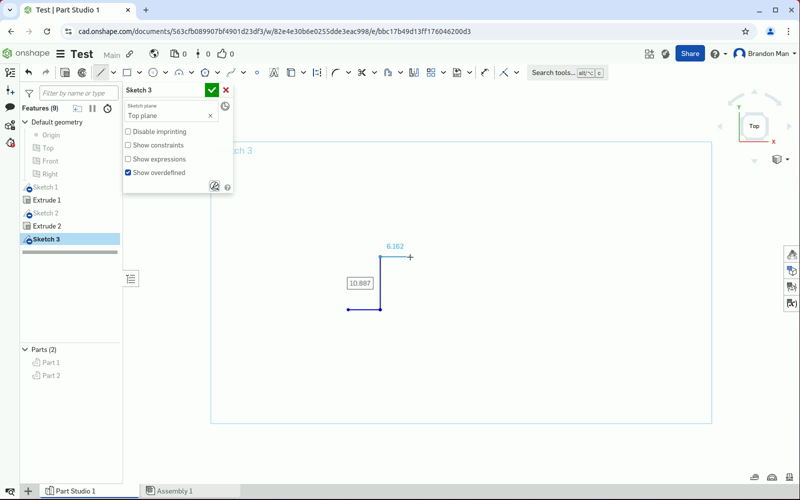
mouse_move(348, 256)
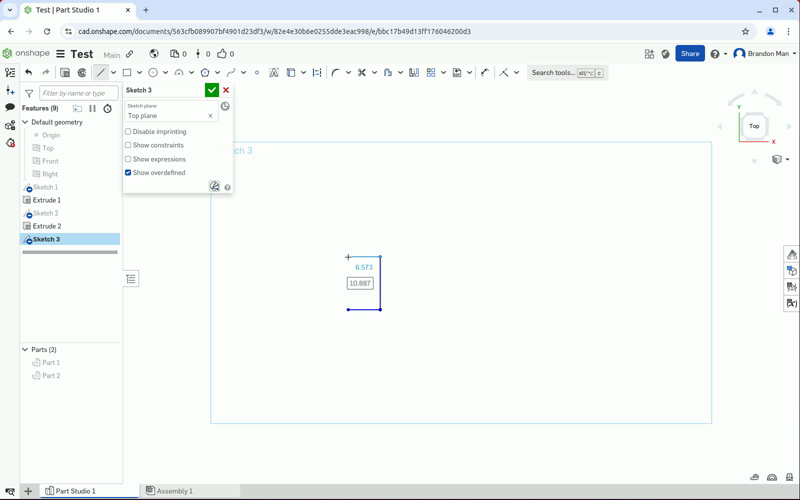
click(348, 256)
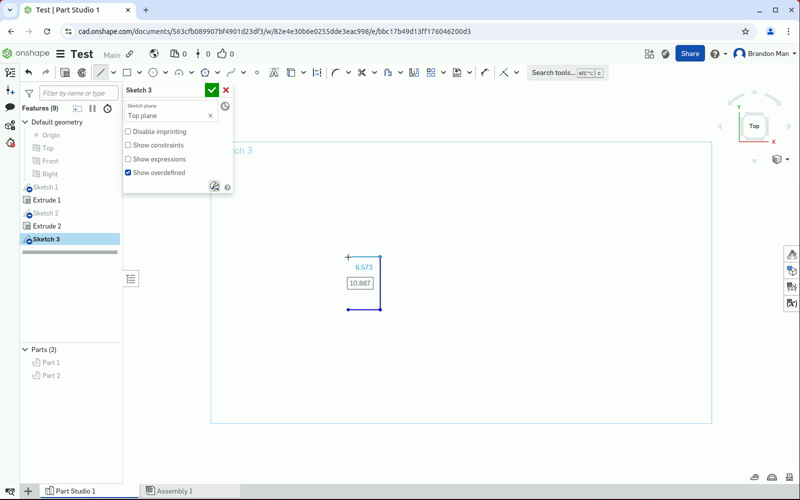
key_up(shift)
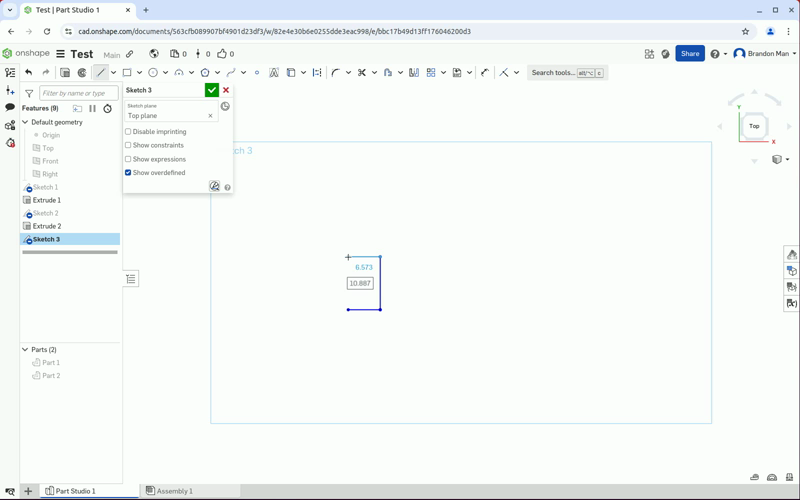
mouse_move(378, 256)
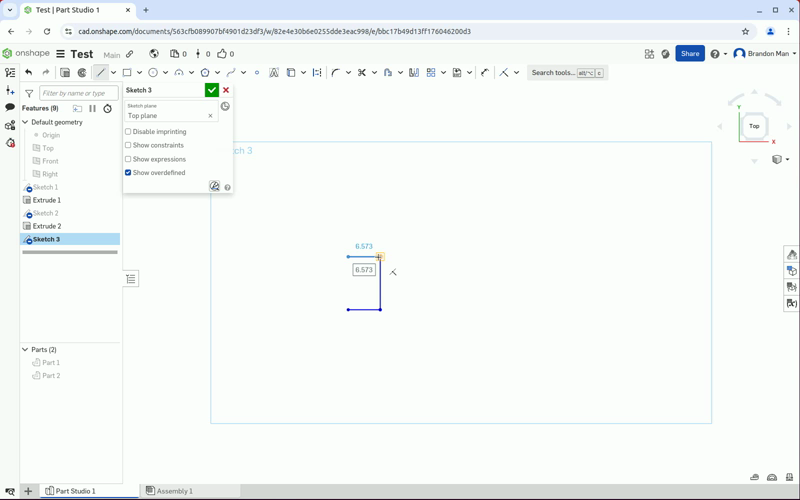
key_down(shift)
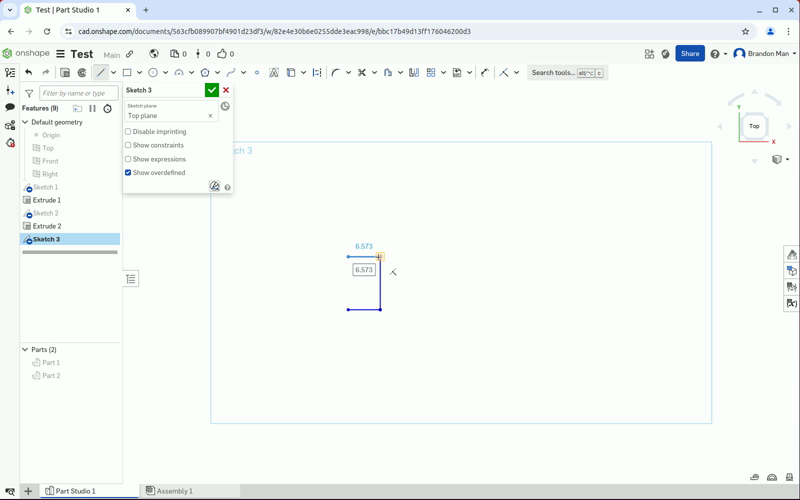
mouse_move(348, 309)
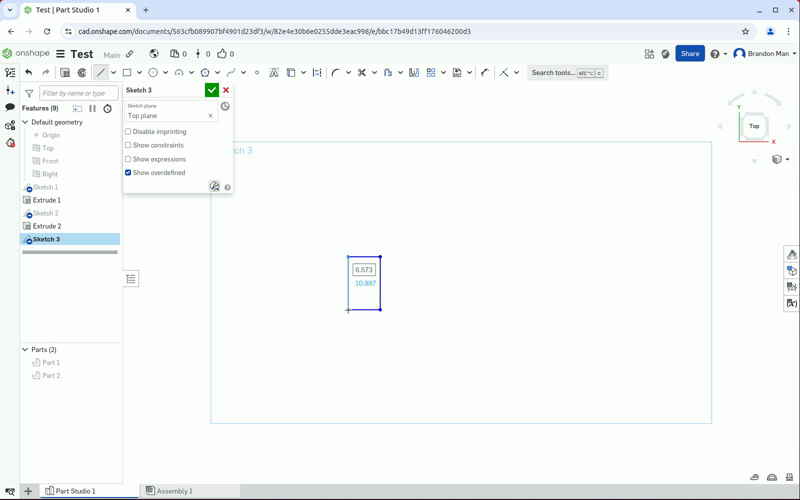
key_up(shift)
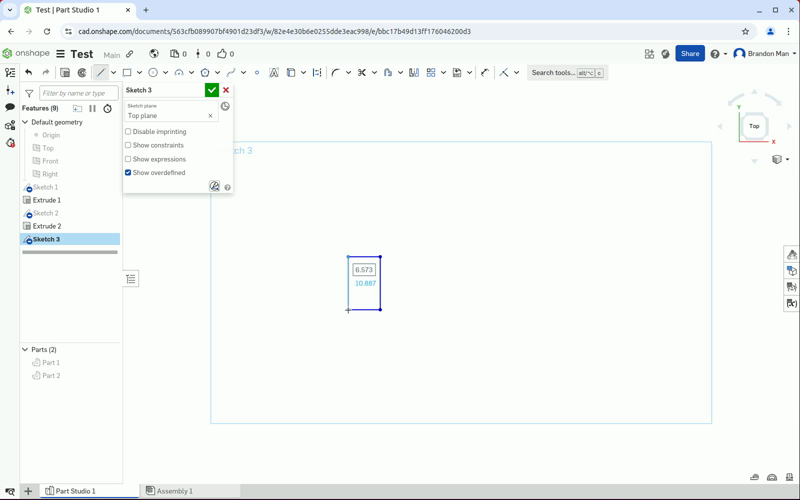
click(348, 309)
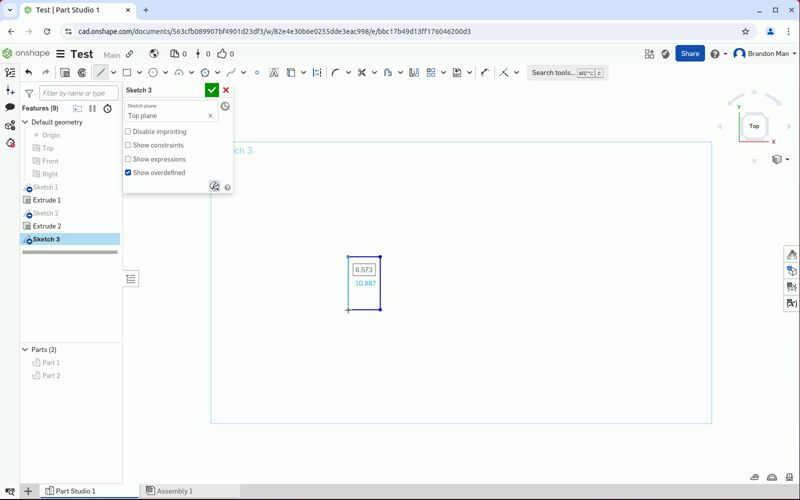
key(esc)
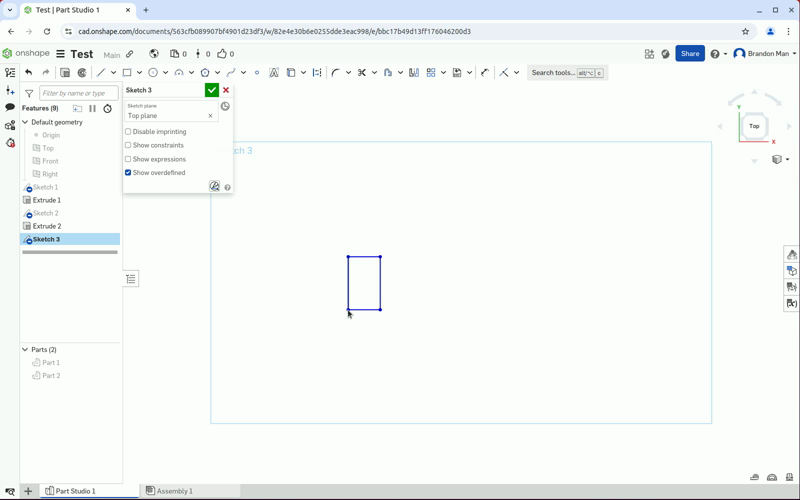
mouse_move(353, 295)
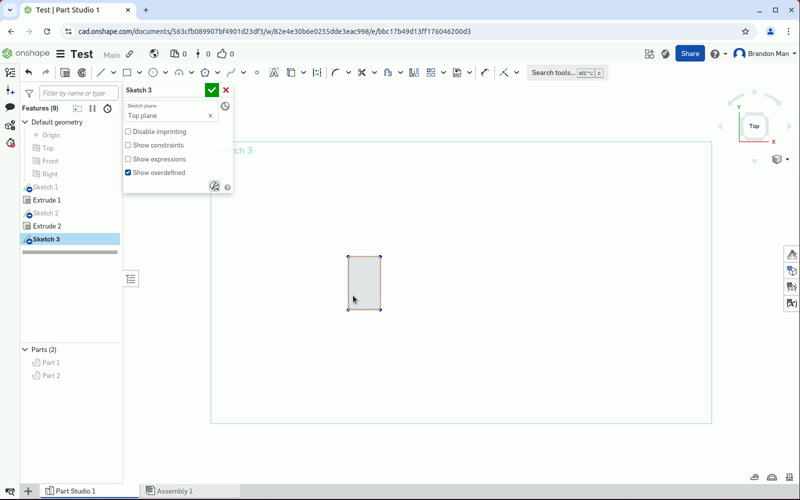
scroll(6)
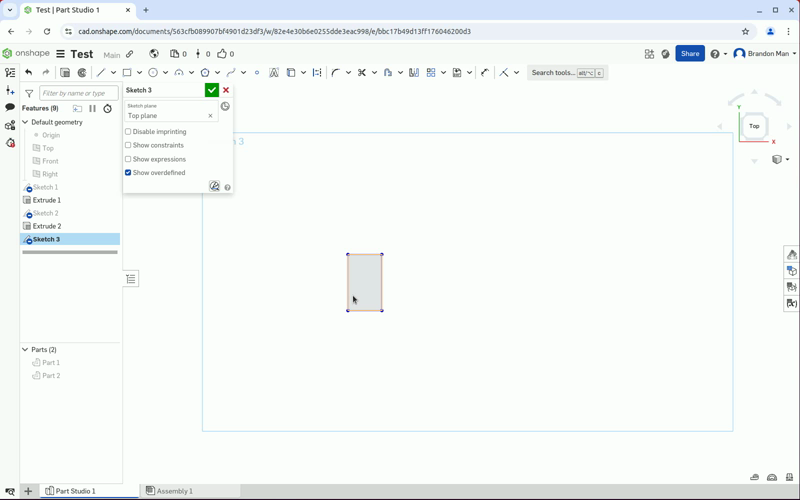
scroll(6)
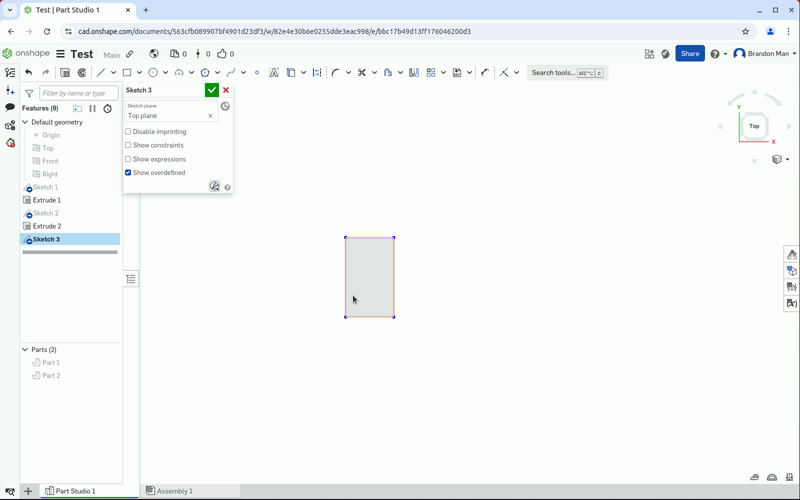
scroll(6)
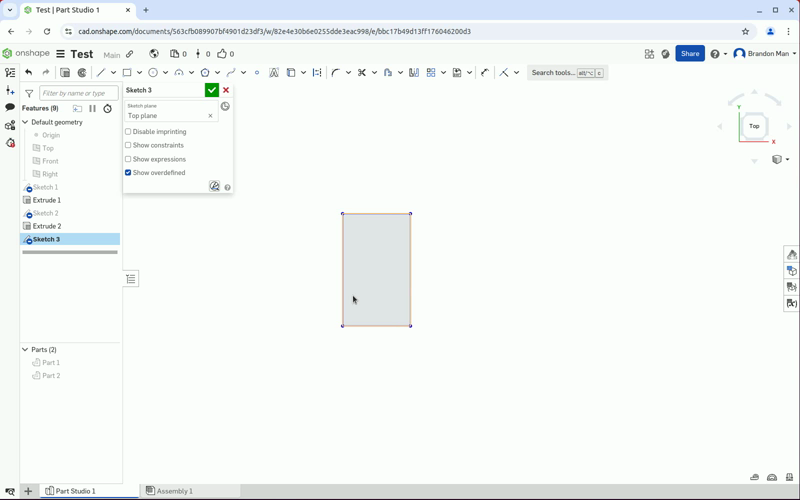
scroll(6)
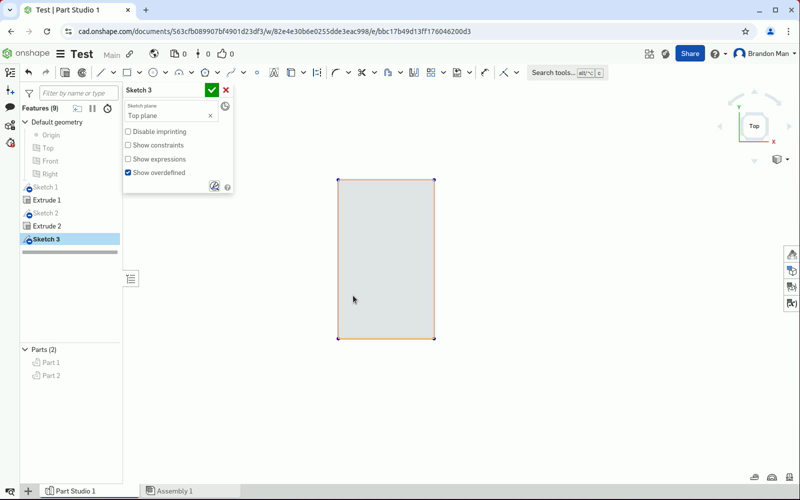
scroll(6)
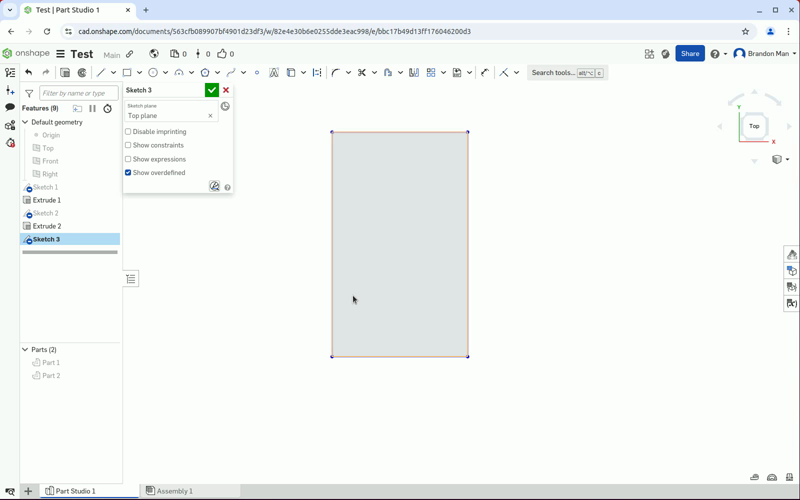
scroll(6)
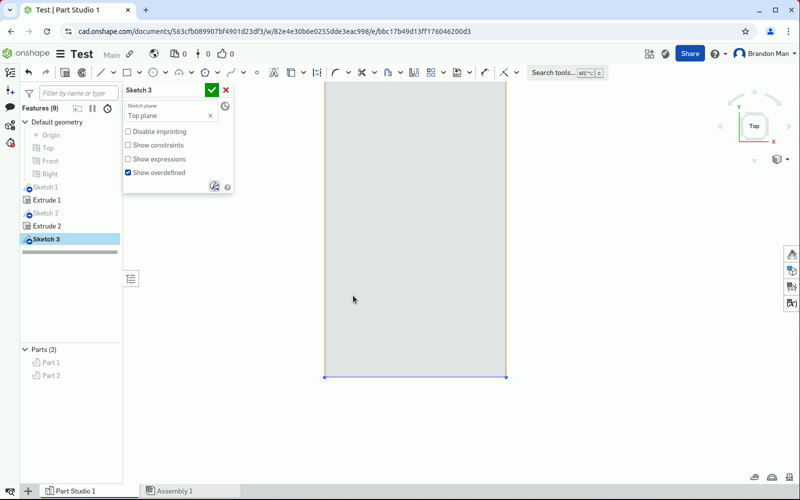
scroll(6)
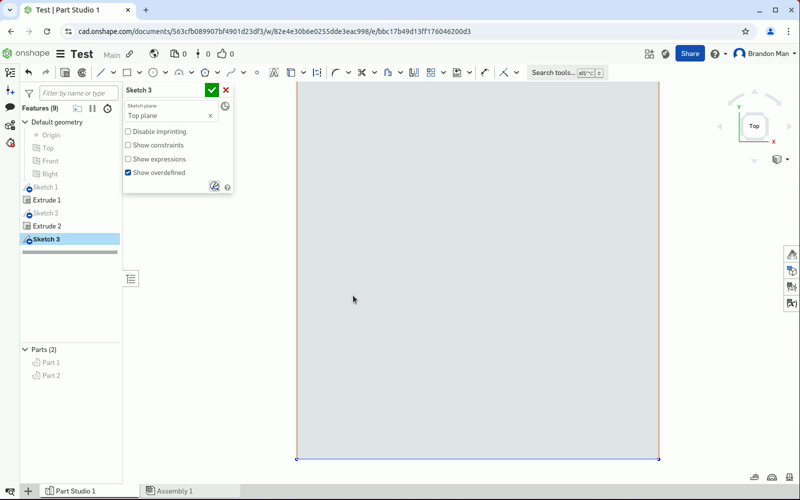
click(353, 295)
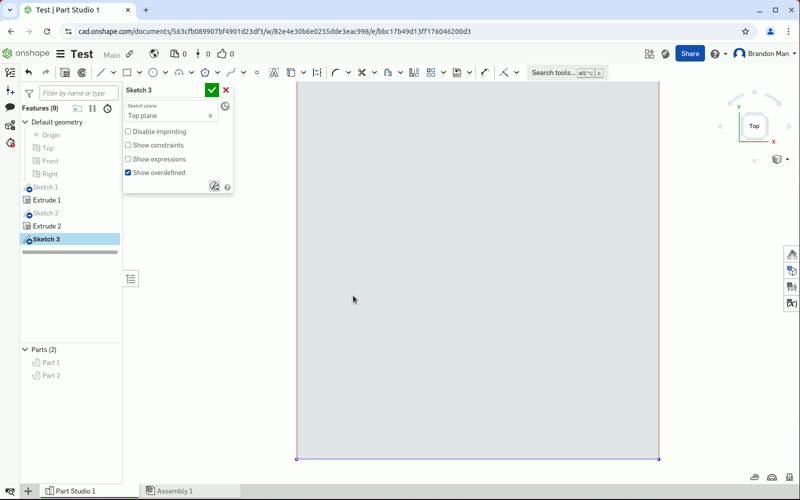
scroll(-6)
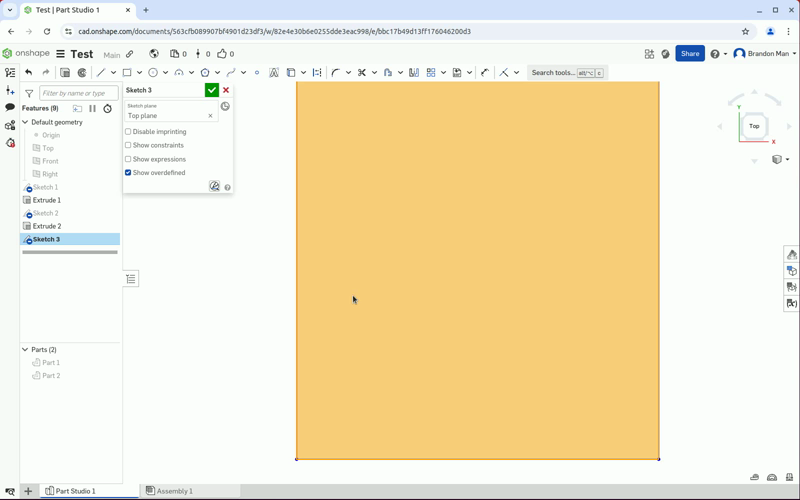
scroll(-6)
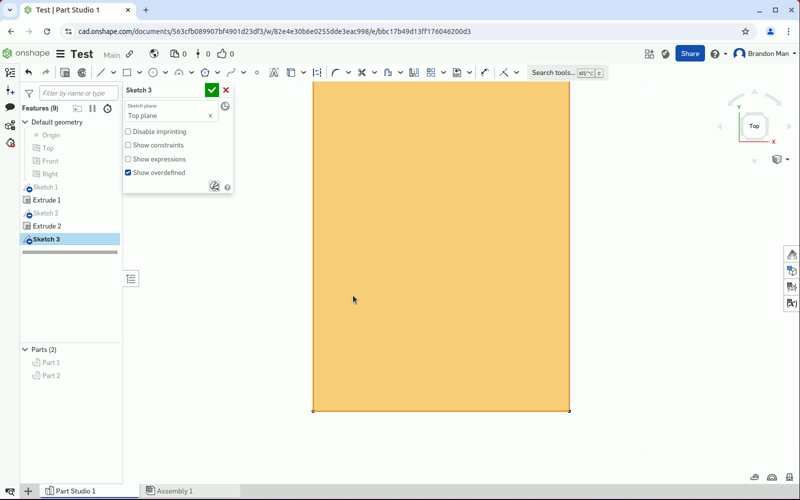
scroll(-6)
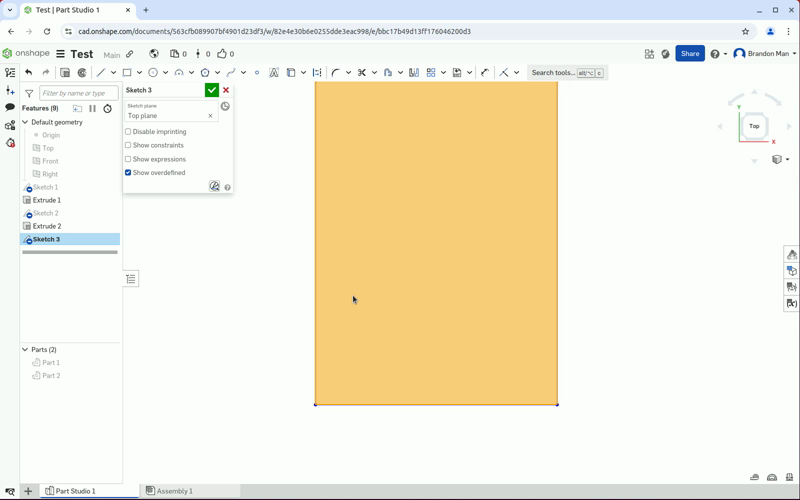
scroll(-6)
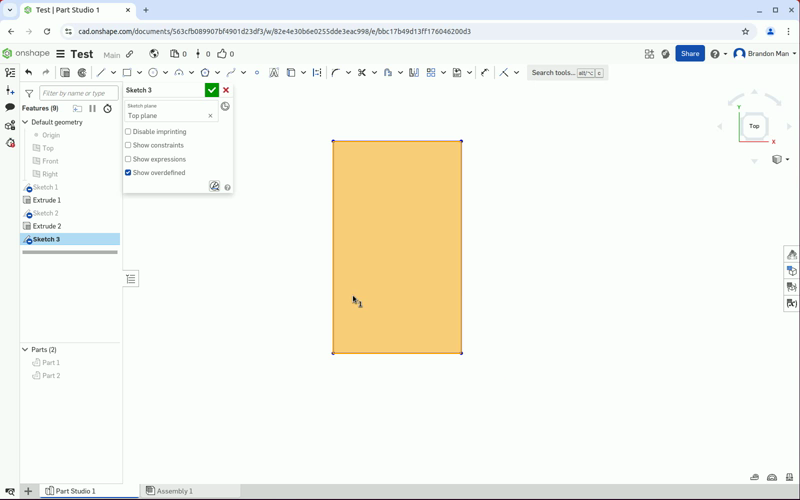
scroll(-6)
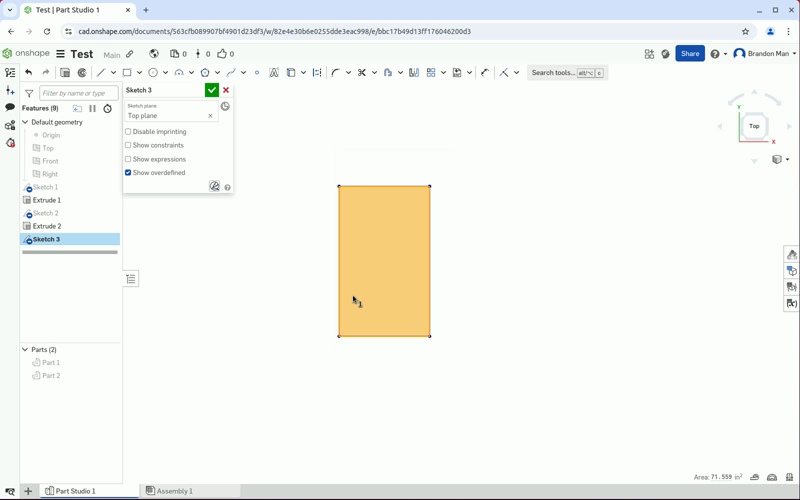
scroll(-6)
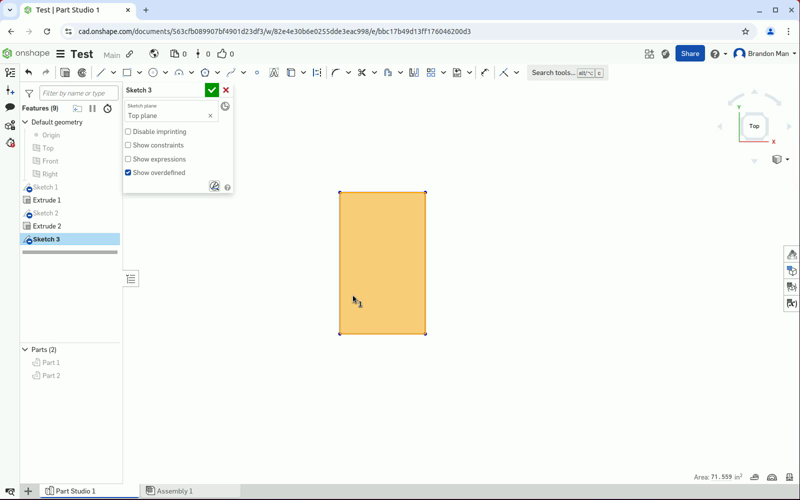
scroll(-6)
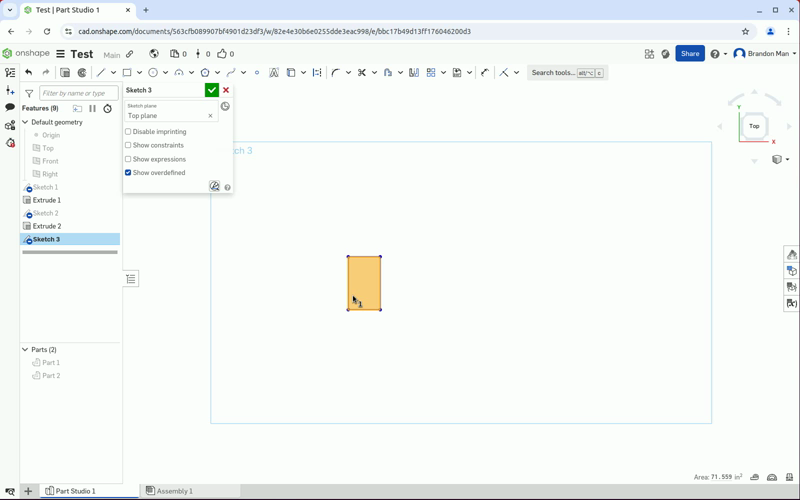
mouse_move(73, 352)
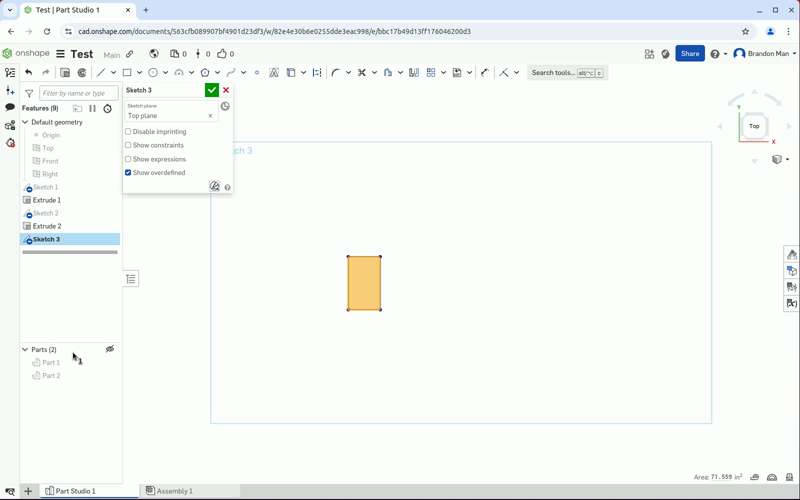
key(shift+y)
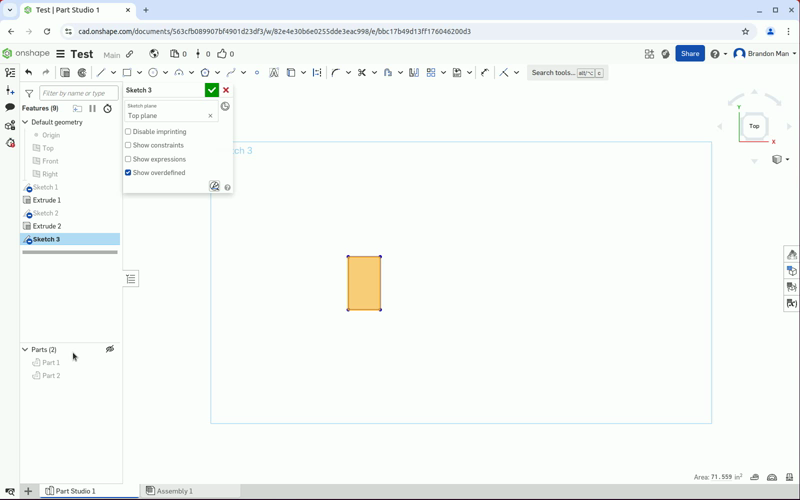
key(shift+e)
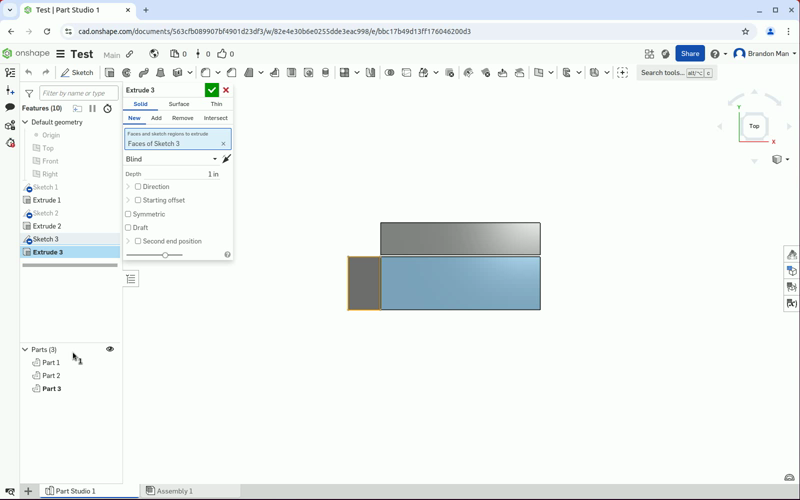
mouse_move(143, 106)
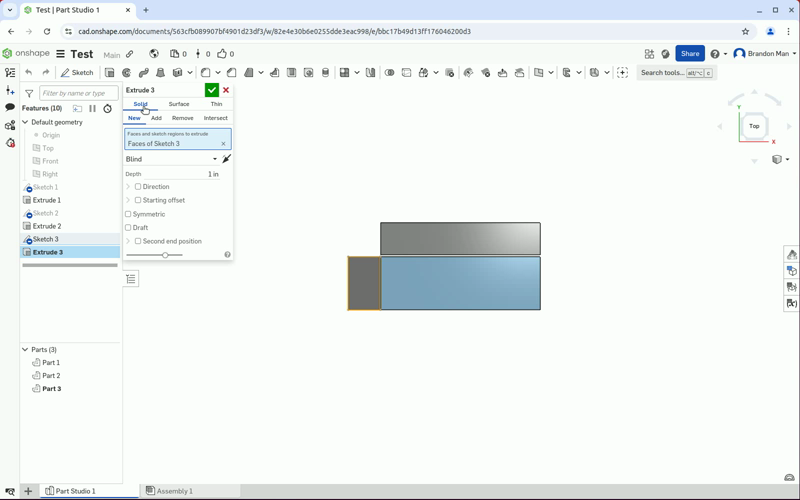
click(143, 106)
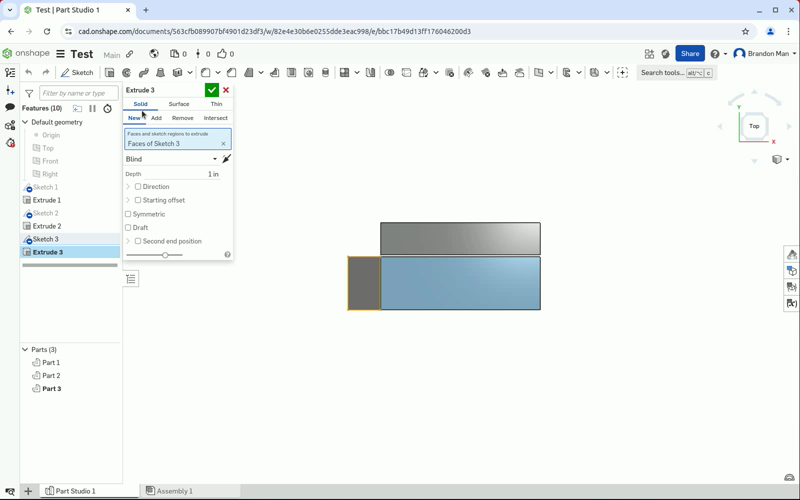
mouse_move(137, 120)
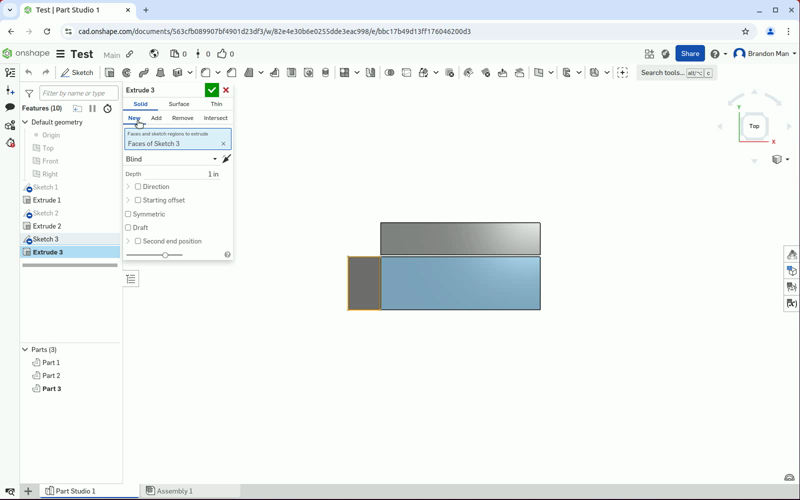
click(137, 120)
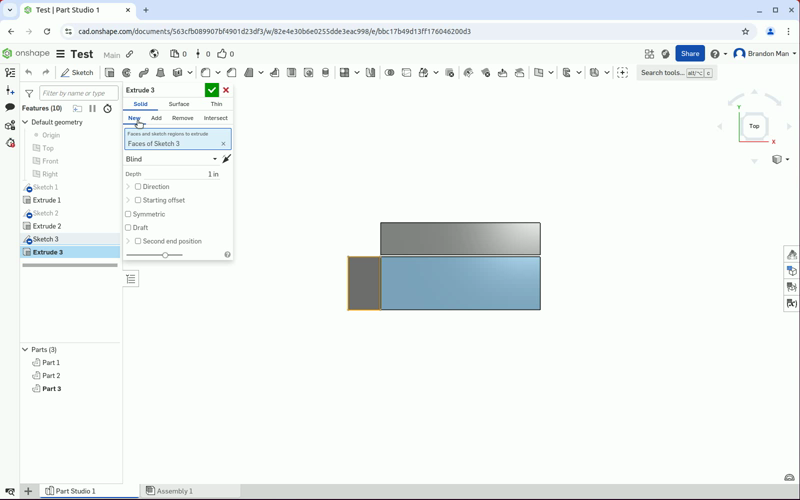
key(tab, 4)
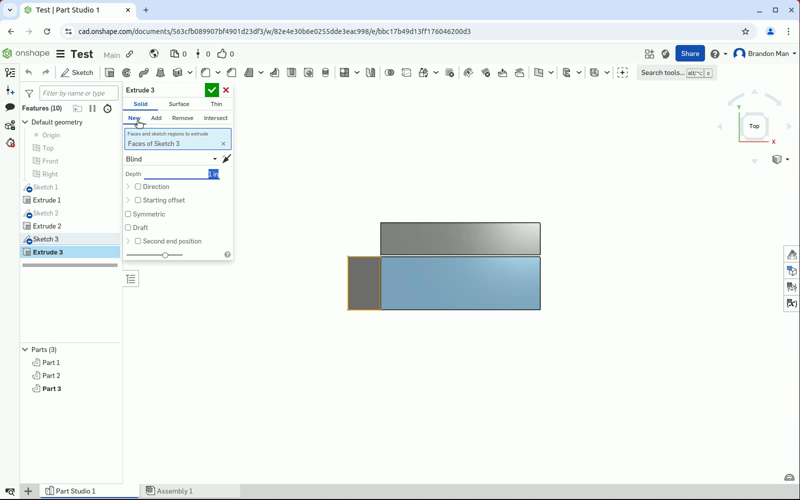
text(-0.241)
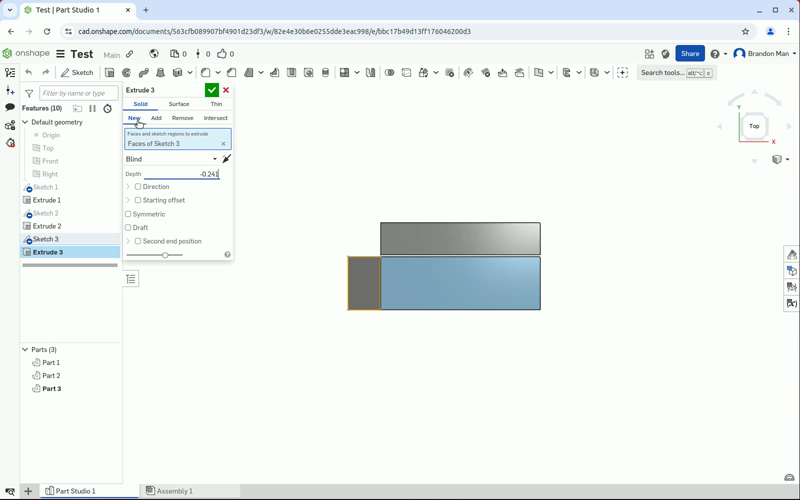
key(enter)
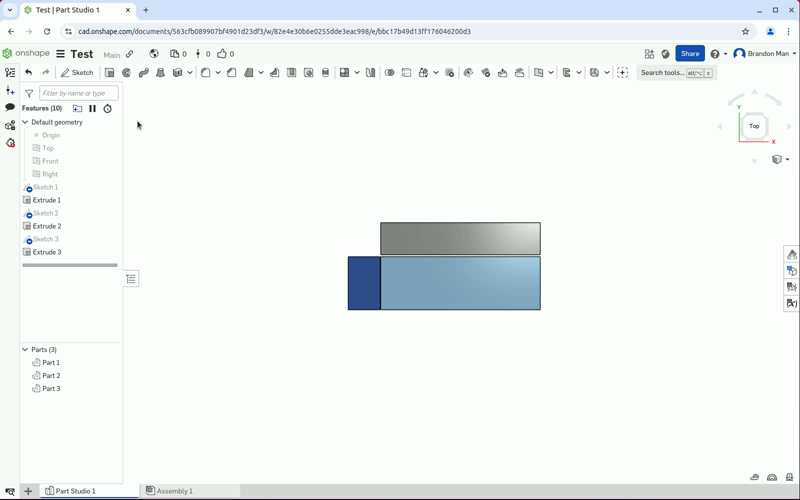
key(shift+h)
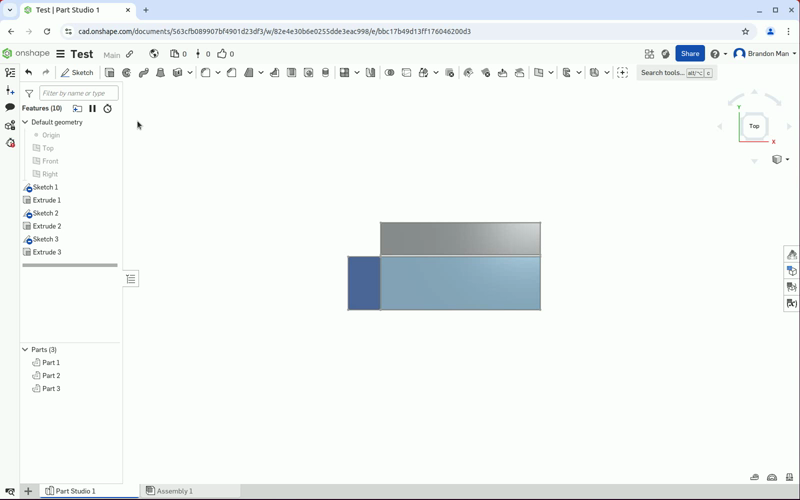
key(shift+h)
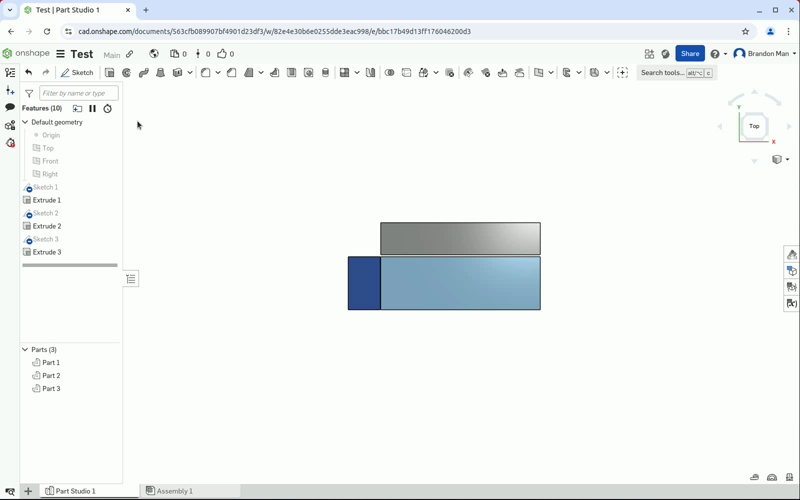
mouse_move(73, 189)
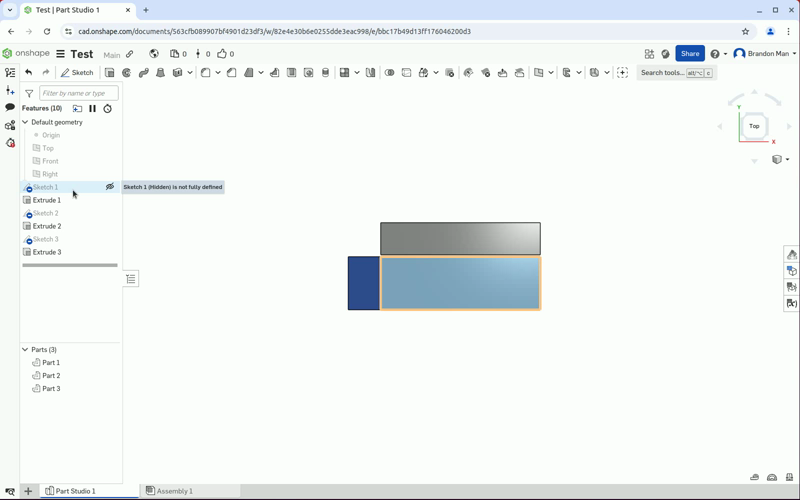
click(73, 189)
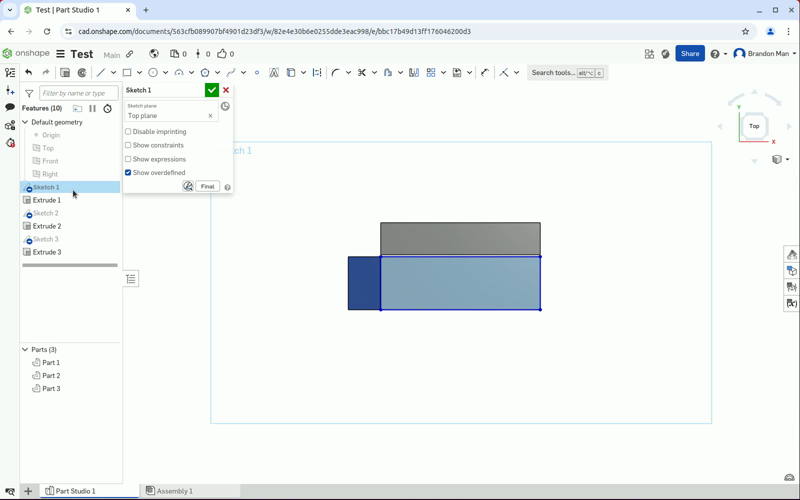
mouse_move(229, 92)
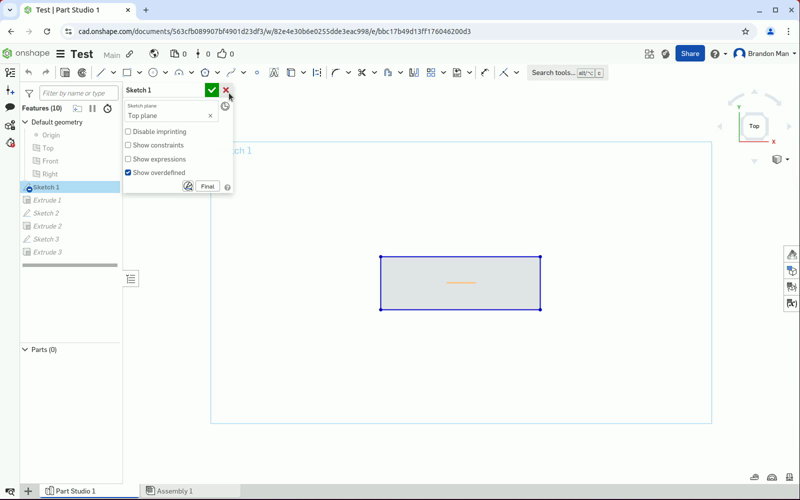
click(229, 92)
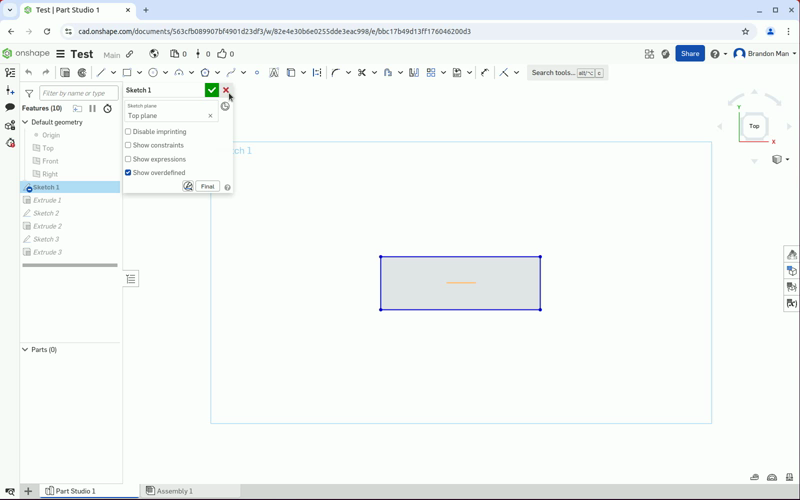
key(shift+s)
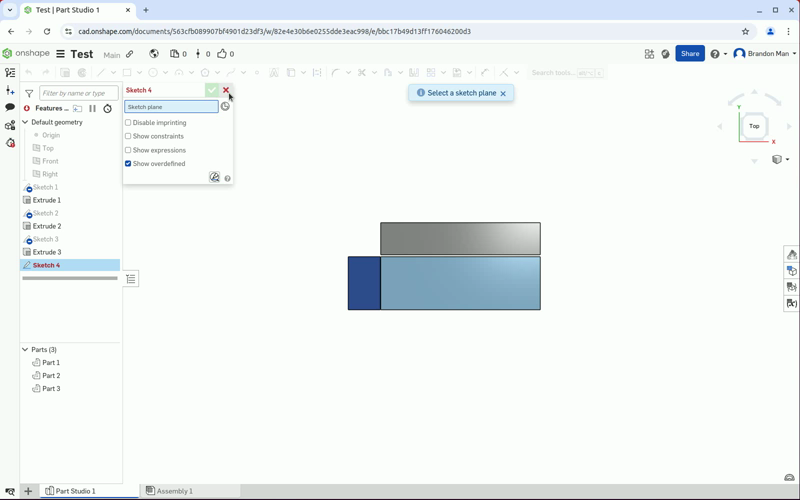
mouse_move(73, 150)
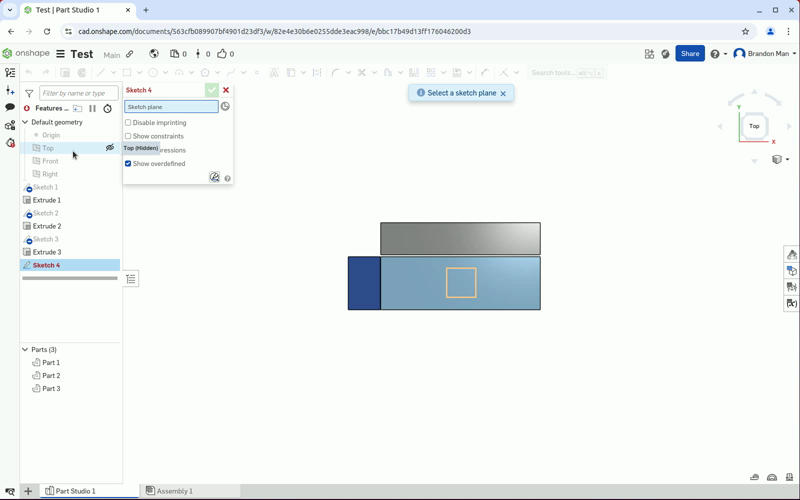
click(73, 150)
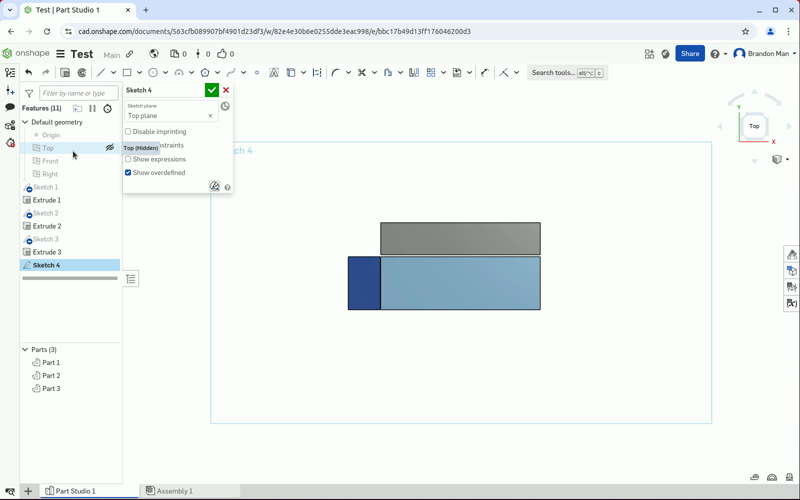
mouse_move(73, 352)
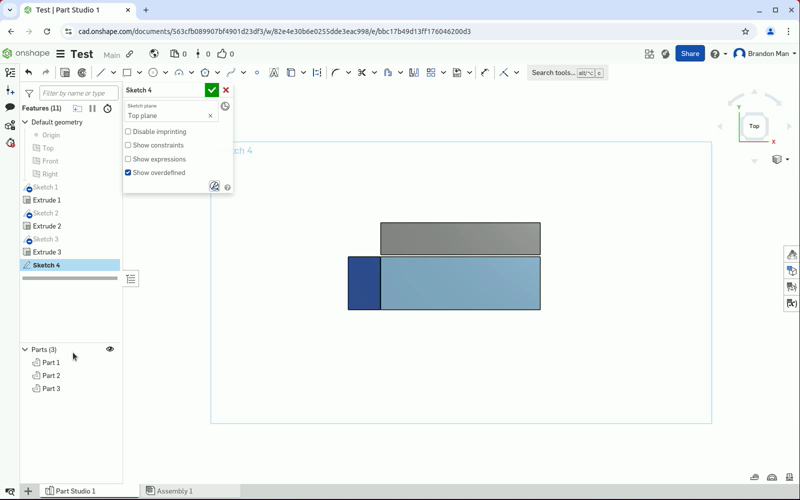
key(y)
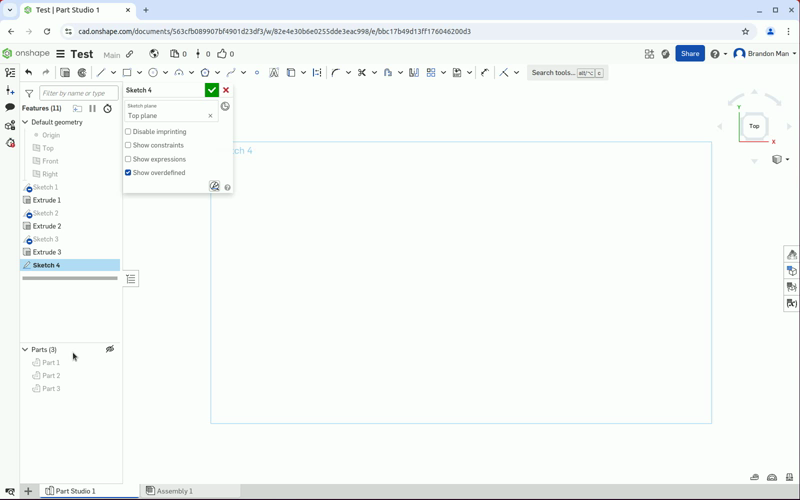
key(l)
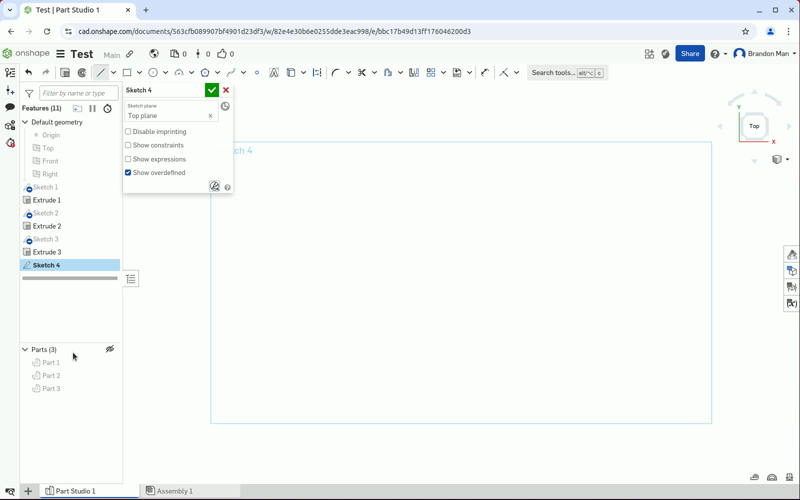
key_down(shift)
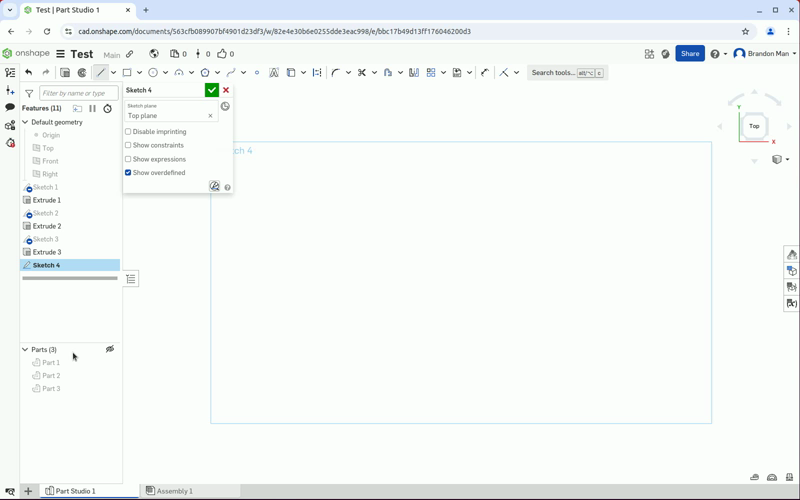
mouse_move(380, 342)
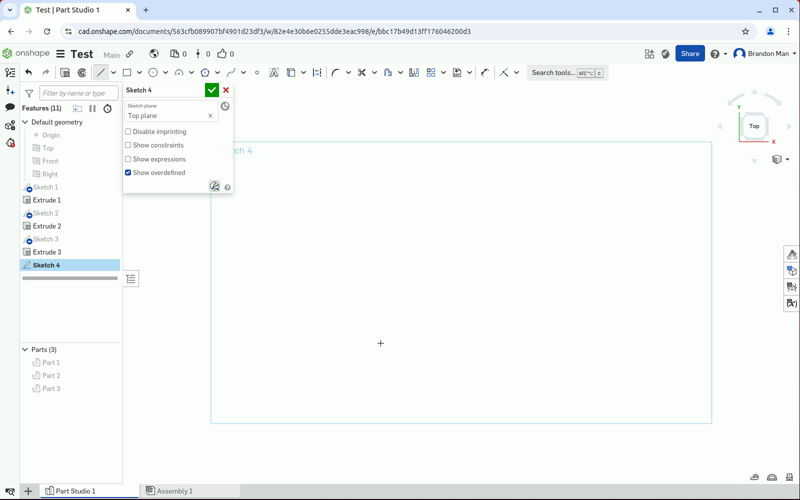
click(380, 342)
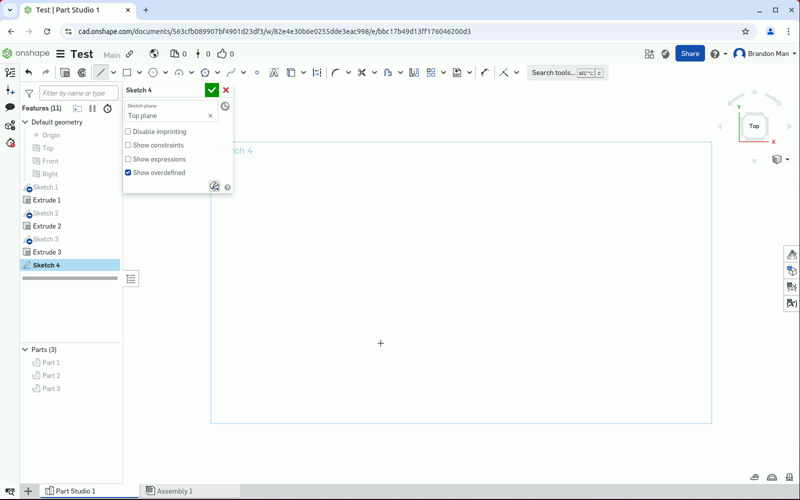
key_up(shift)
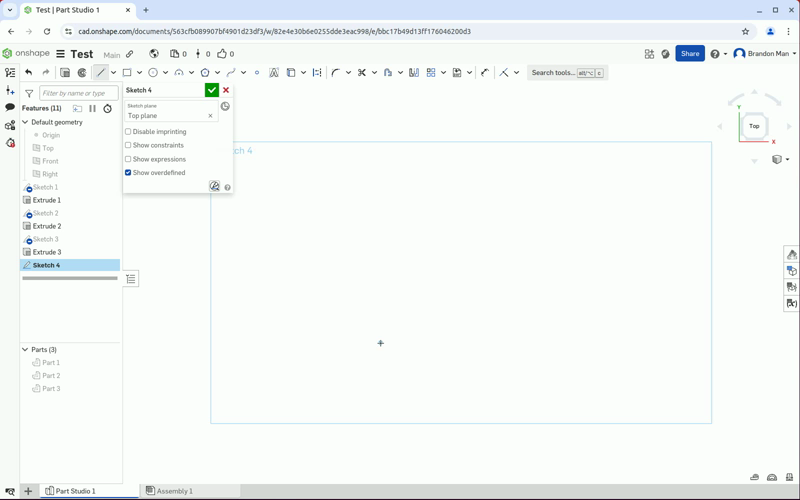
key_down(shift)
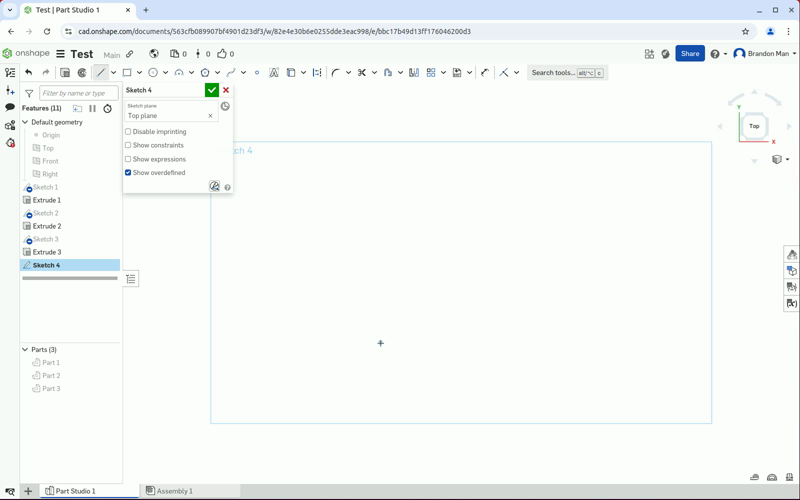
mouse_move(540, 342)
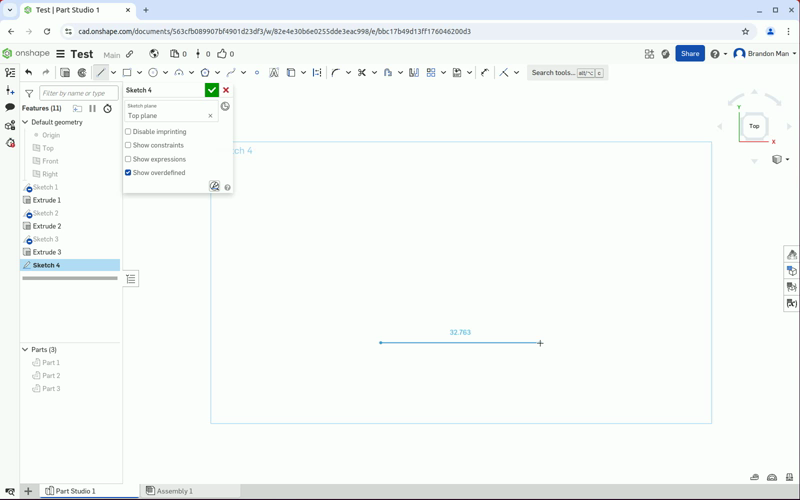
click(540, 342)
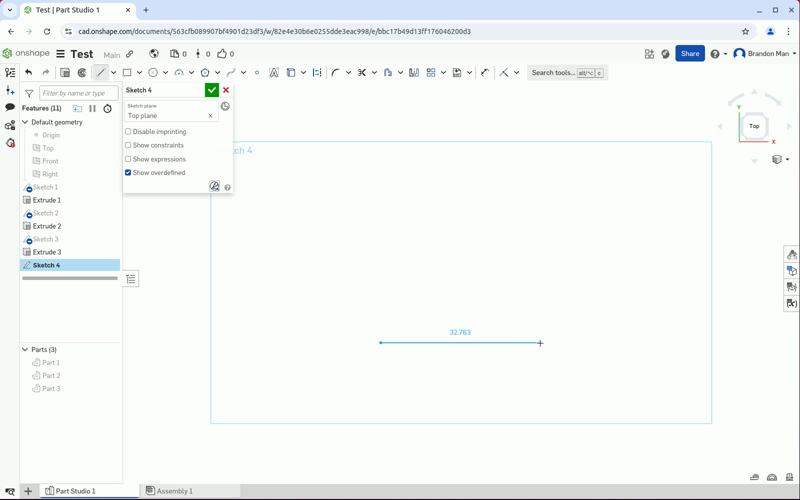
key_up(shift)
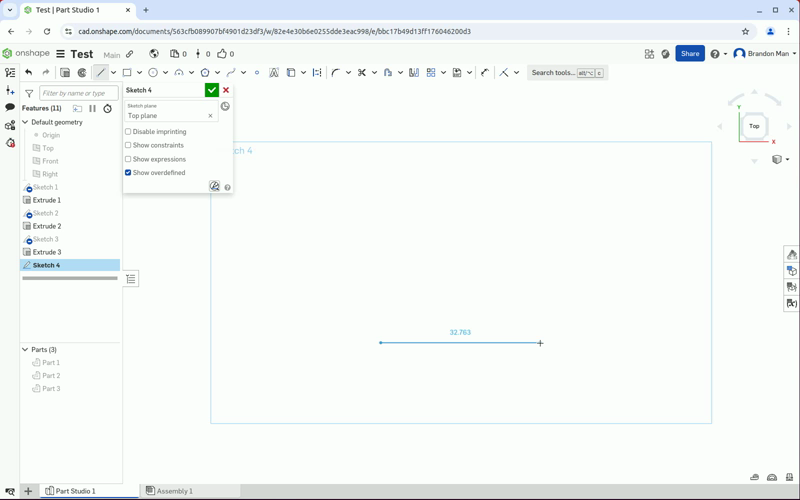
key_down(shift)
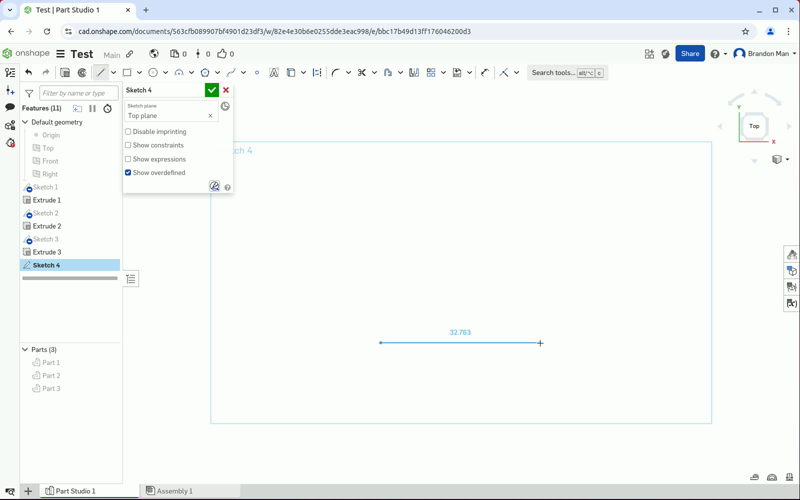
mouse_move(570, 342)
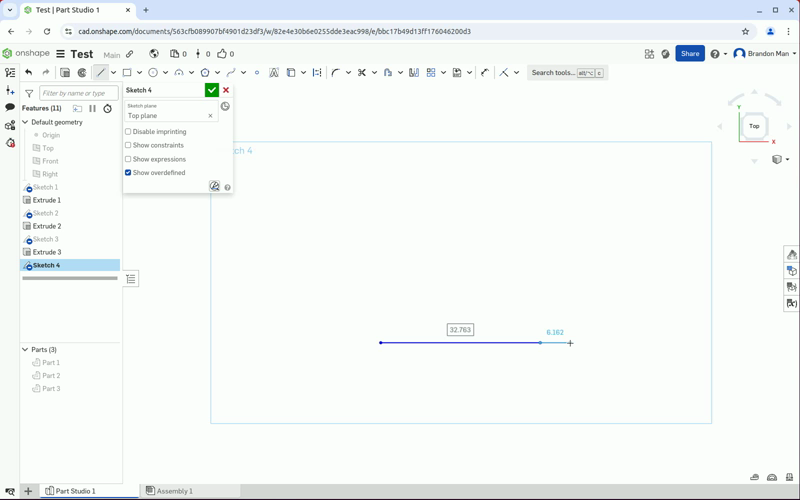
mouse_move(540, 310)
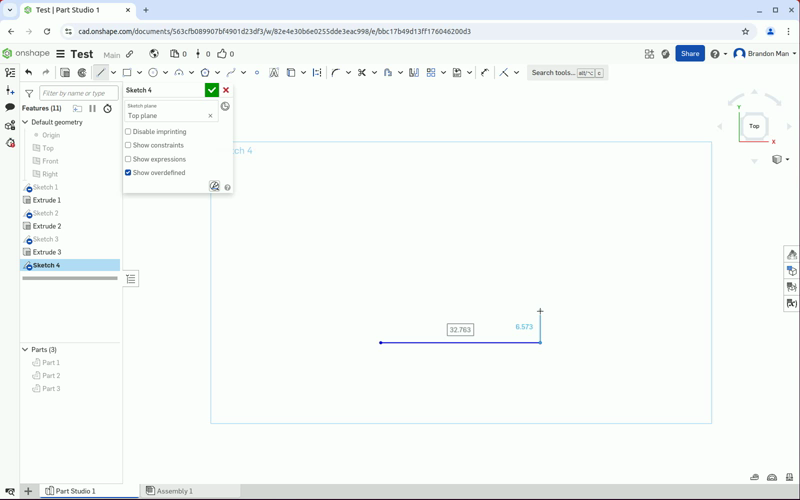
click(540, 310)
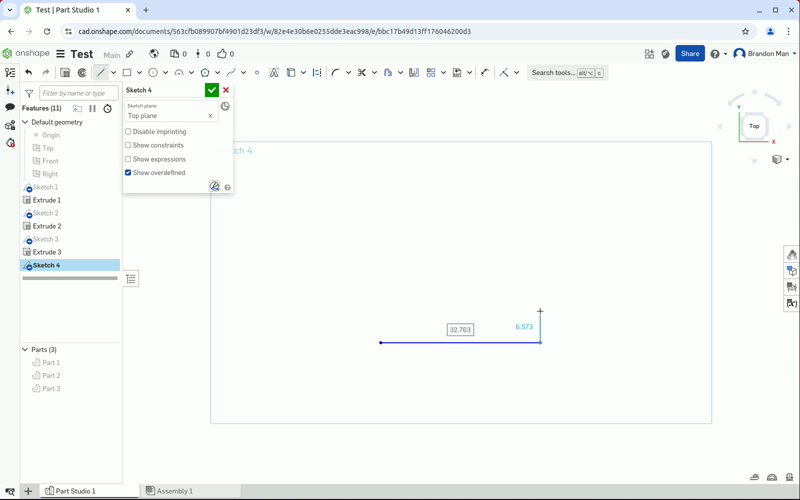
key_up(shift)
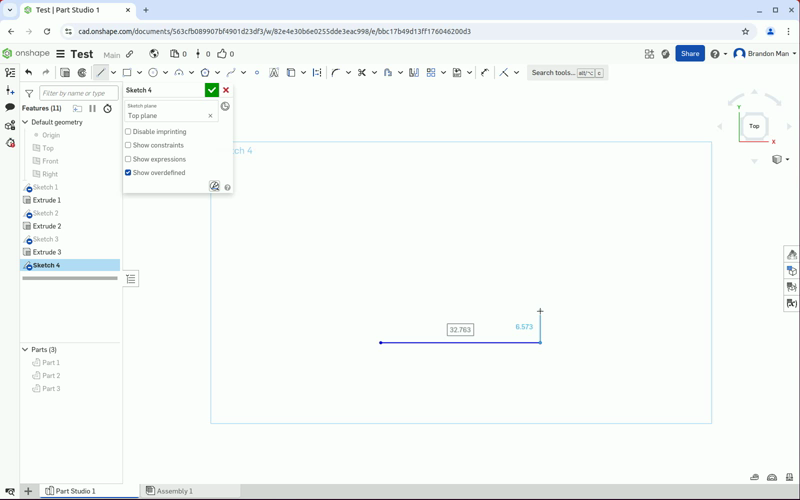
key_down(shift)
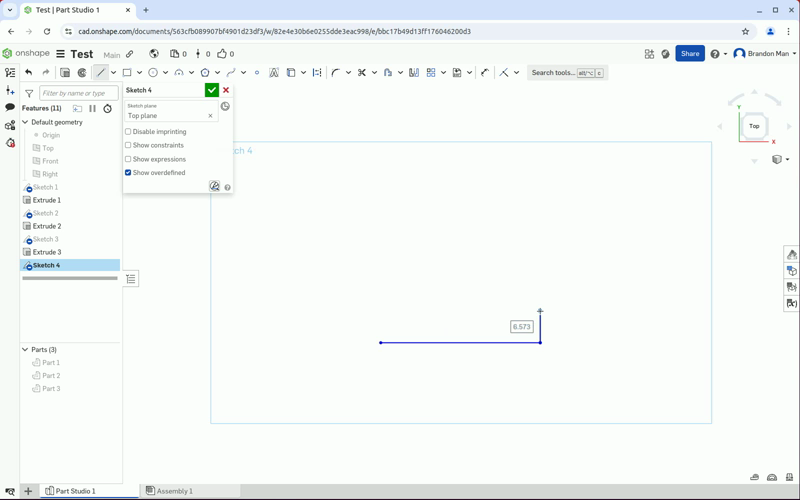
mouse_move(380, 310)
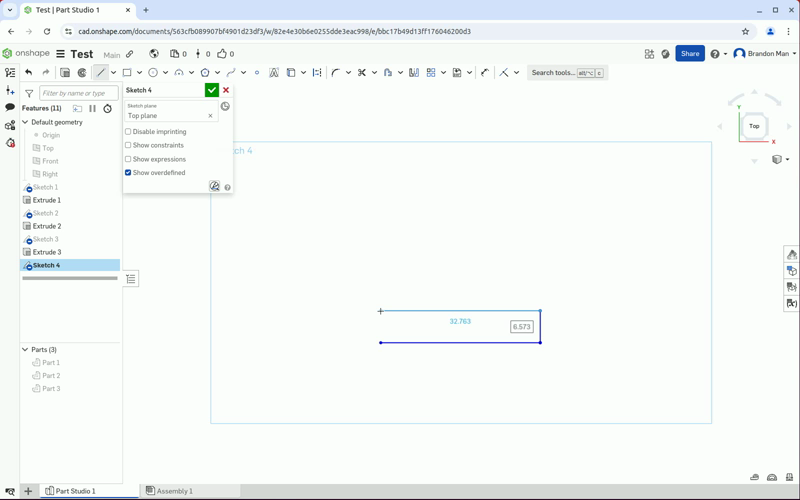
click(380, 310)
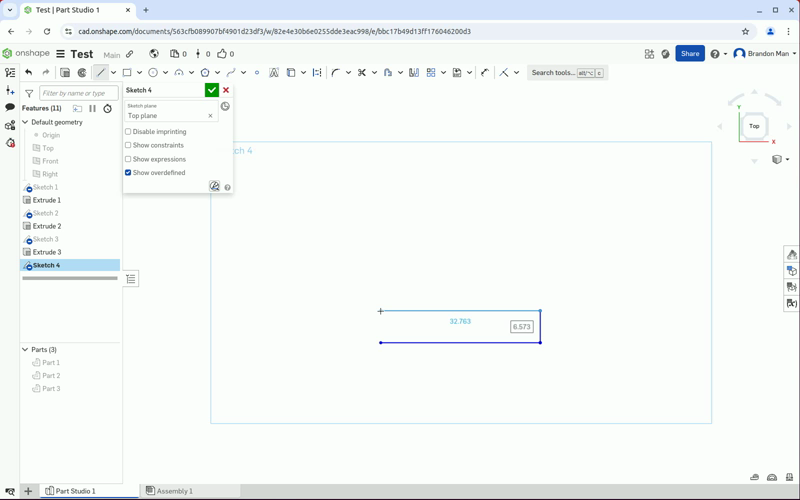
key_up(shift)
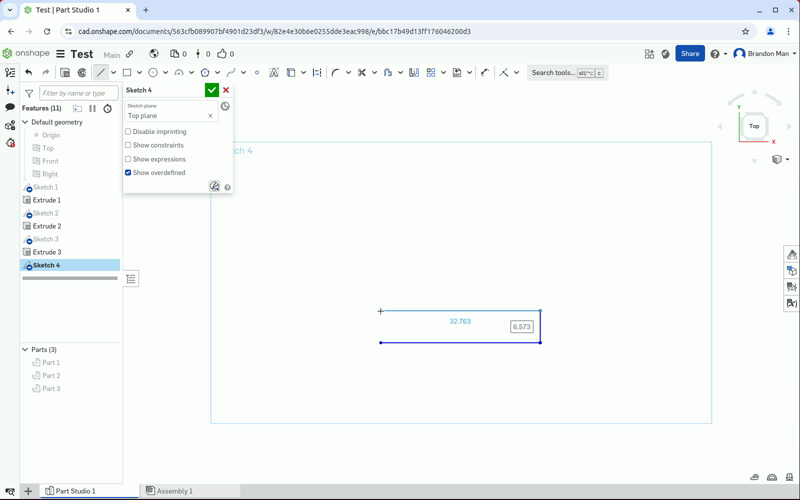
mouse_move(410, 310)
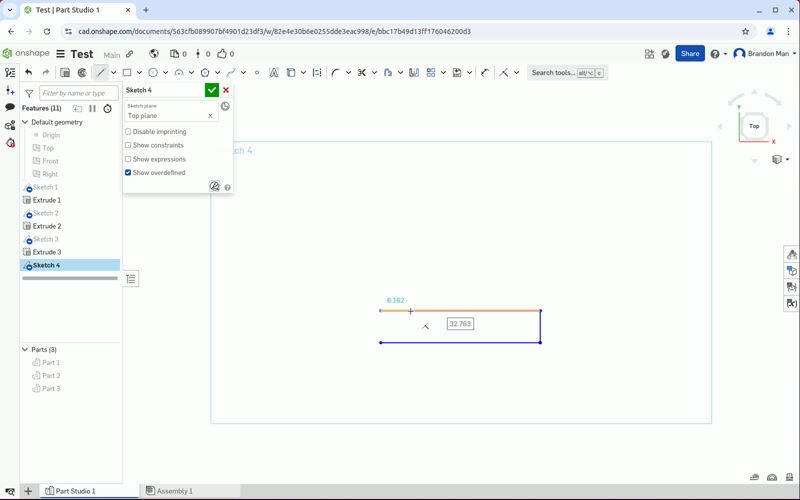
key_down(shift)
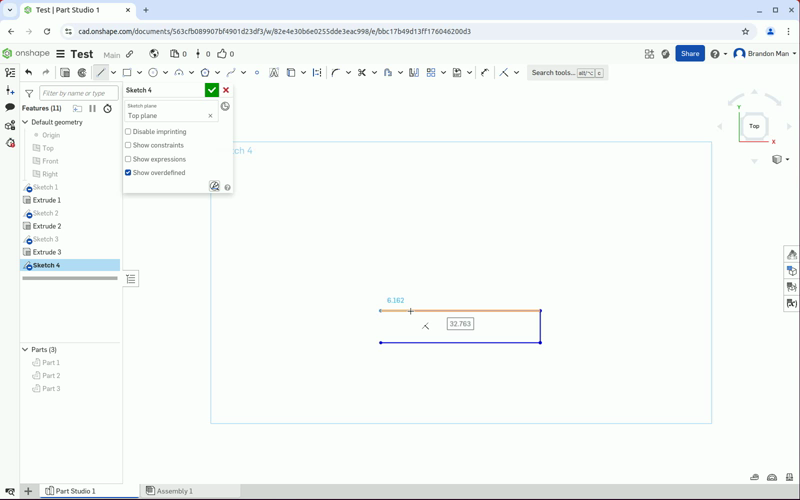
mouse_move(380, 342)
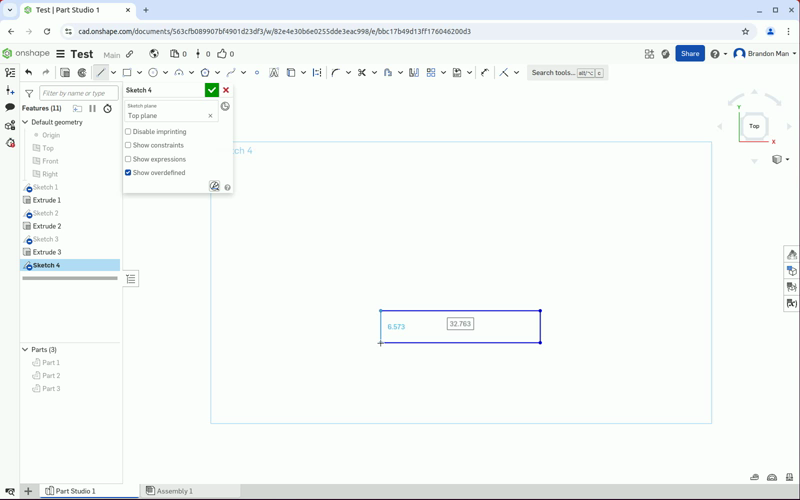
key_up(shift)
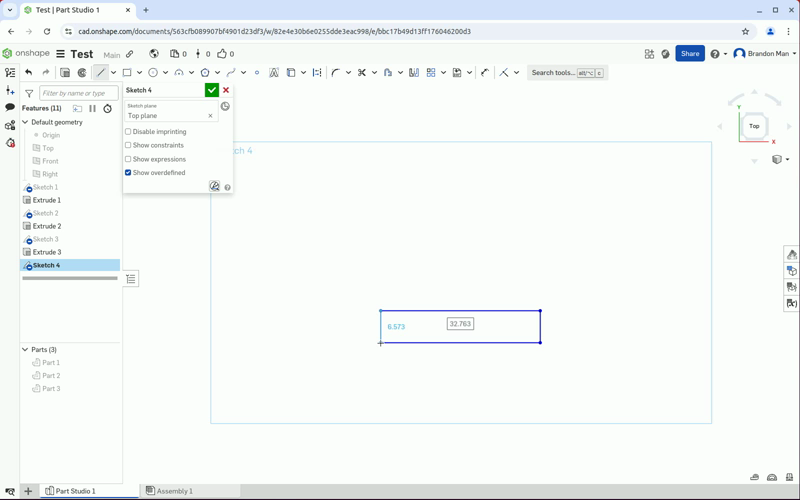
click(380, 342)
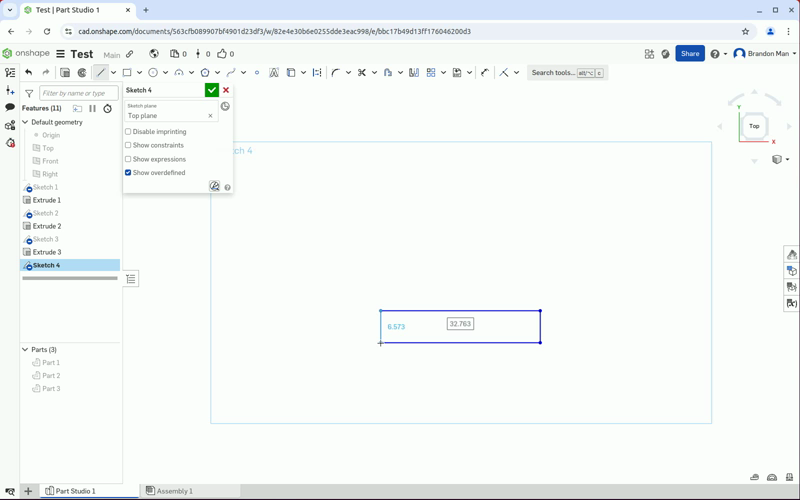
key(esc)
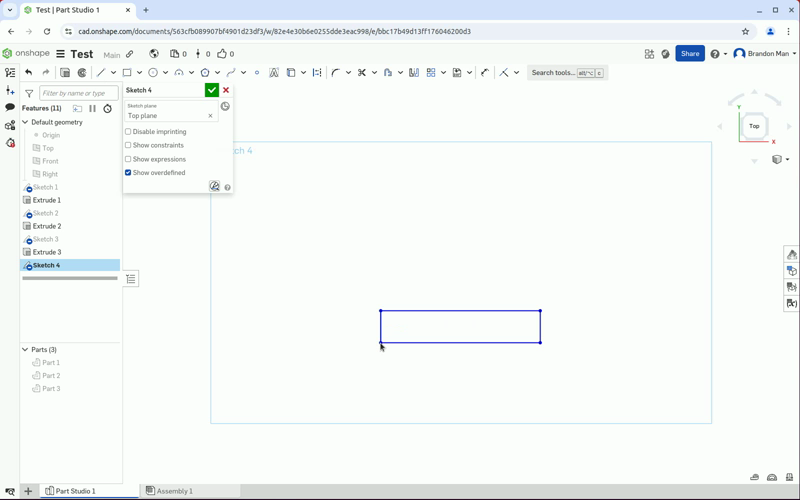
mouse_move(527, 319)
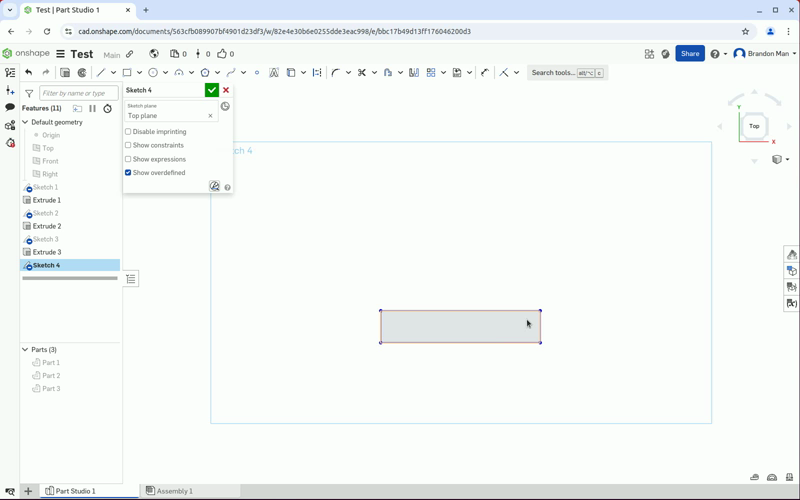
click(527, 319)
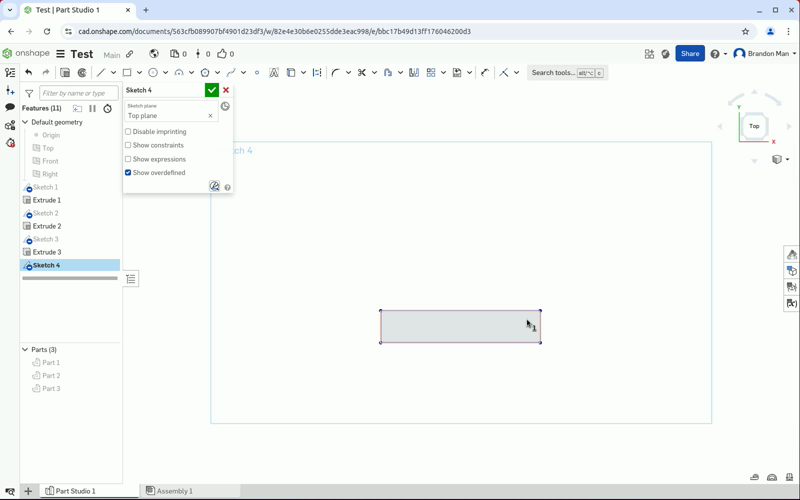
mouse_move(73, 352)
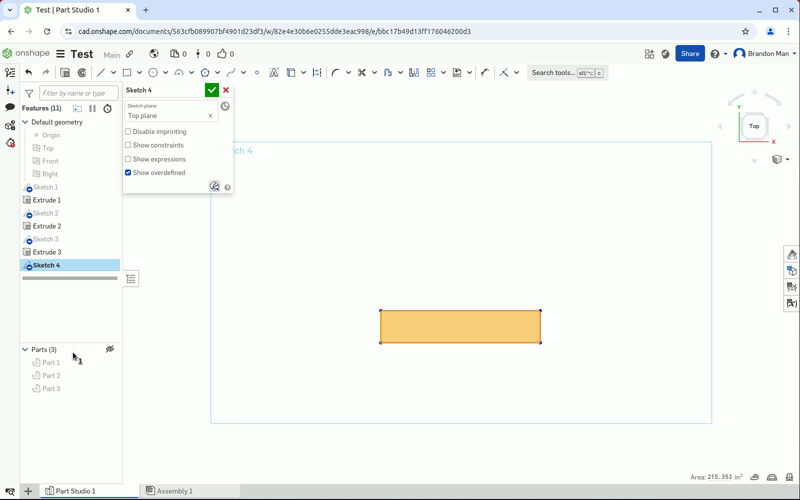
key(shift+y)
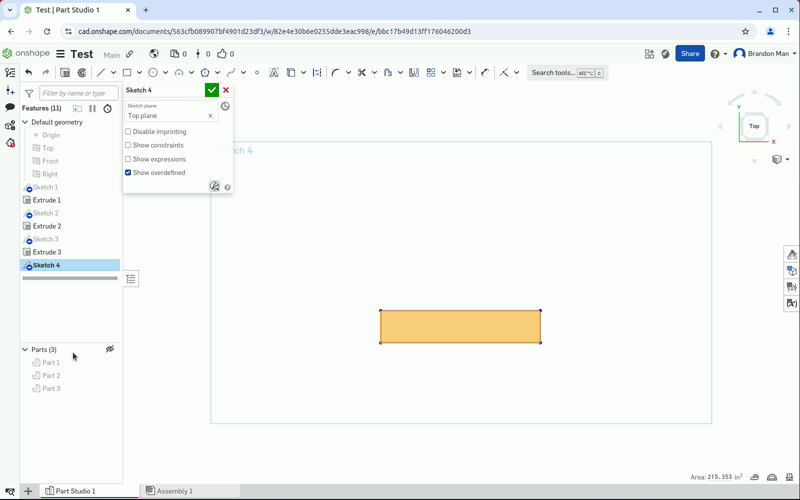
key(shift+e)
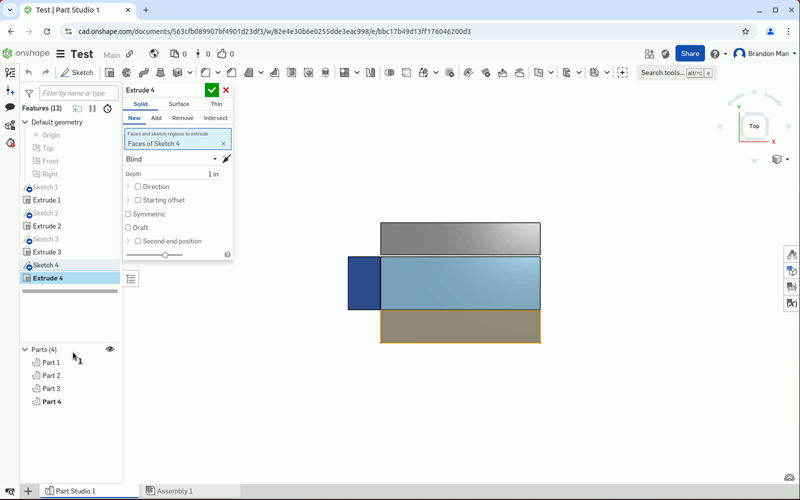
mouse_move(143, 106)
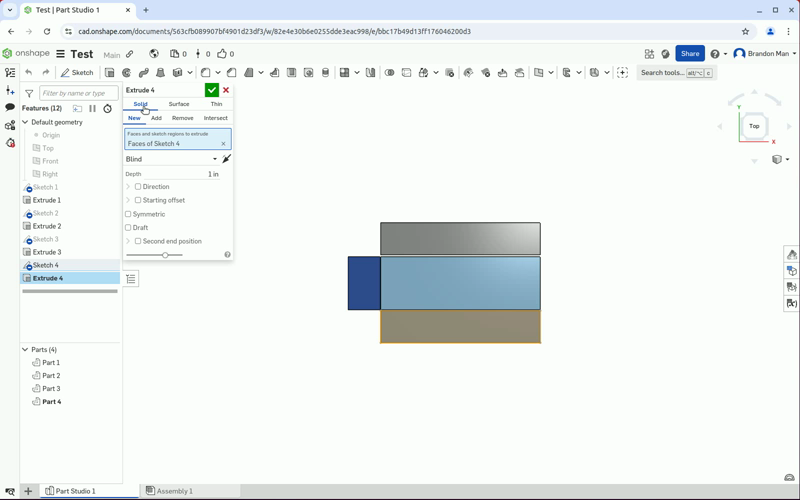
click(143, 106)
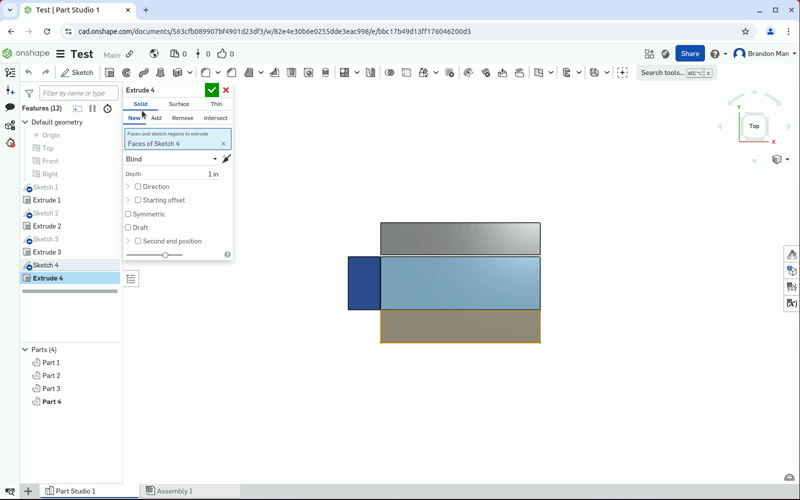
mouse_move(137, 120)
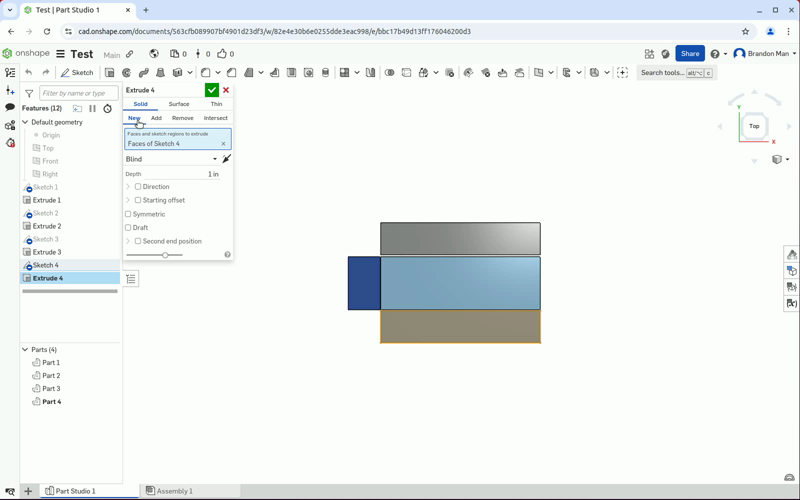
click(137, 120)
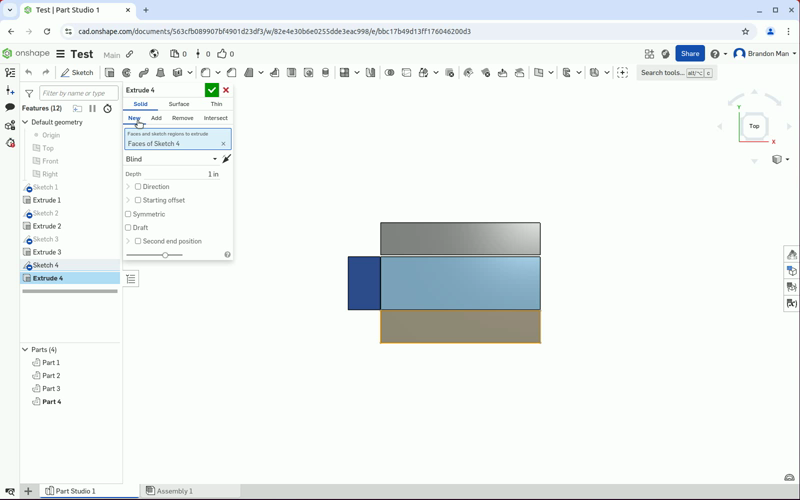
key(tab, 4)
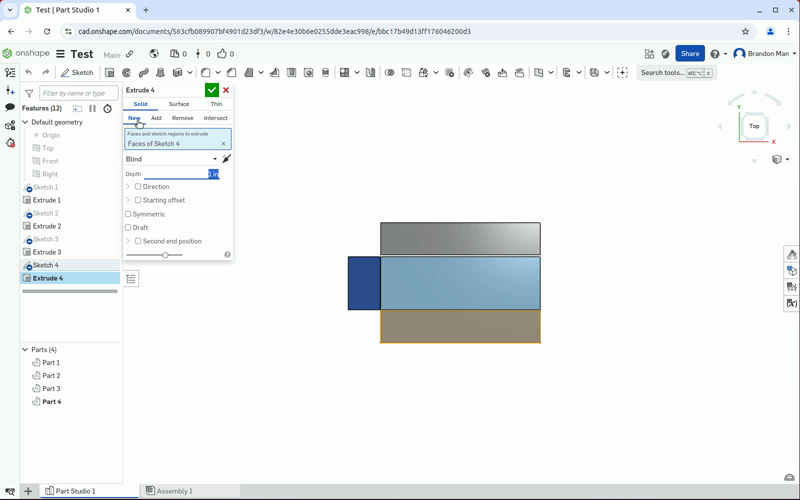
text(-0.241)
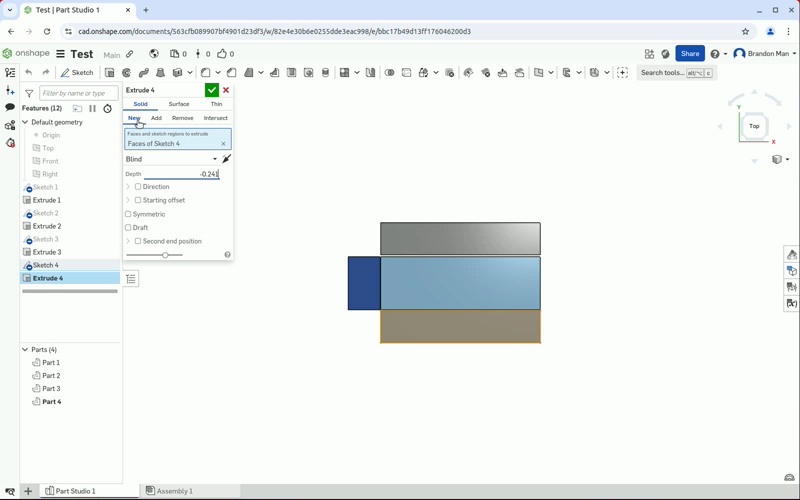
key(enter)
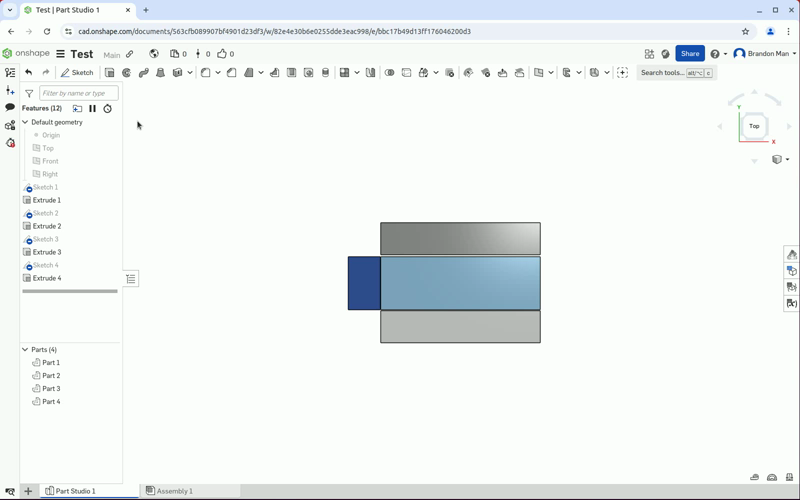
key(shift+h)
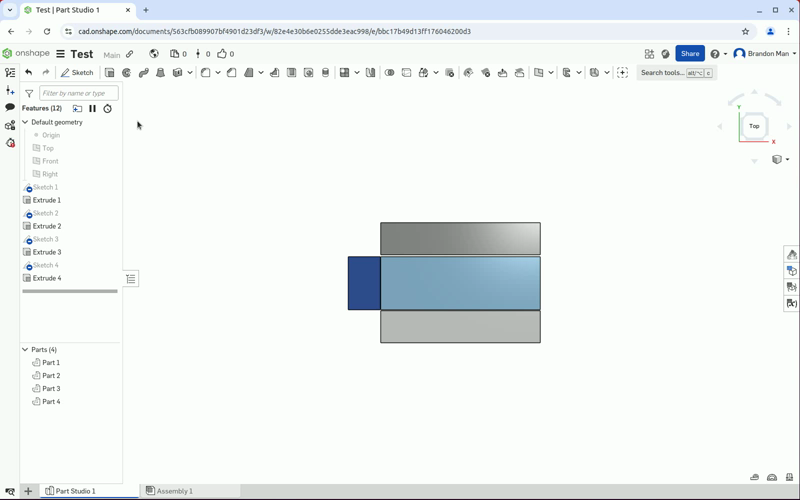
key(shift+h)
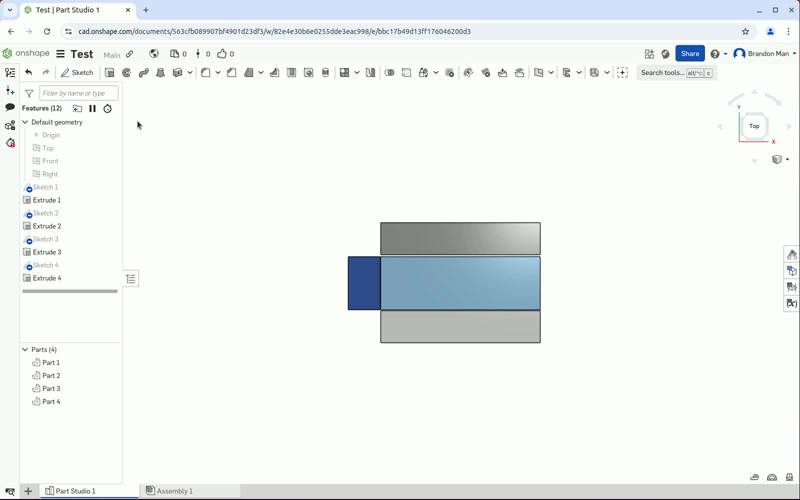
mouse_move(73, 189)
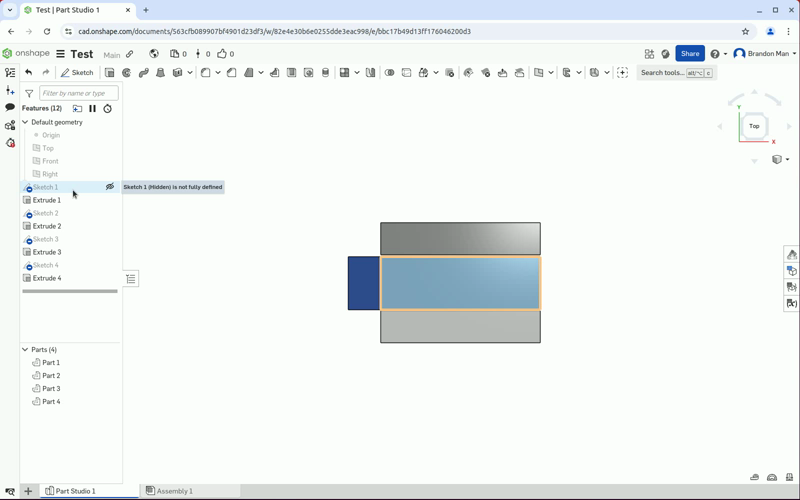
click(73, 189)
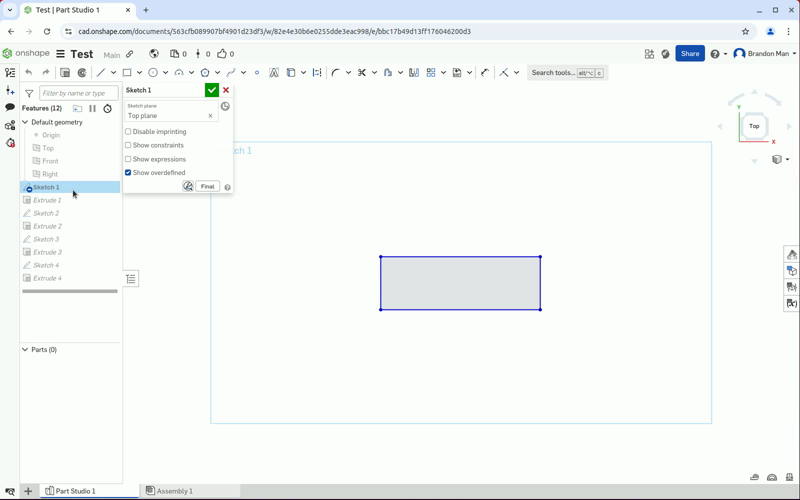
mouse_move(229, 92)
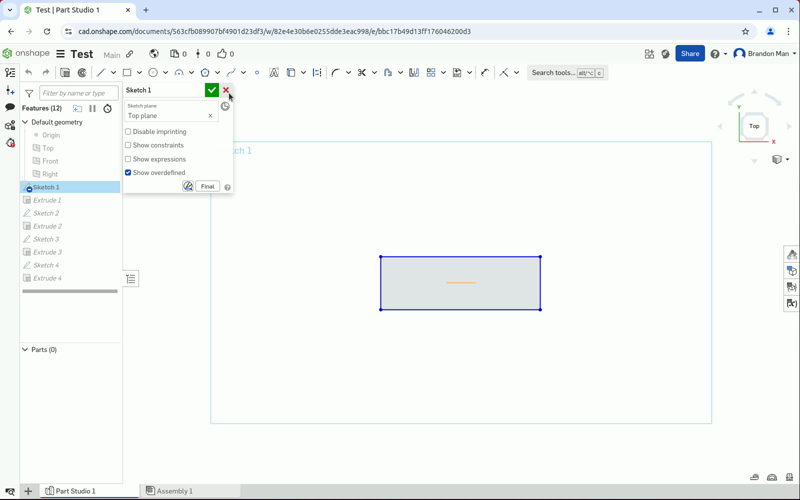
click(229, 92)
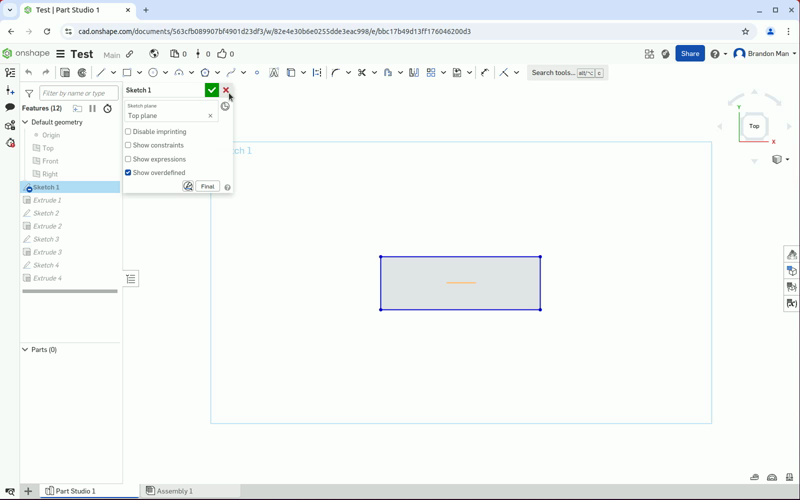
key(shift+s)
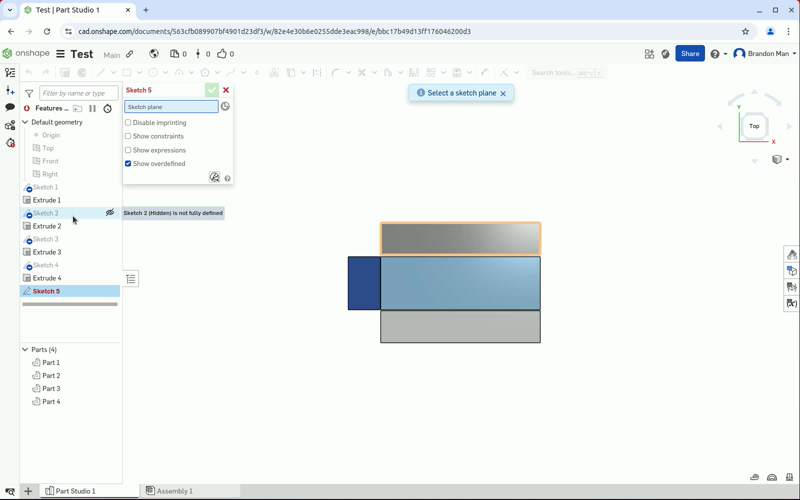
scroll(3)
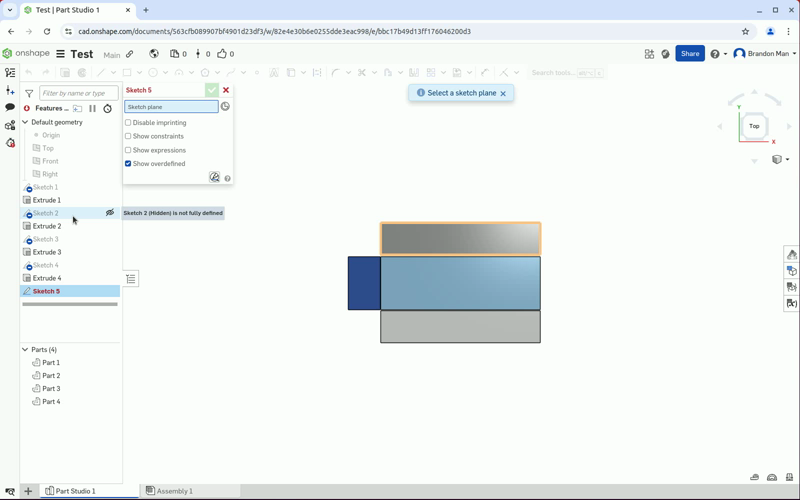
mouse_move(73, 150)
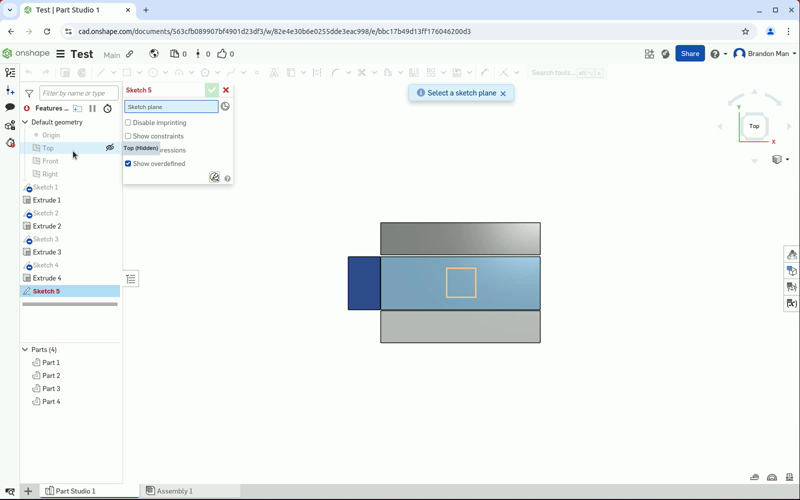
click(73, 150)
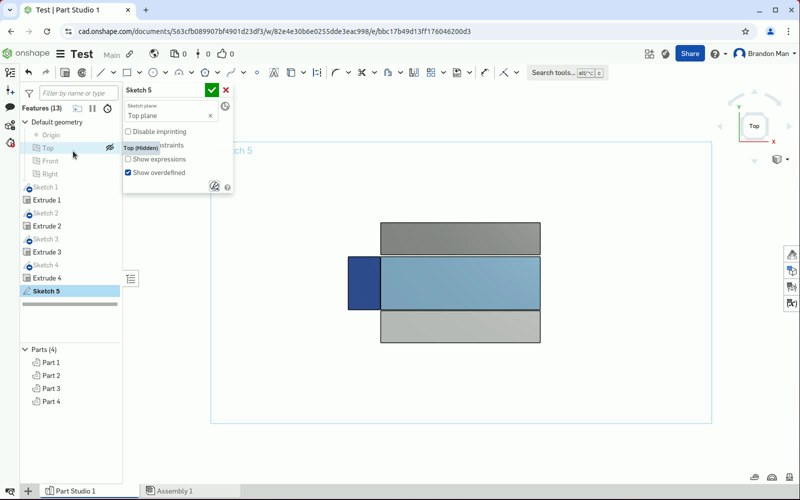
mouse_move(73, 352)
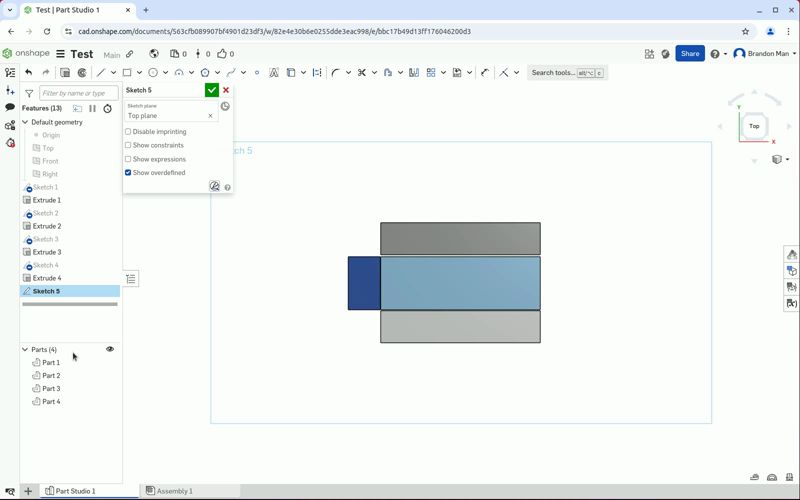
key(y)
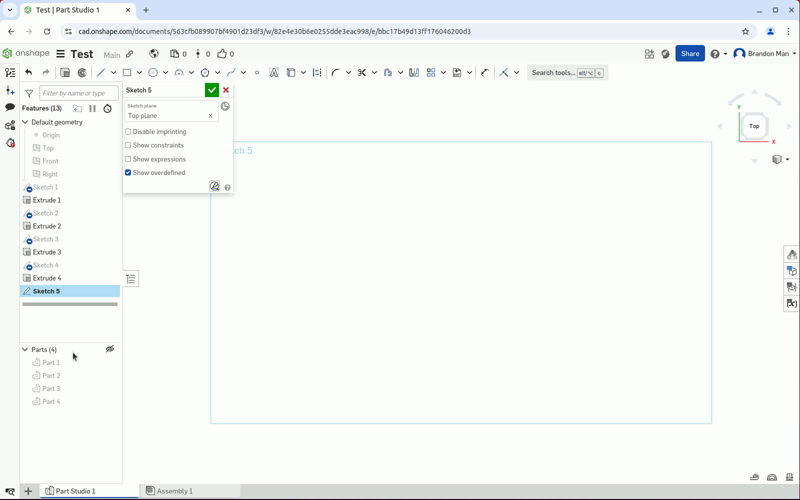
key(l)
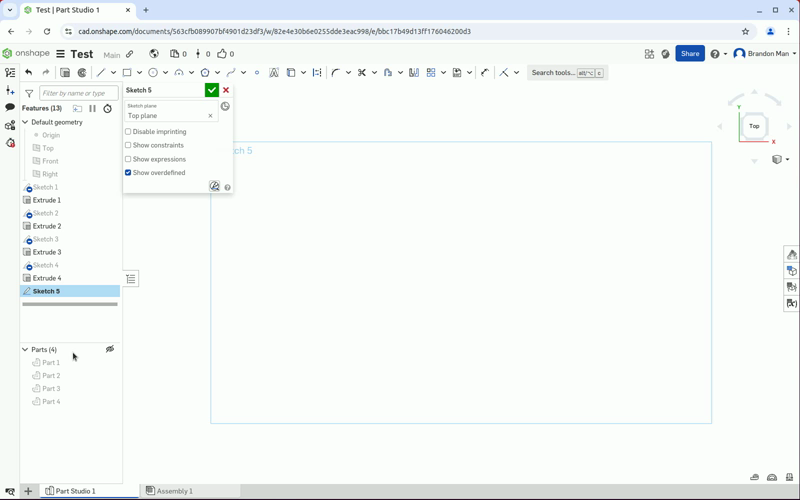
key_down(shift)
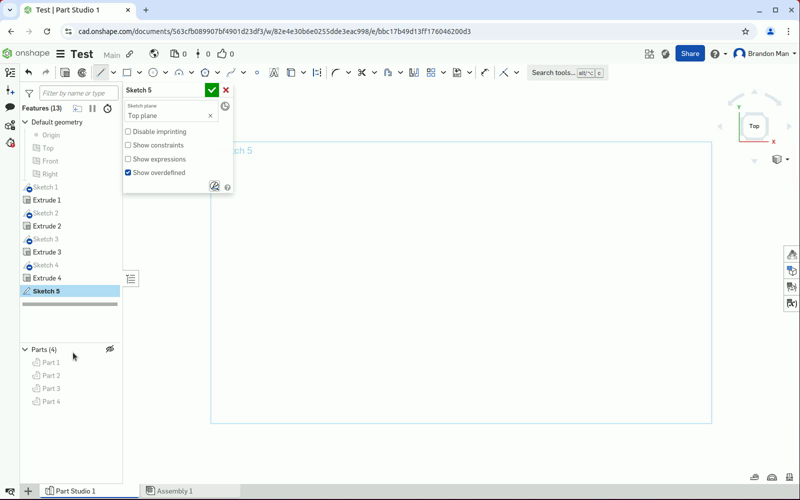
mouse_move(541, 309)
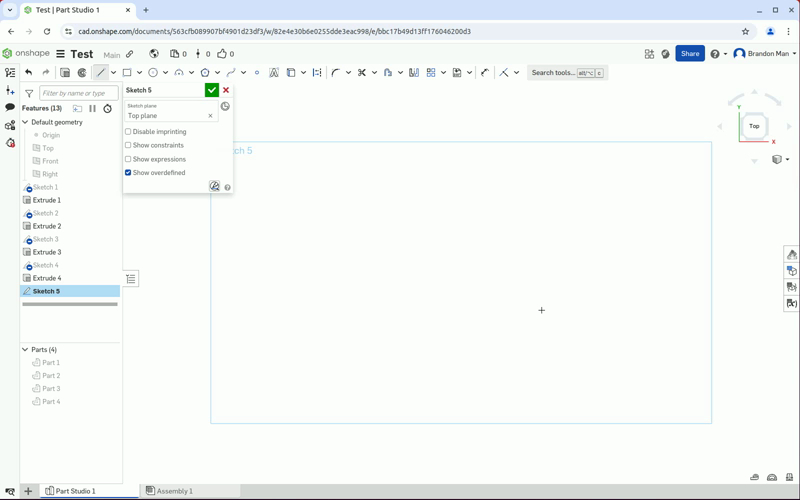
click(541, 309)
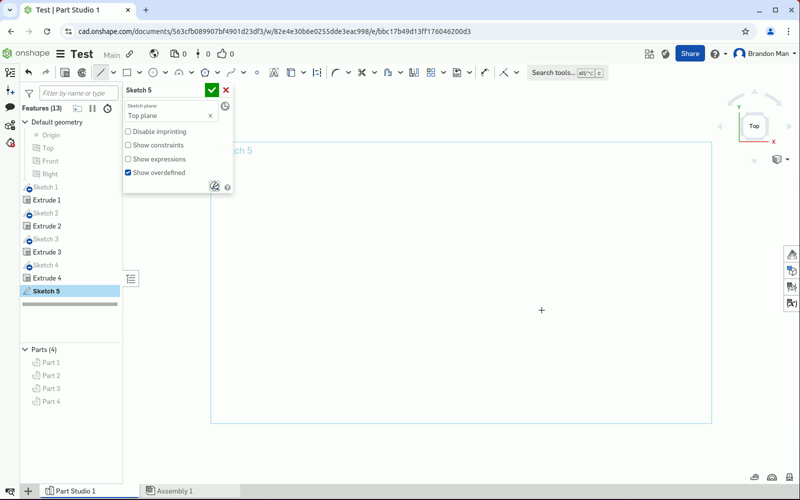
key_up(shift)
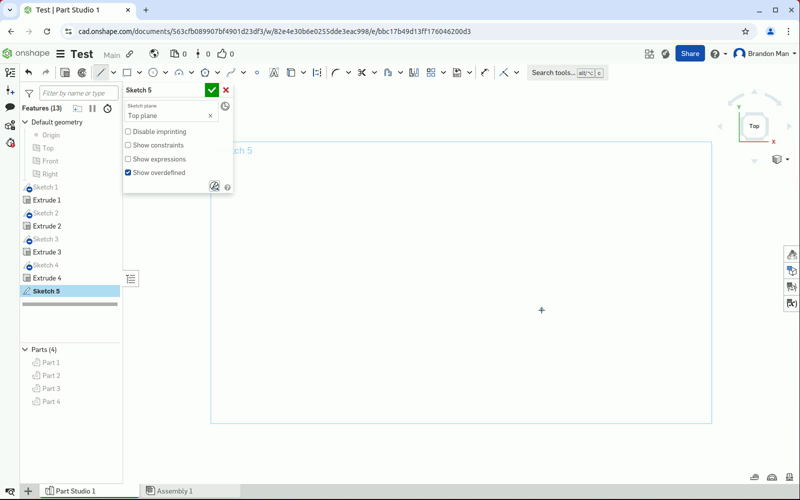
key_down(shift)
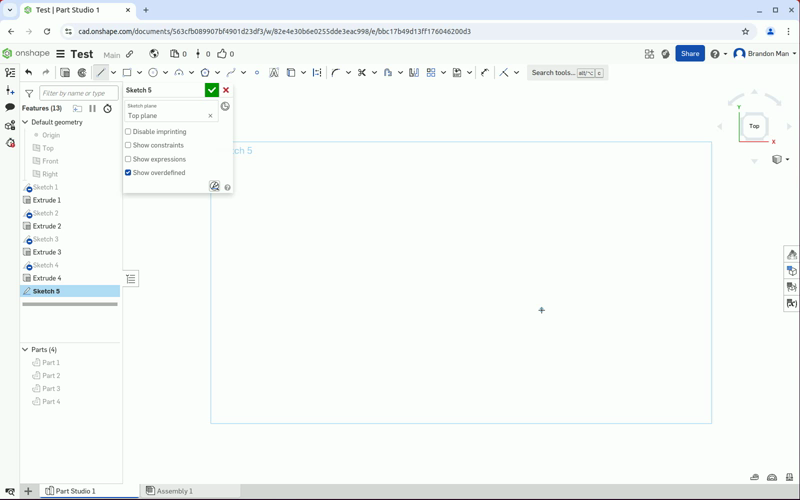
mouse_move(571, 309)
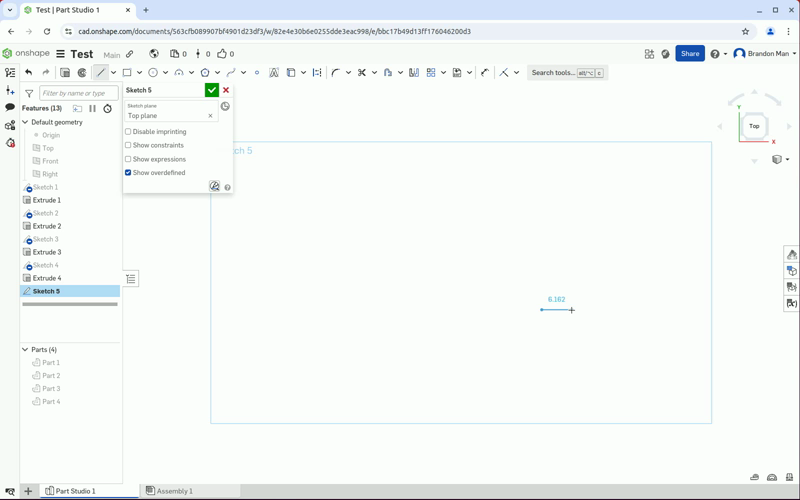
mouse_move(573, 309)
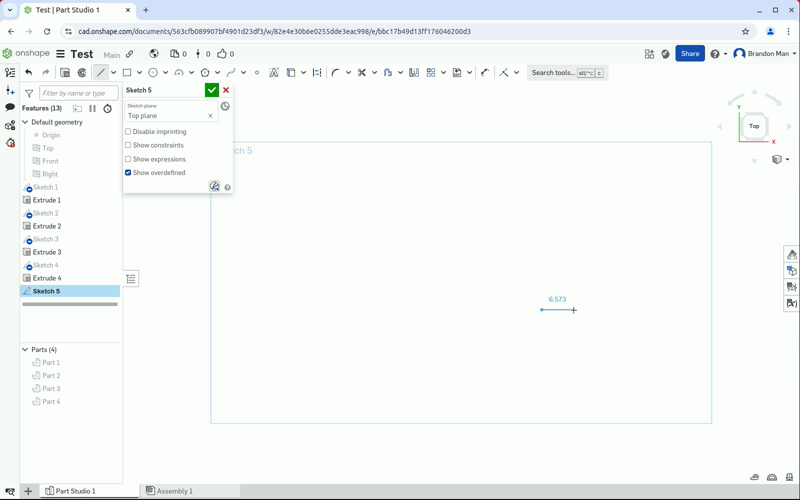
click(573, 309)
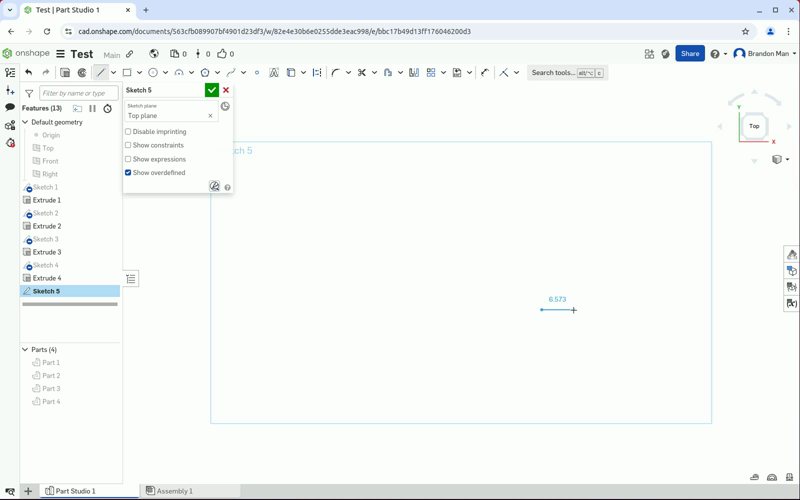
key_up(shift)
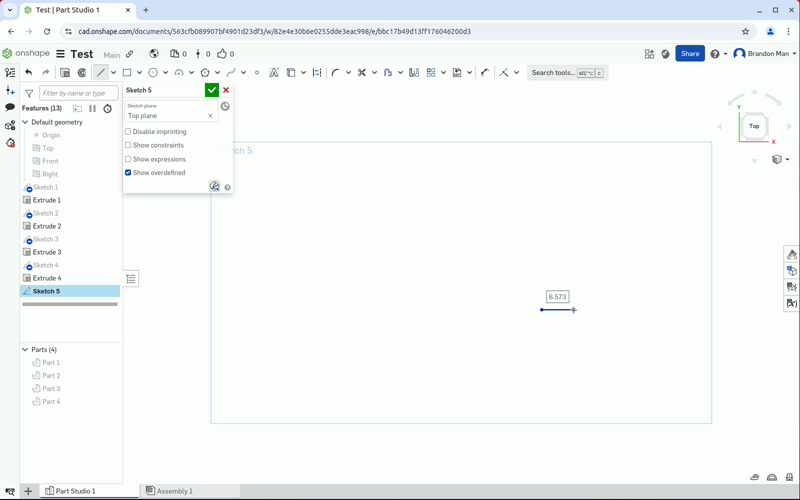
key_down(shift)
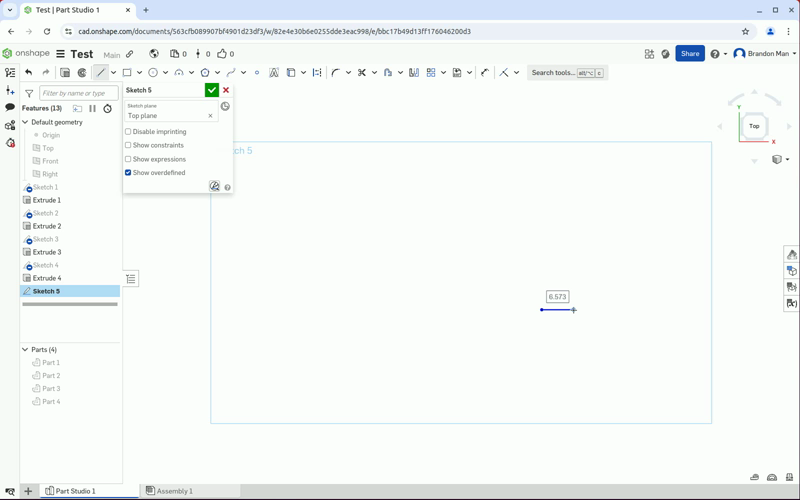
mouse_move(589, 309)
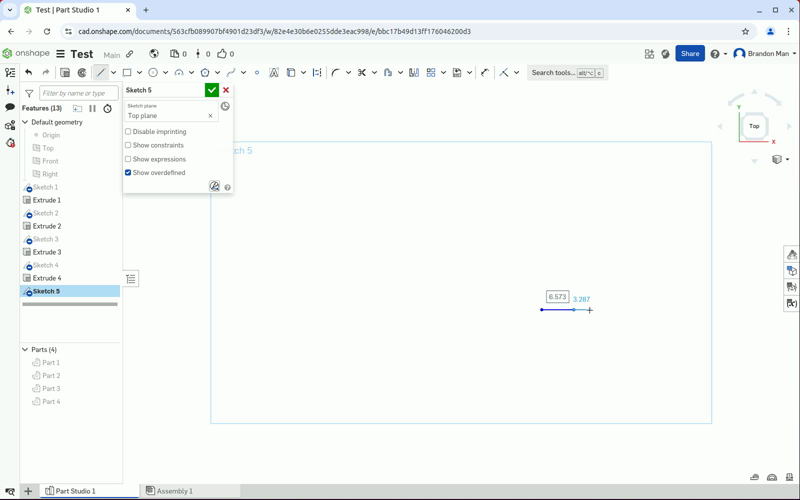
mouse_move(573, 256)
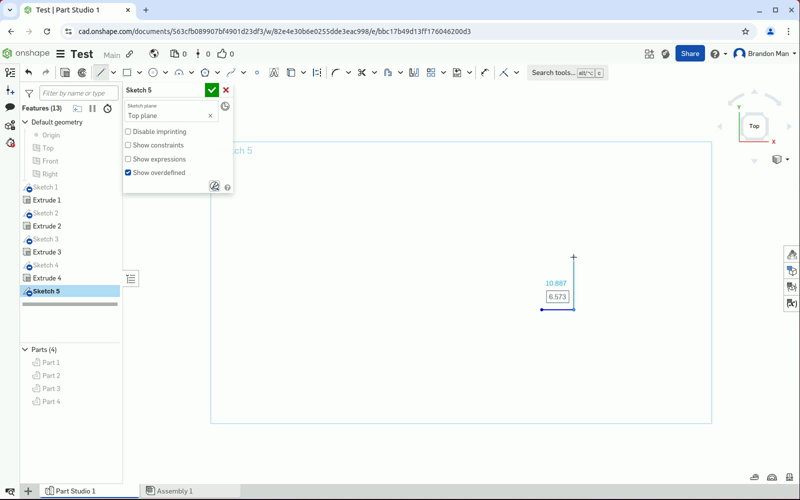
click(573, 256)
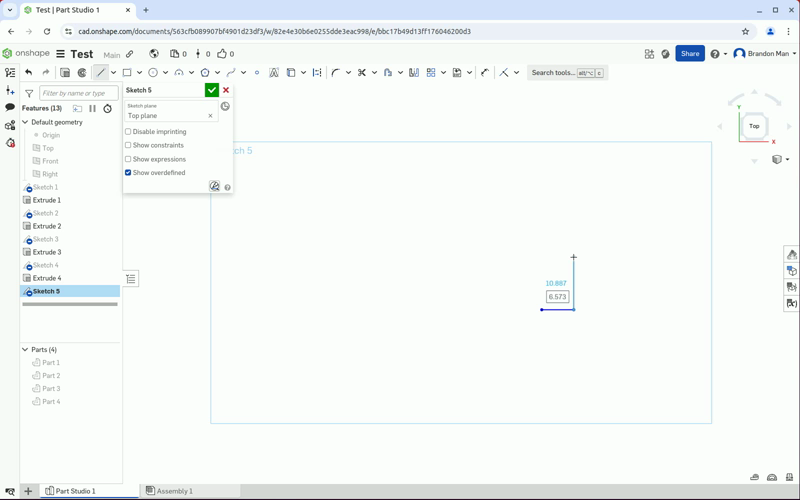
key_up(shift)
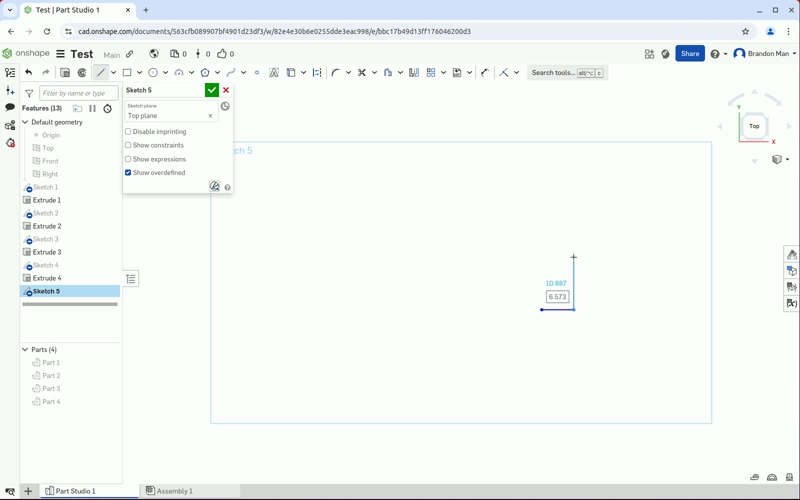
key_down(shift)
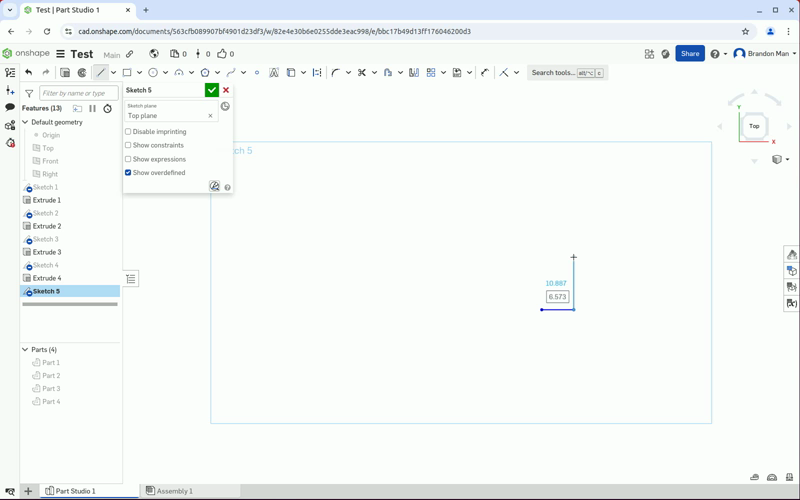
mouse_move(589, 256)
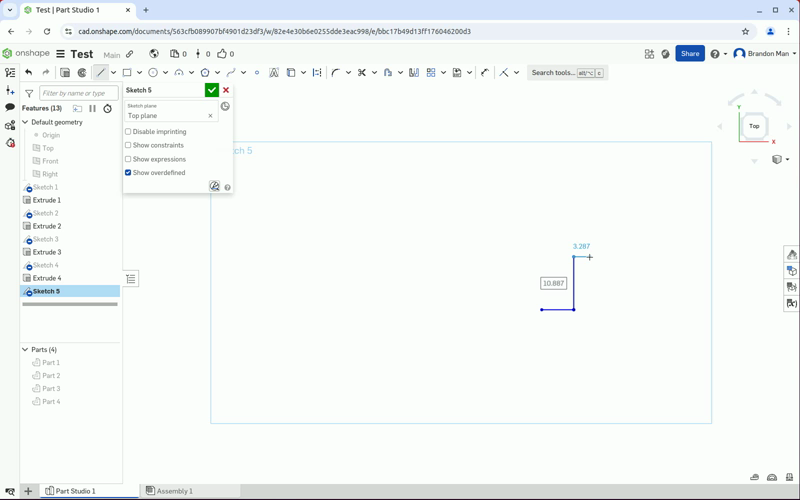
mouse_move(541, 256)
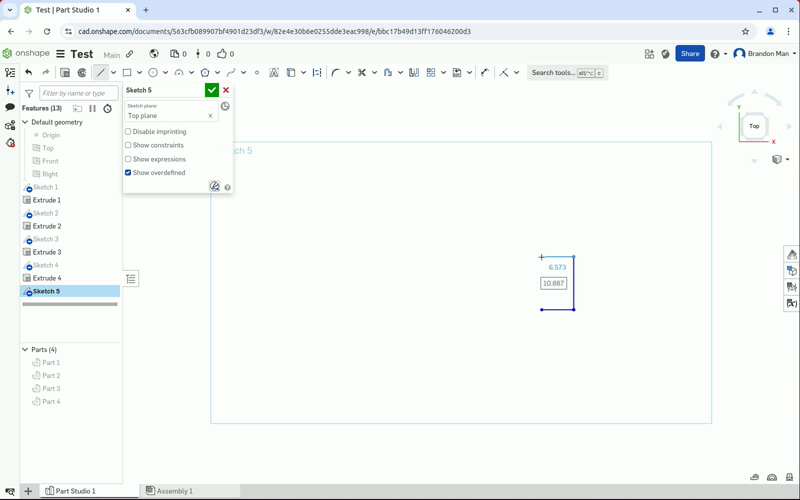
click(541, 256)
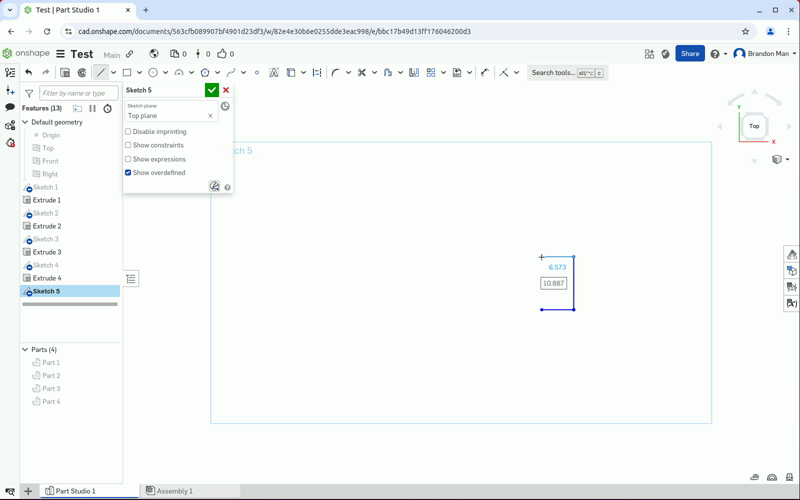
key_up(shift)
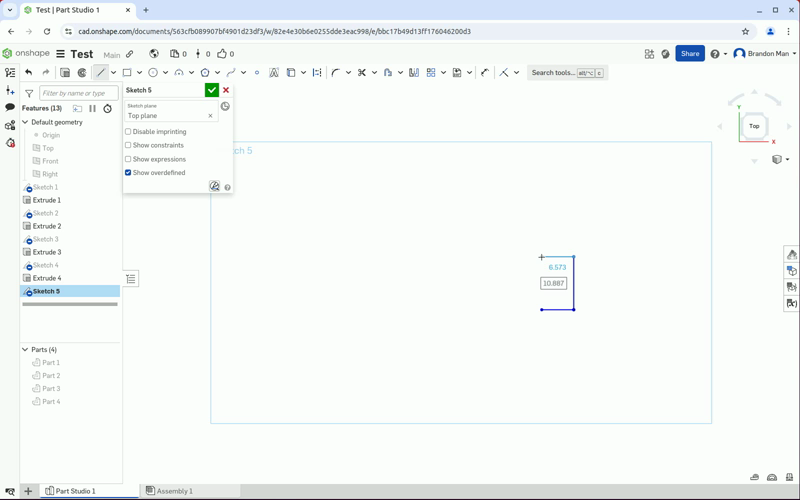
mouse_move(571, 256)
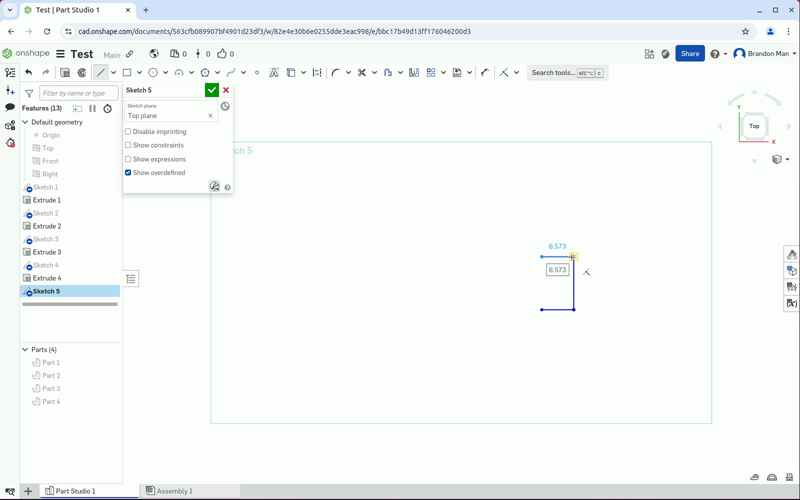
key_down(shift)
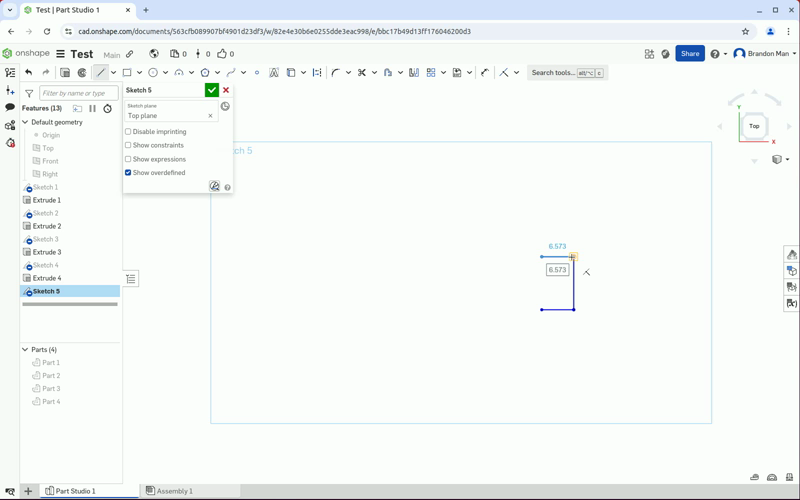
mouse_move(541, 309)
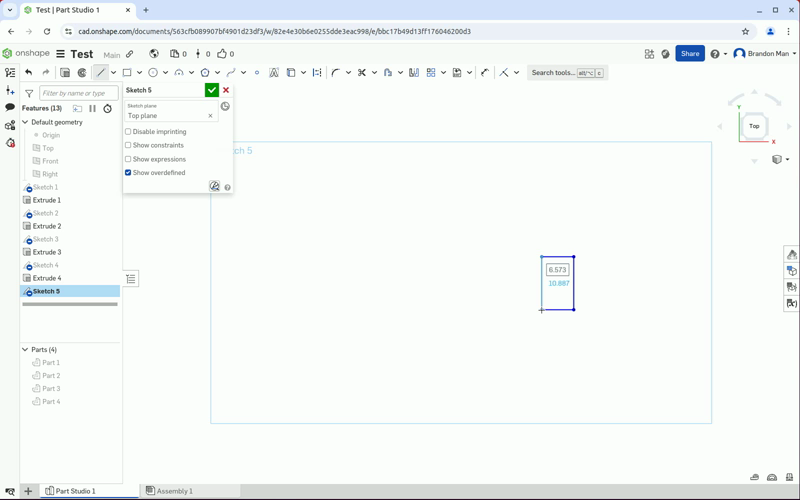
key_up(shift)
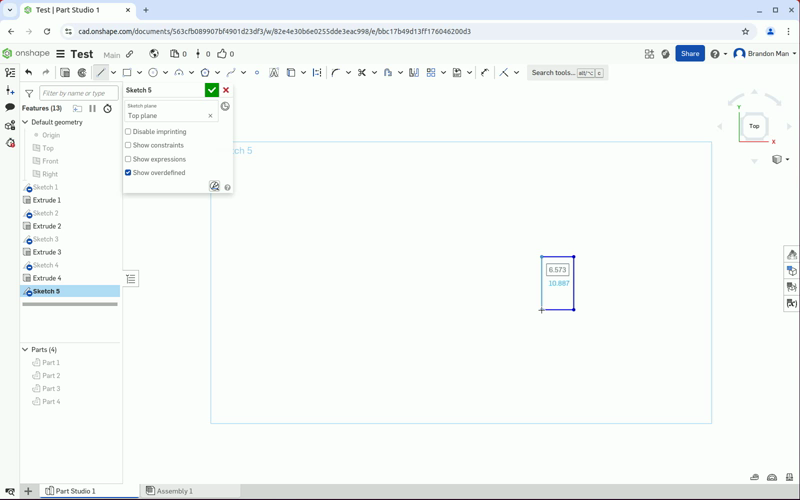
click(541, 309)
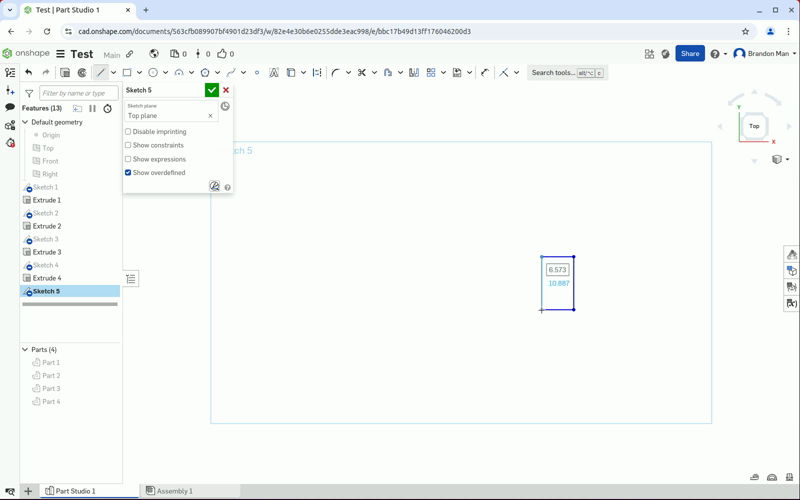
key(esc)
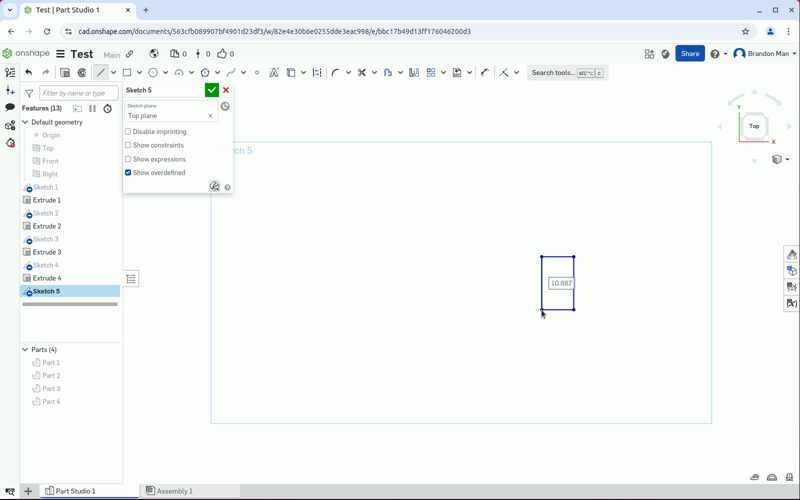
mouse_move(569, 263)
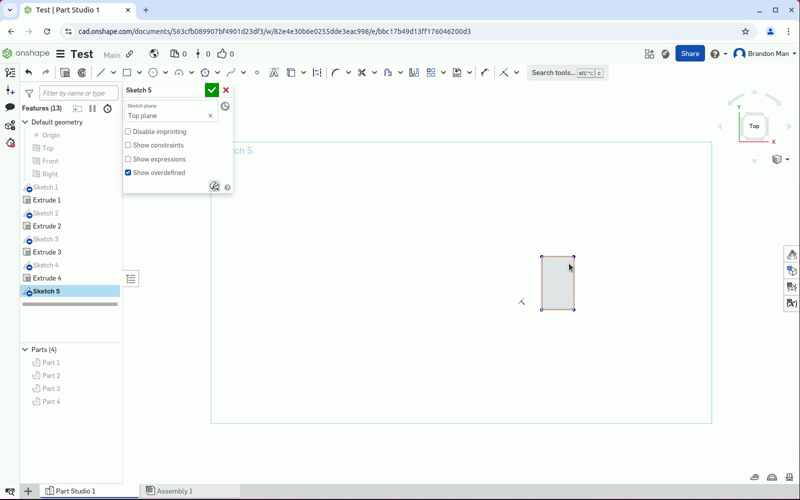
scroll(6)
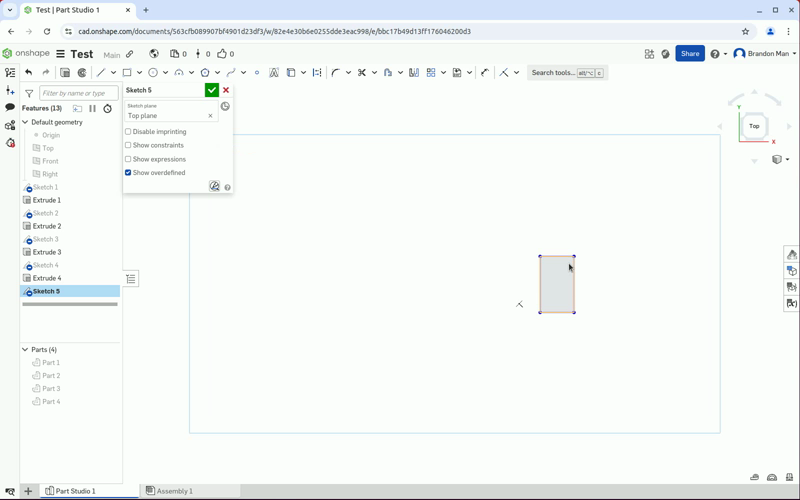
scroll(6)
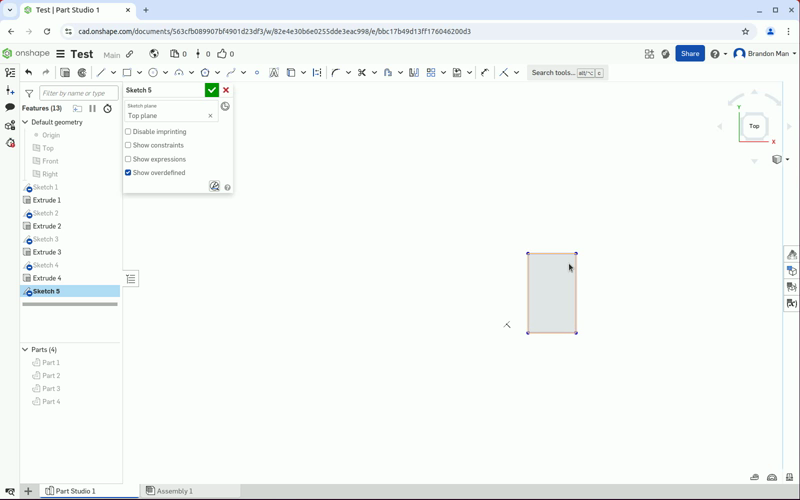
scroll(6)
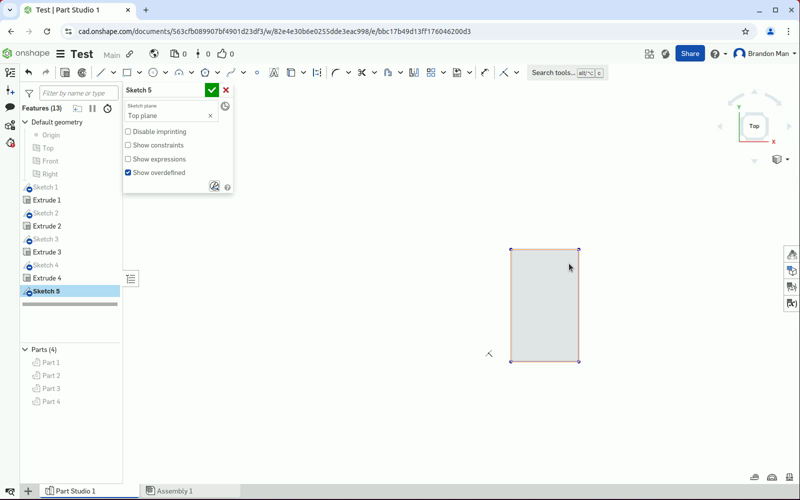
scroll(6)
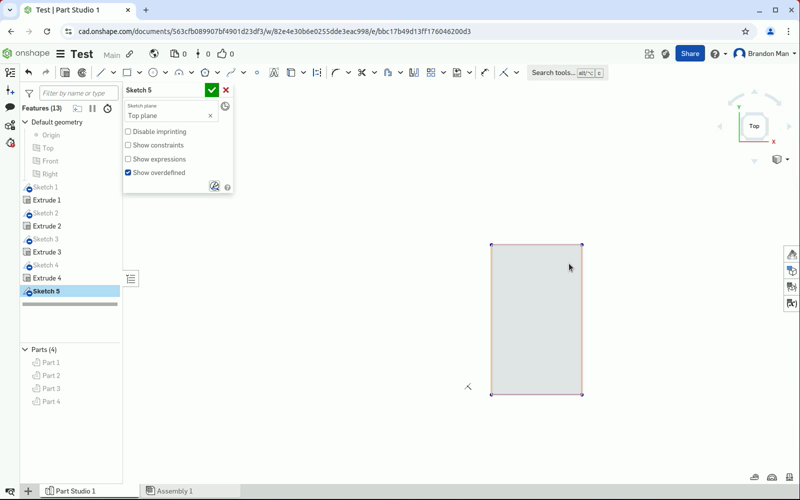
scroll(6)
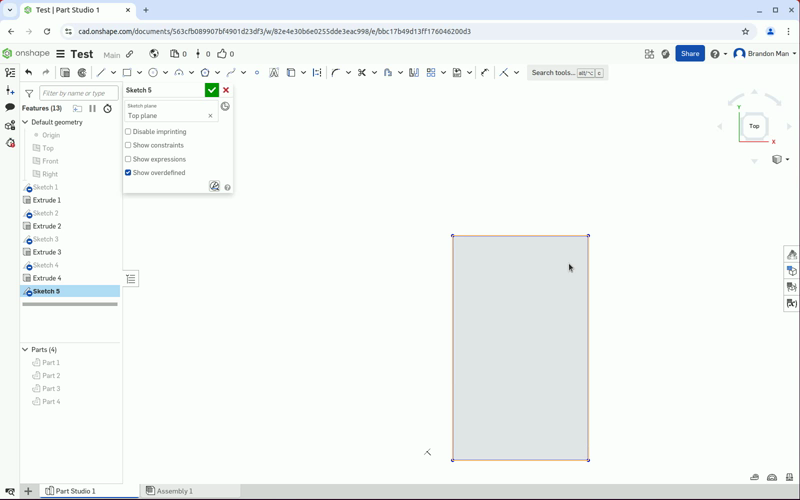
scroll(6)
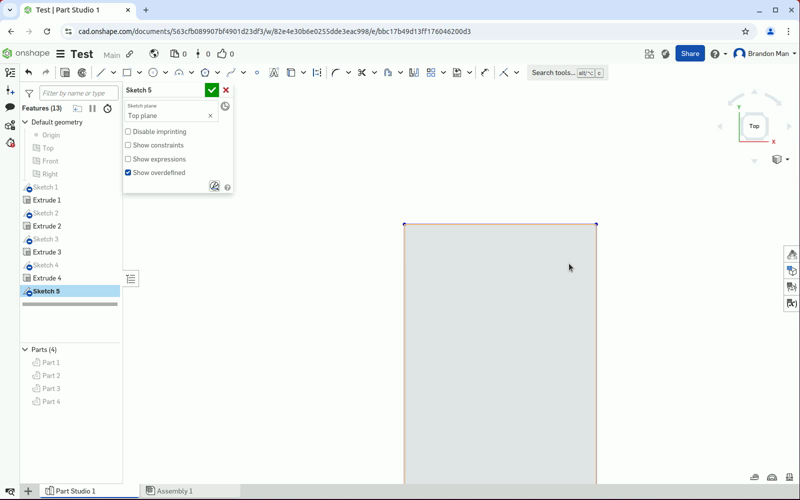
scroll(6)
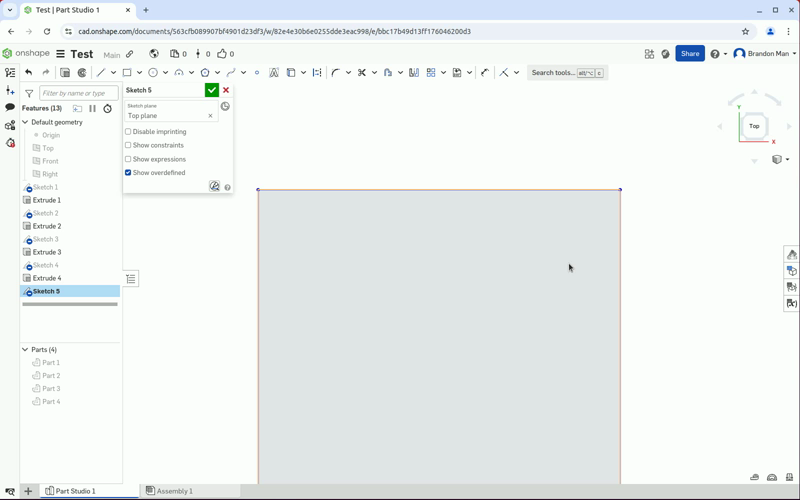
click(569, 263)
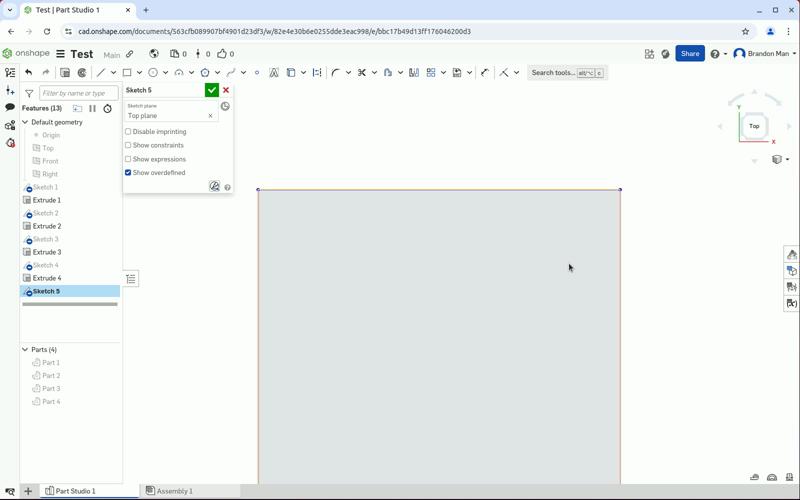
scroll(-6)
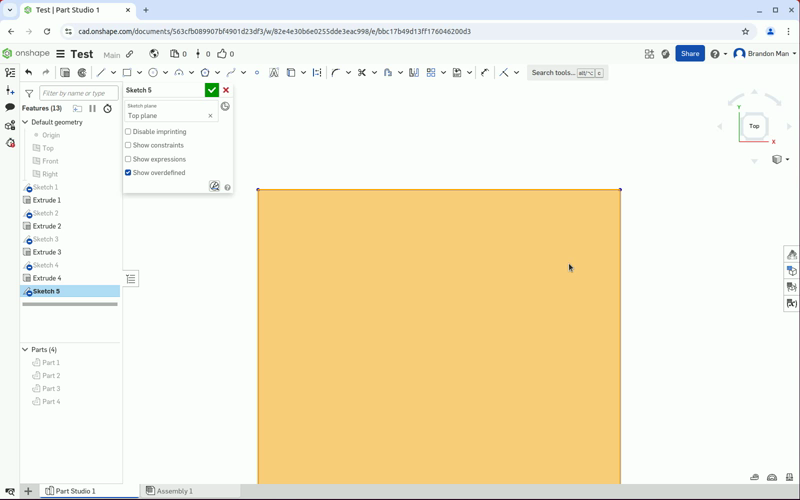
scroll(-6)
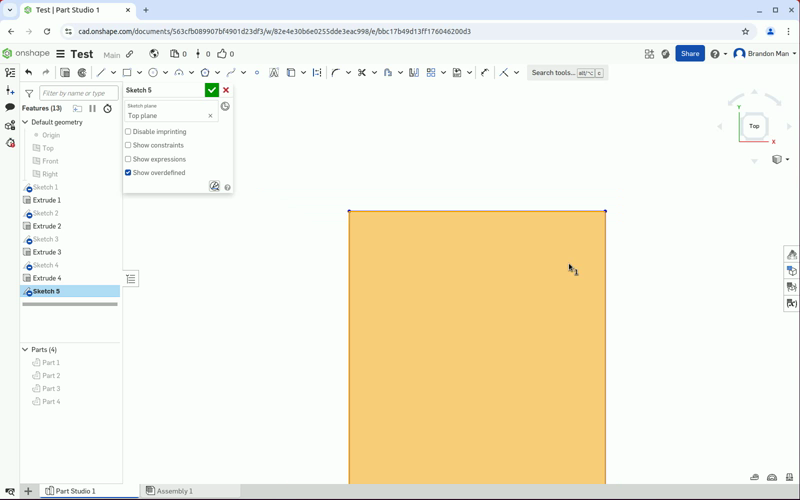
scroll(-6)
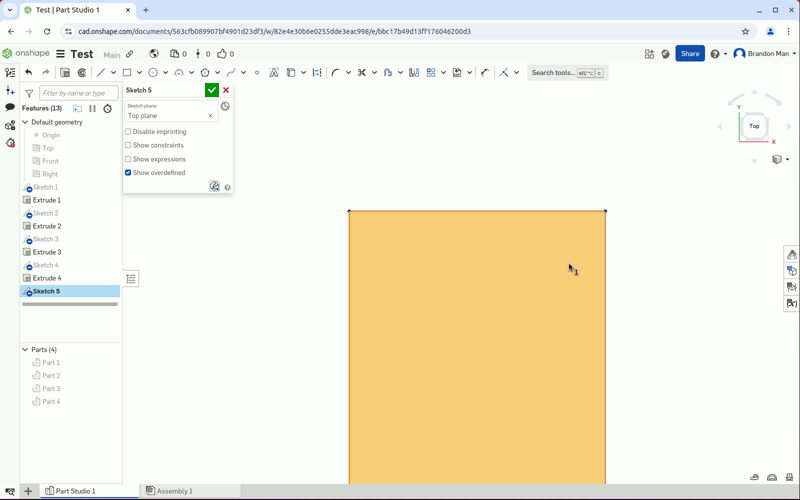
scroll(-6)
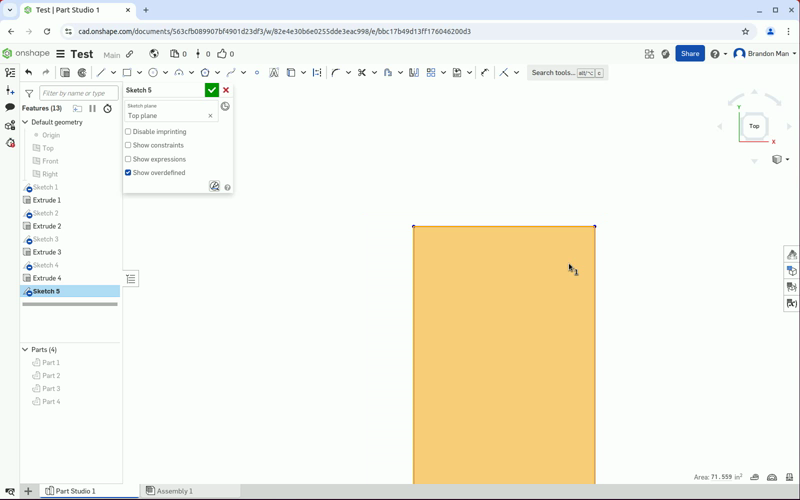
scroll(-6)
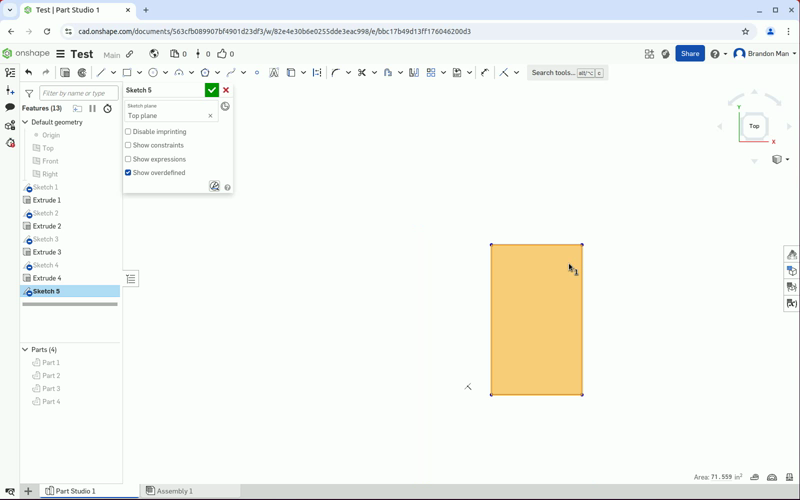
scroll(-6)
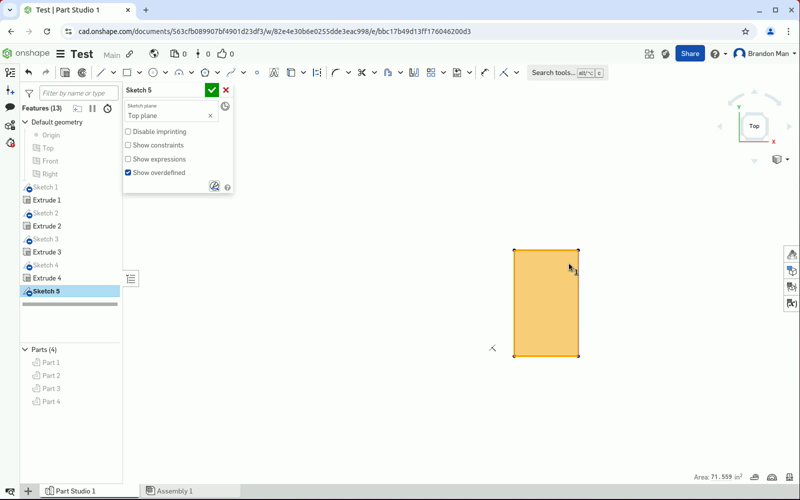
scroll(-6)
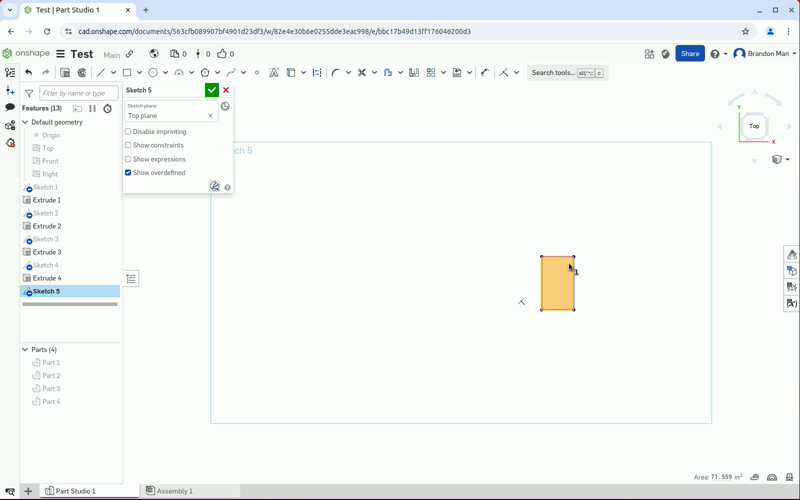
mouse_move(73, 352)
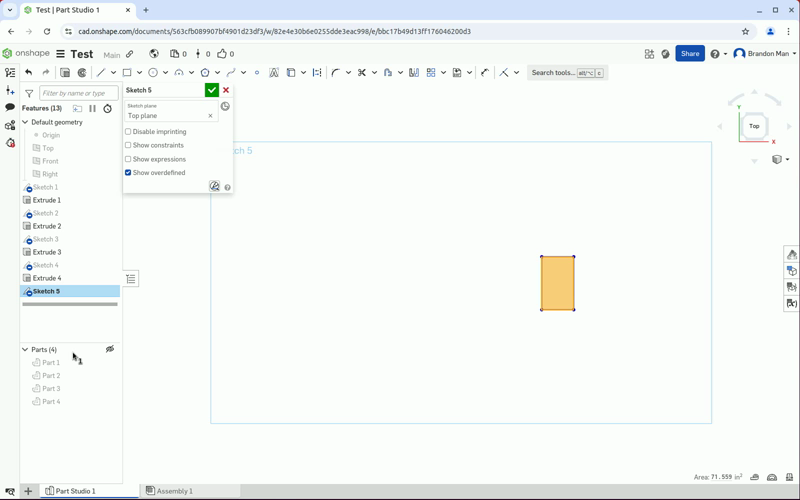
key(shift+y)
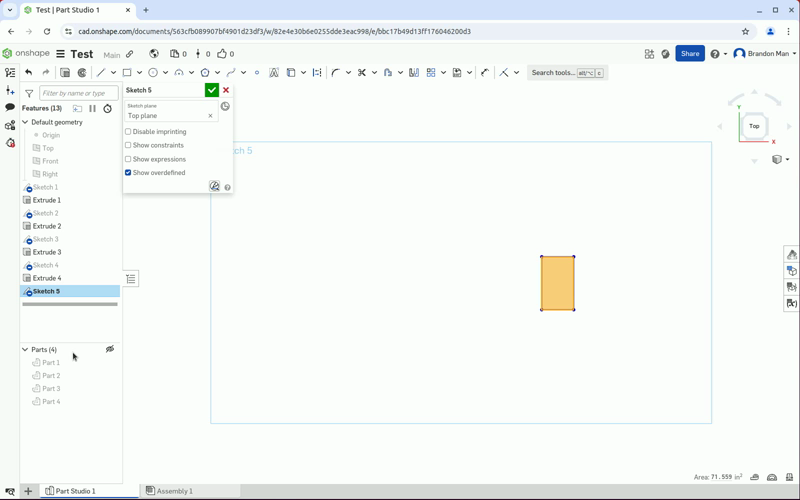
key(shift+e)
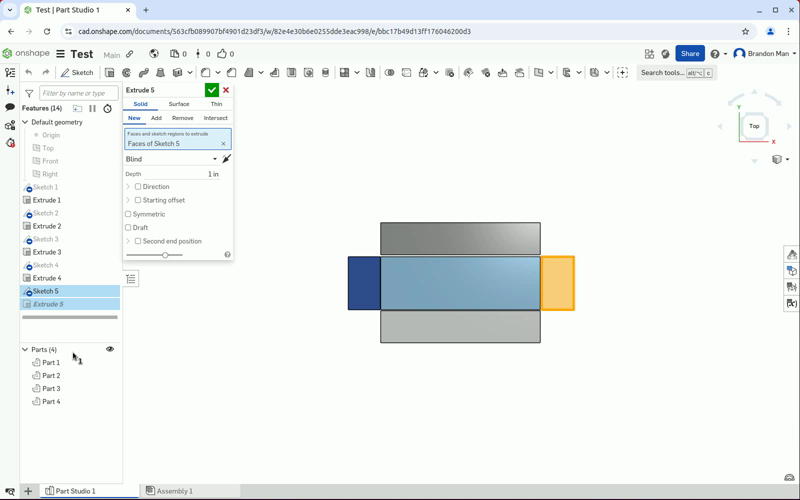
mouse_move(143, 106)
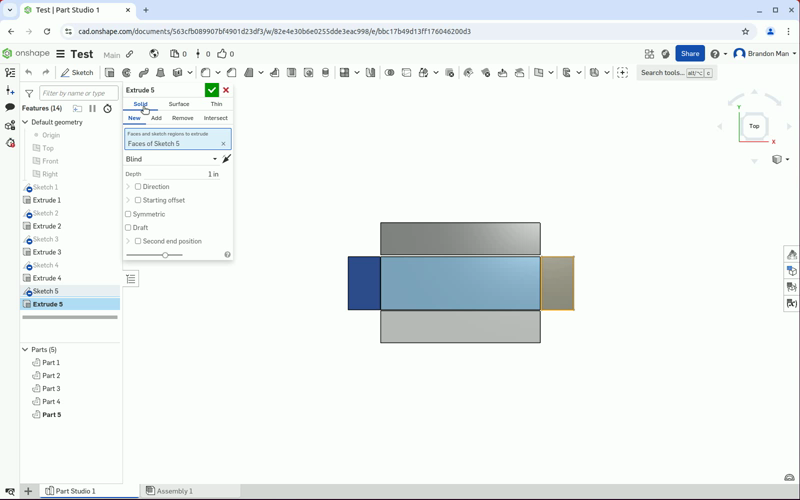
click(143, 106)
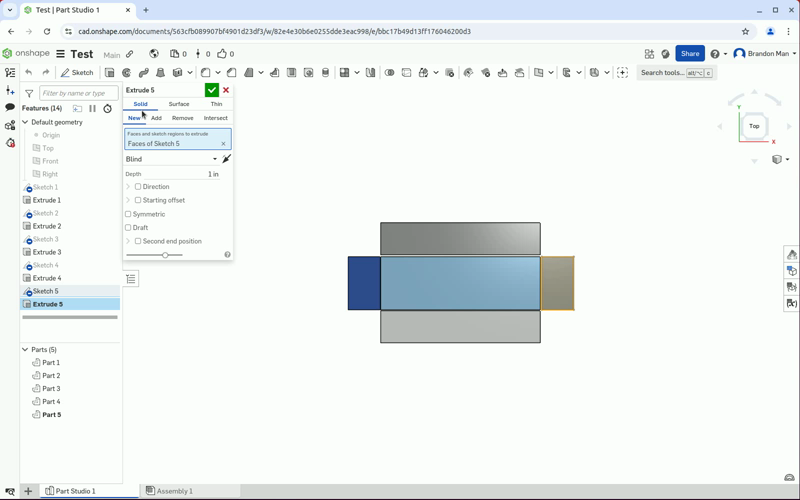
mouse_move(137, 120)
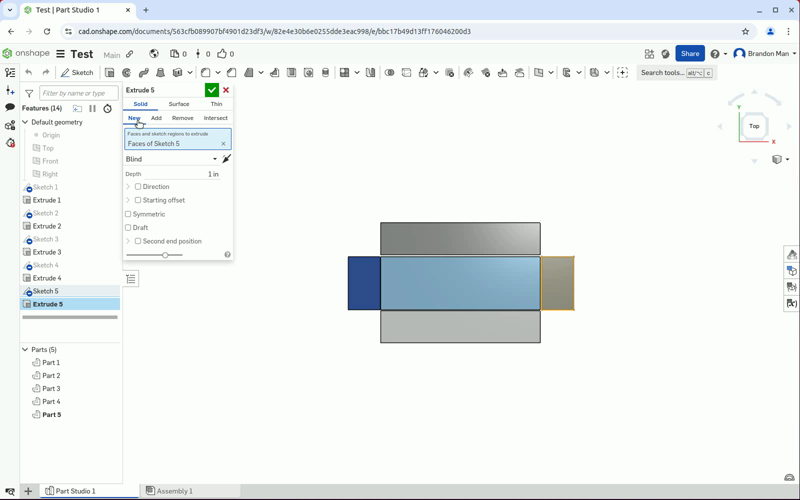
click(137, 120)
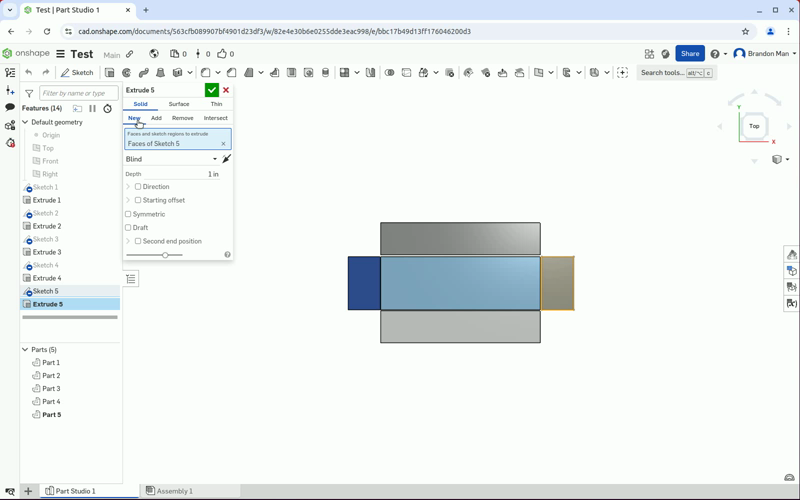
key(tab, 4)
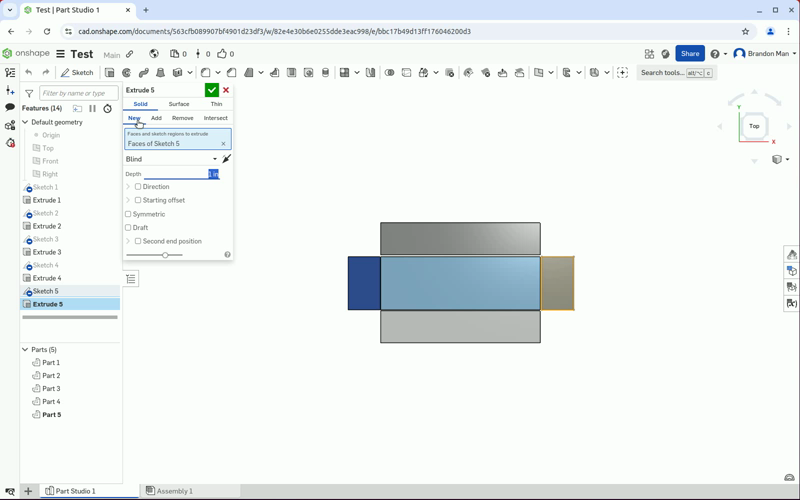
text(-0.241)
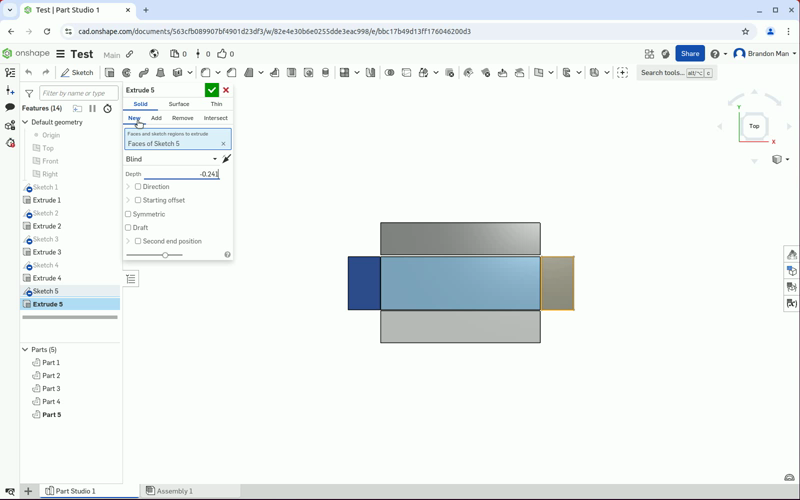
key(enter)
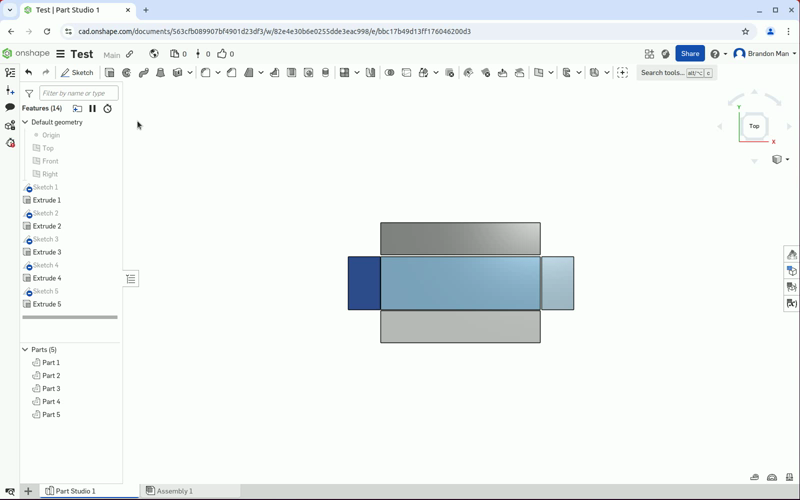
key(shift+h)
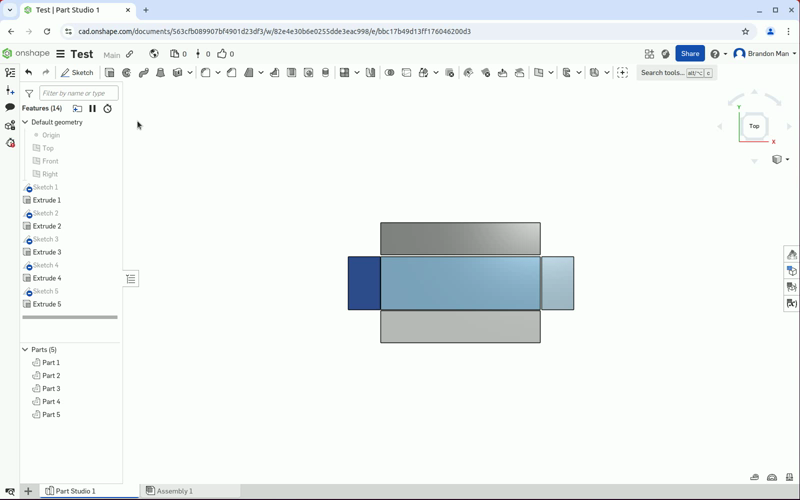
key(shift+h)
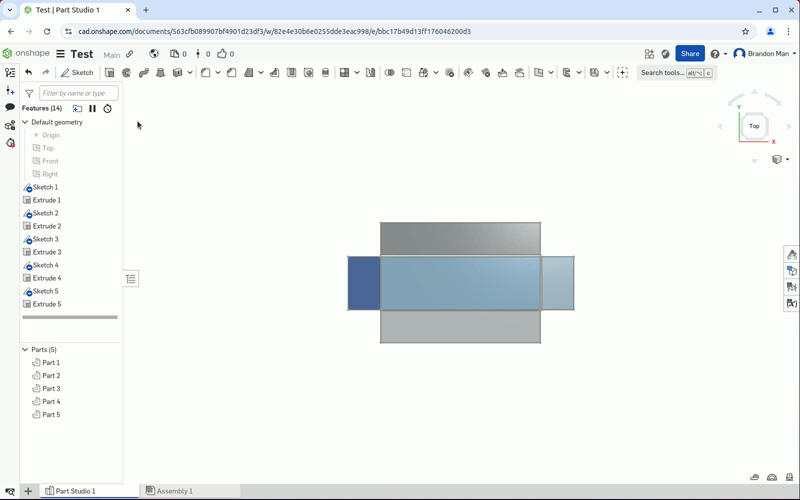
key(shift+7)
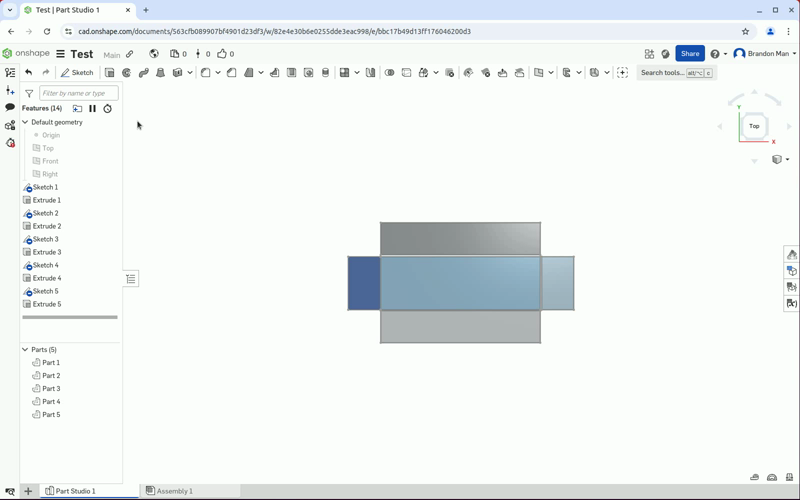
key(up, 3)
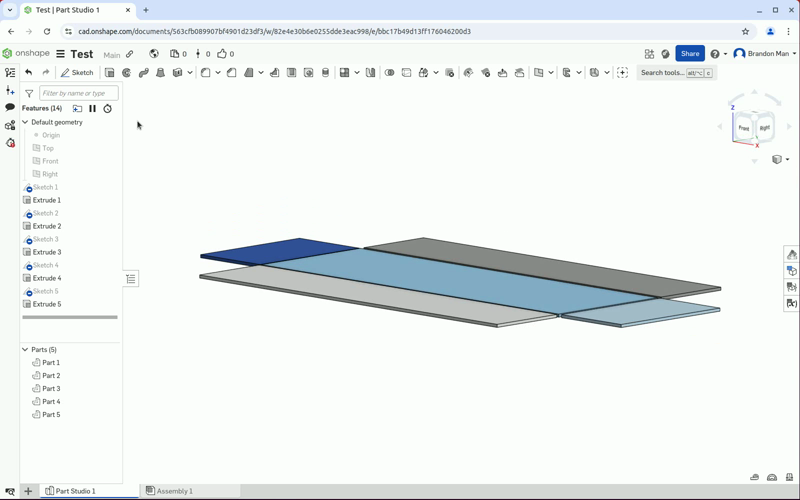
key(left, 3)
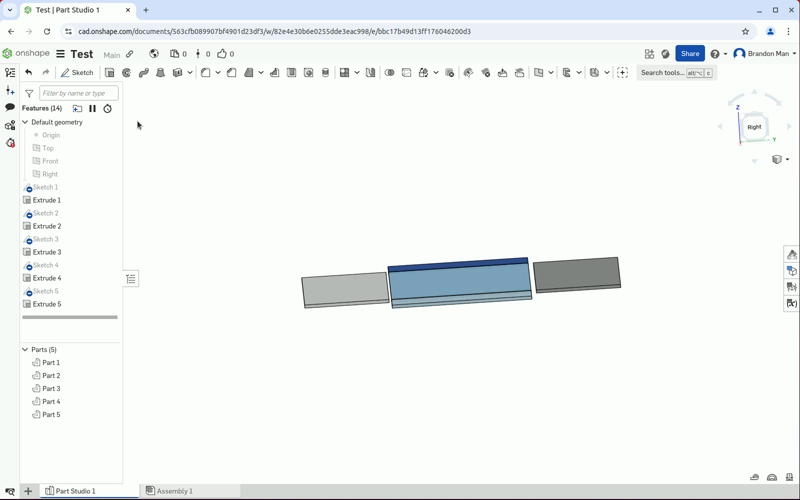
key(right, 3)
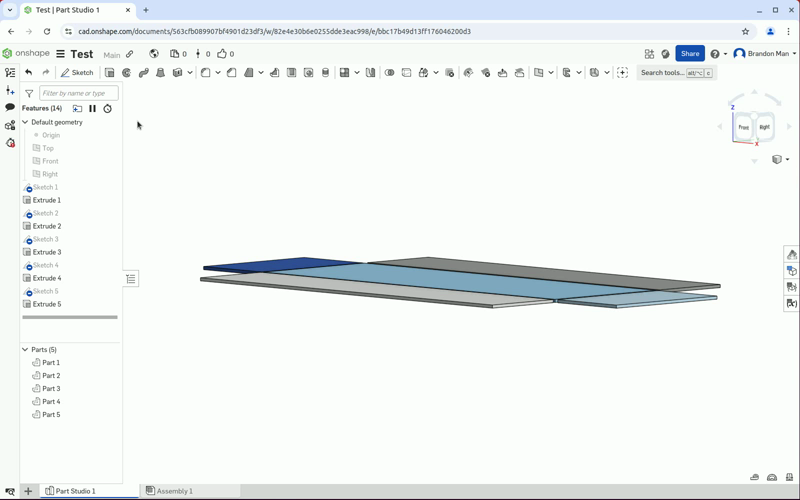
key(down, 3)
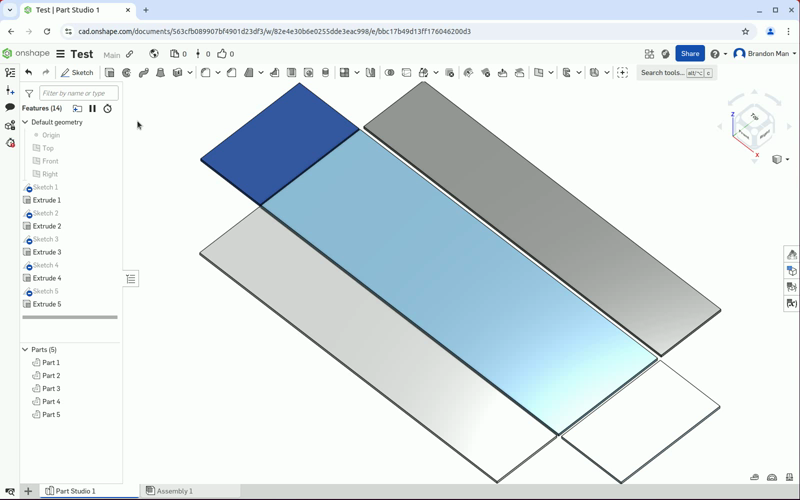
mouse_move(73, 189)
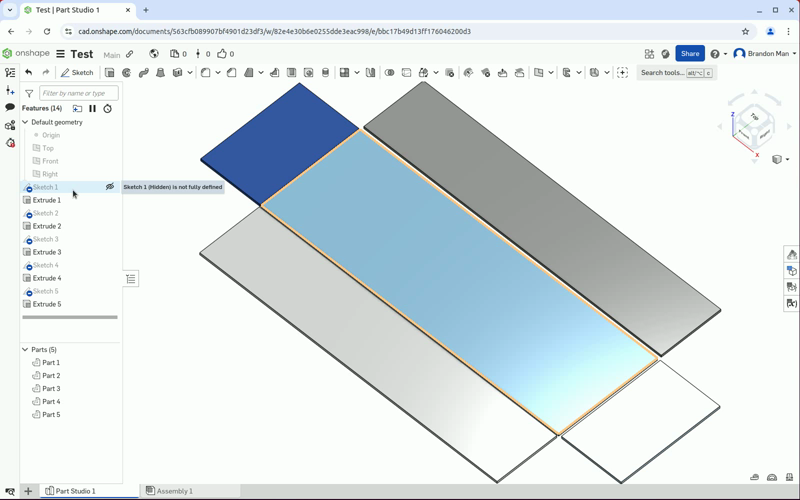
click(73, 189)